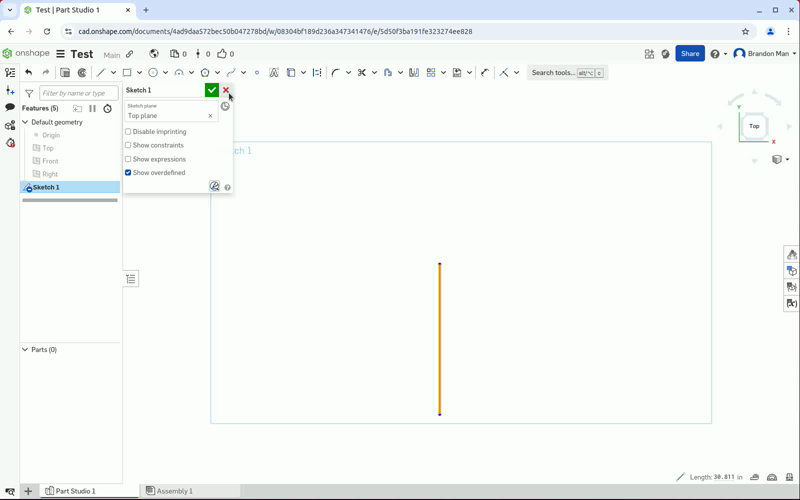
key(shift+h)
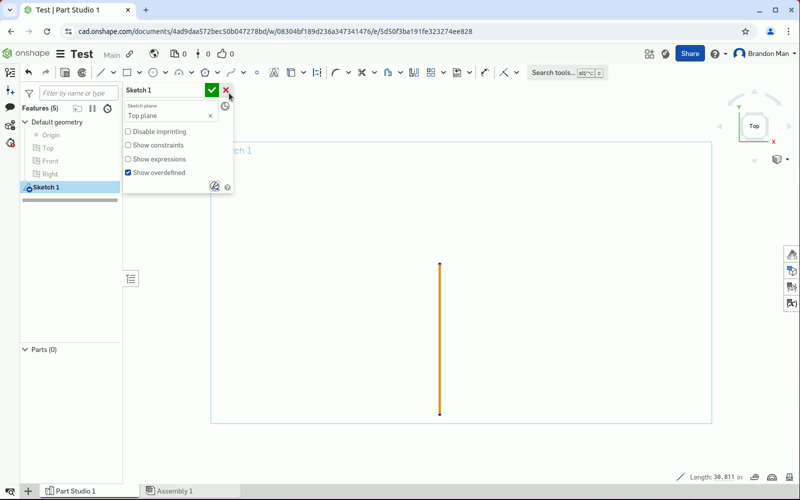
key(shift+s)
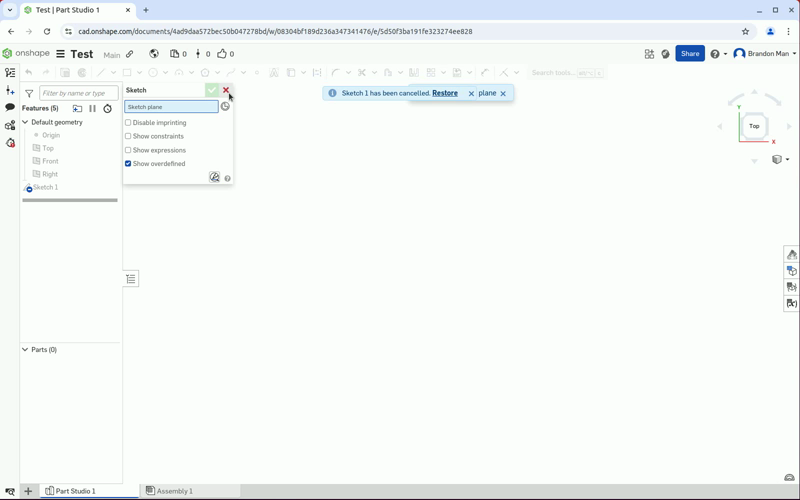
mouse_move(73, 150)
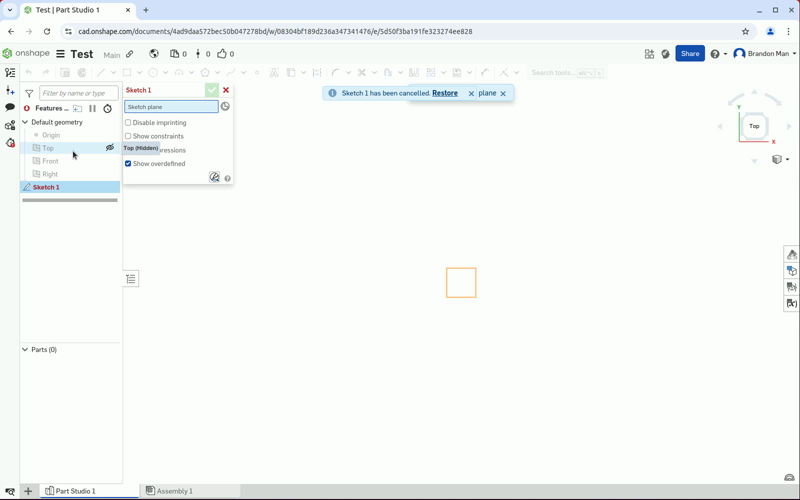
click(73, 150)
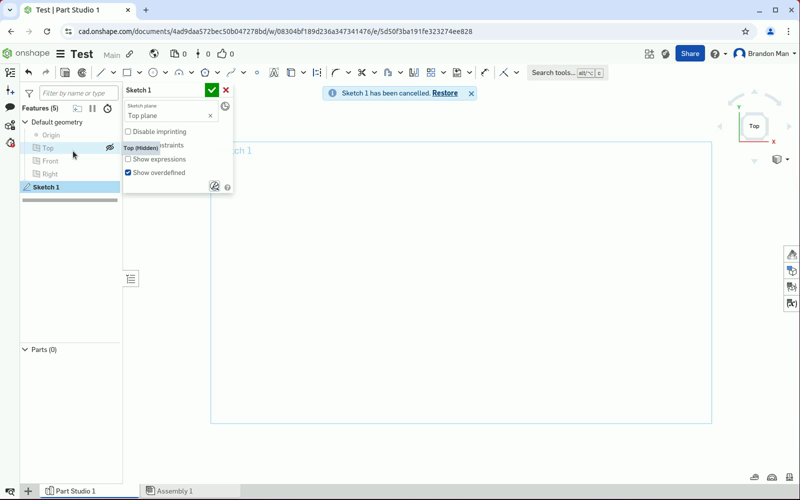
mouse_move(73, 352)
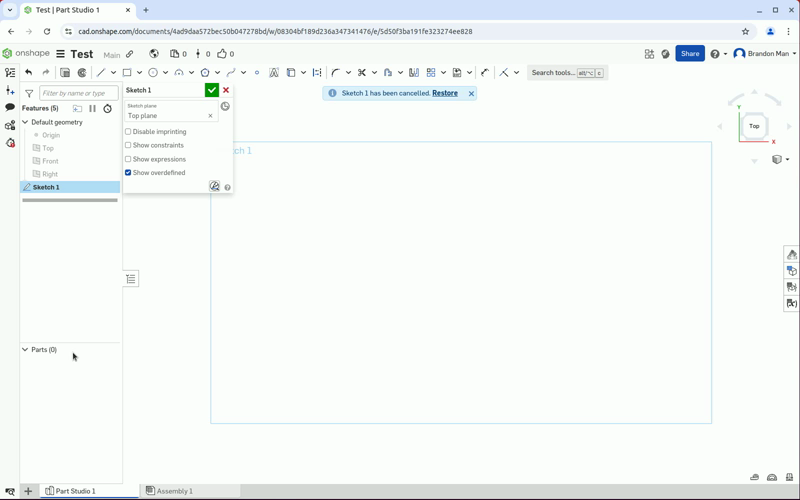
key(y)
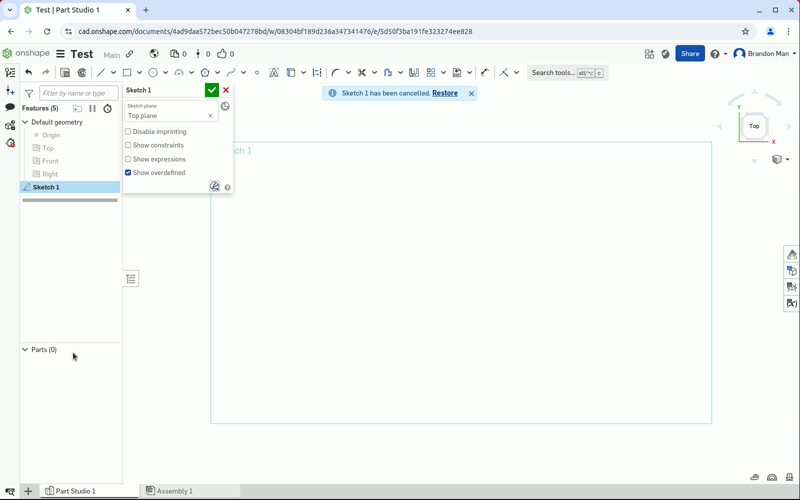
key(l)
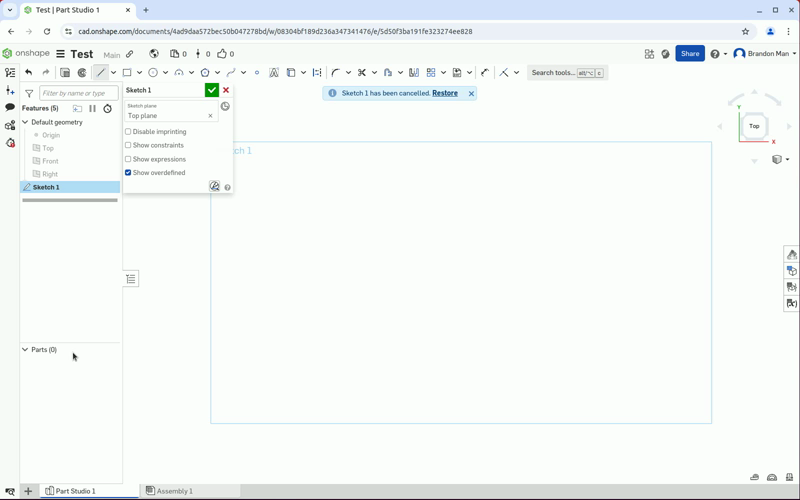
key_down(shift)
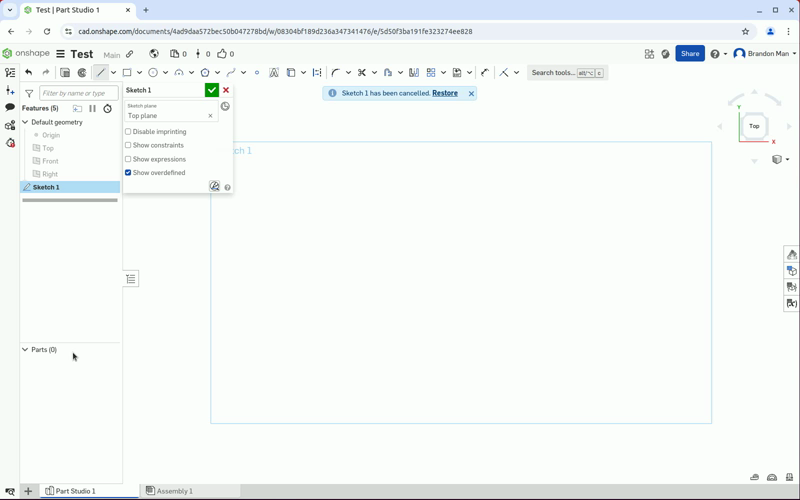
mouse_move(460, 357)
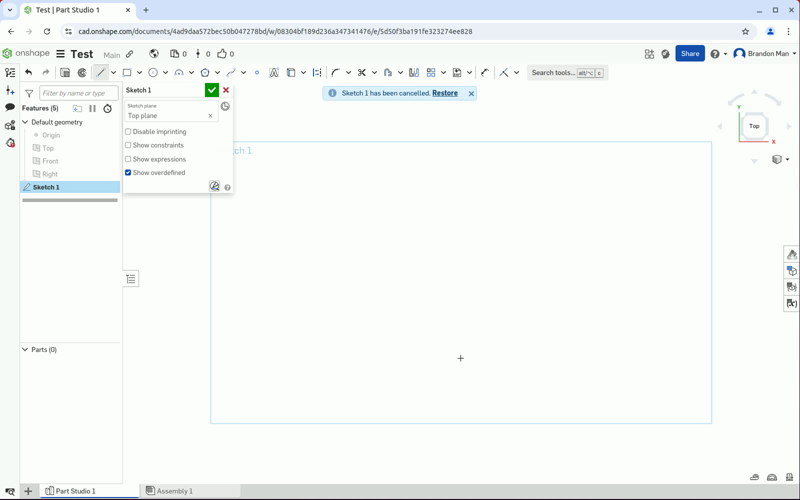
click(460, 357)
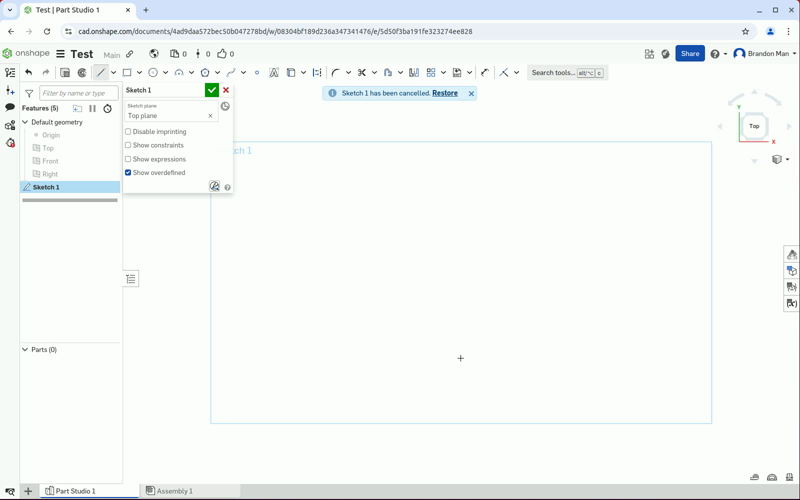
key_up(shift)
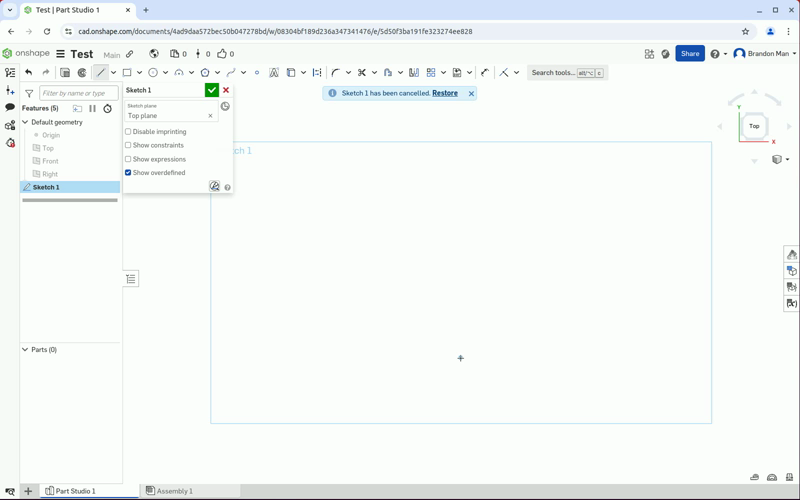
key_down(shift)
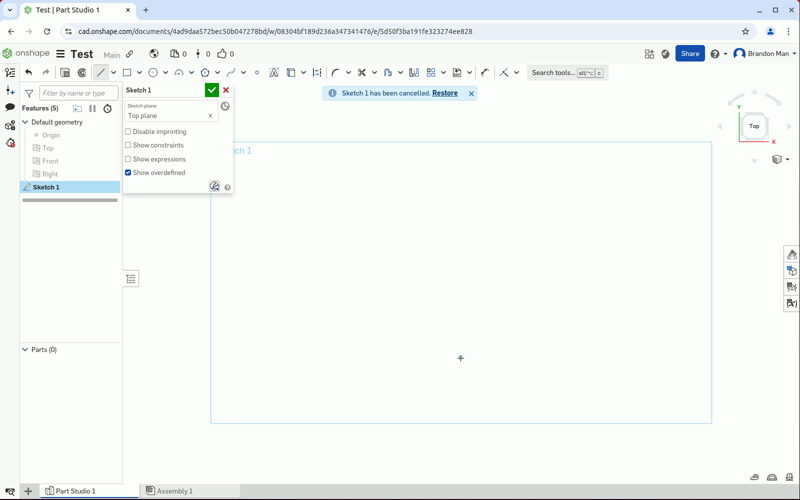
mouse_move(573, 357)
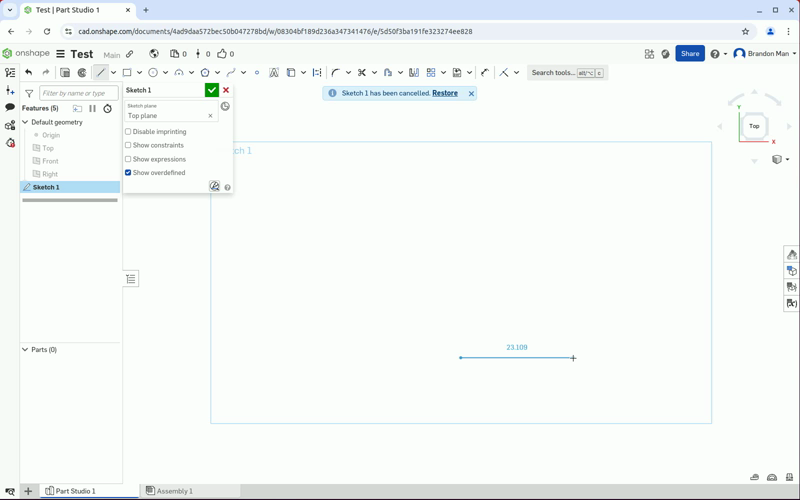
click(573, 357)
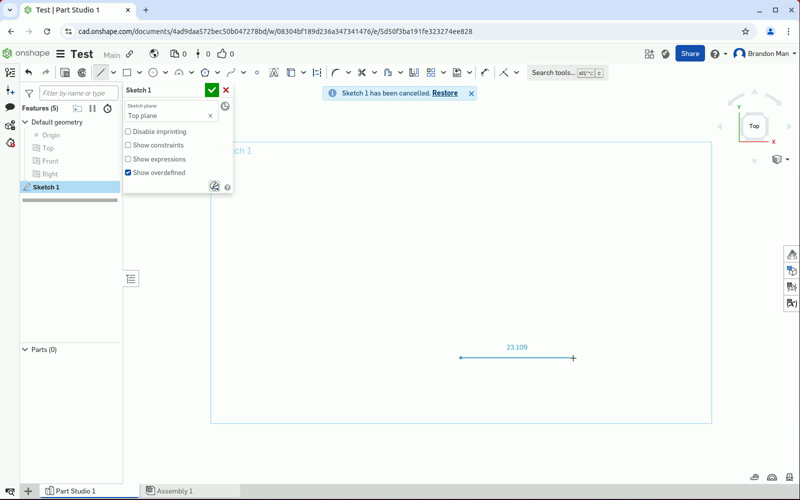
key_up(shift)
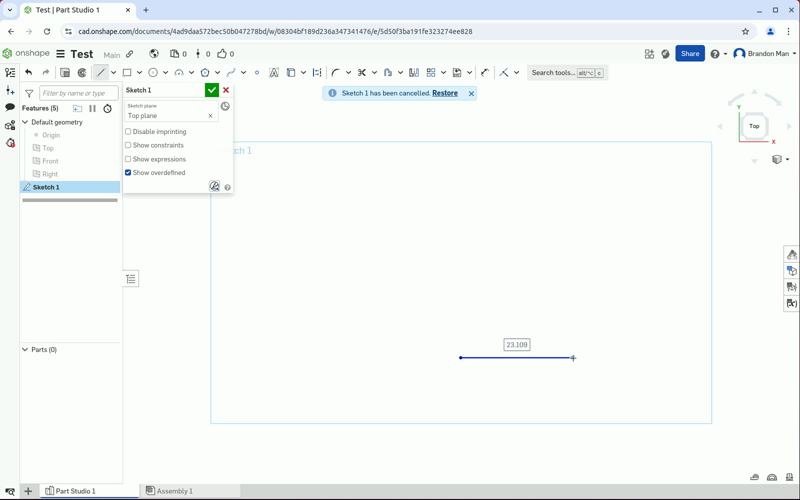
key_down(shift)
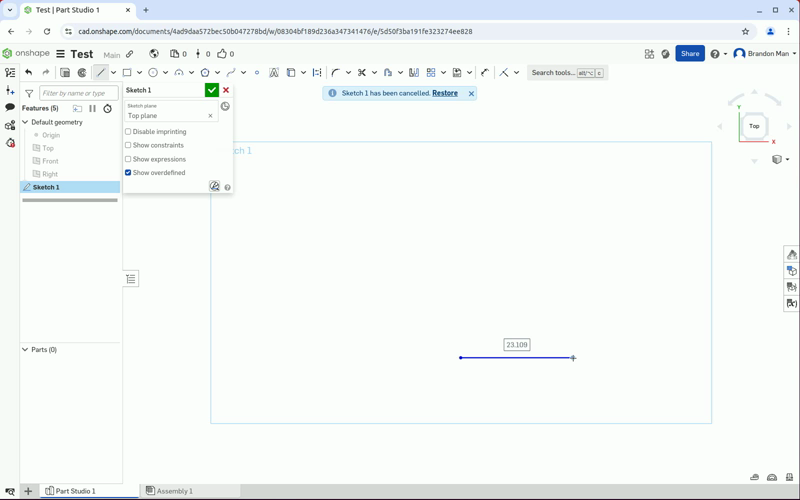
mouse_move(573, 283)
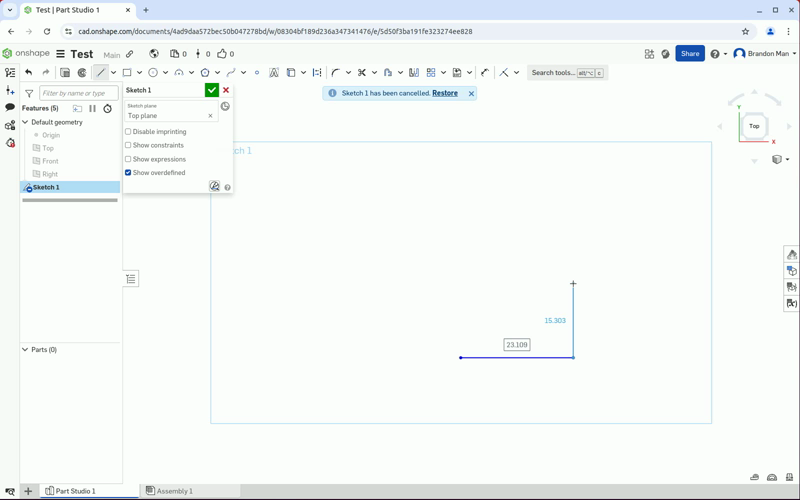
click(573, 283)
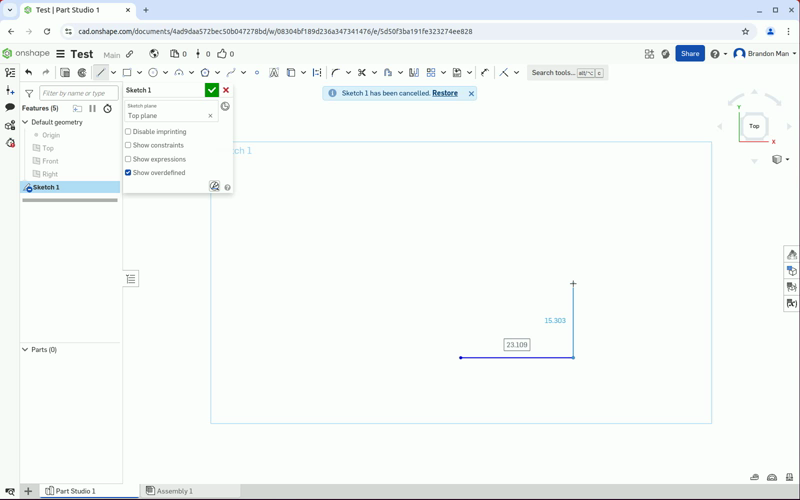
key_up(shift)
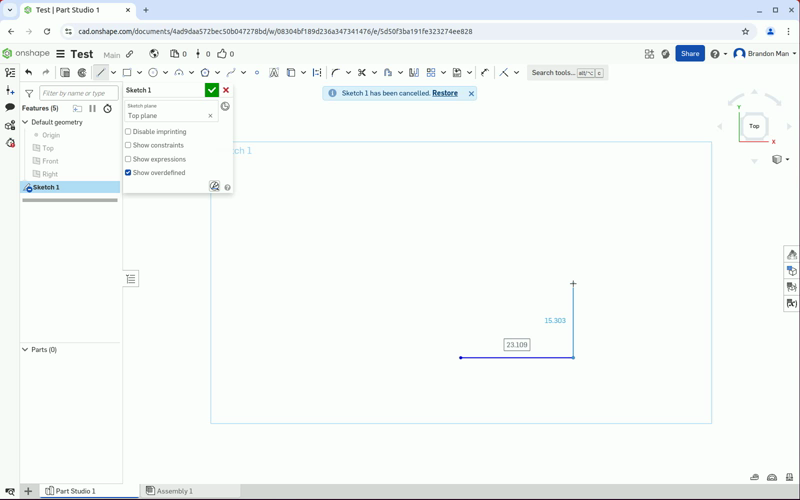
key_down(shift)
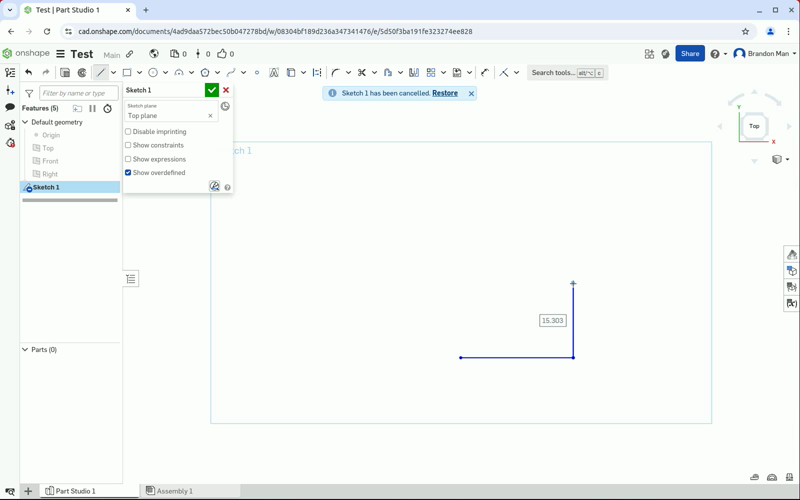
mouse_move(460, 283)
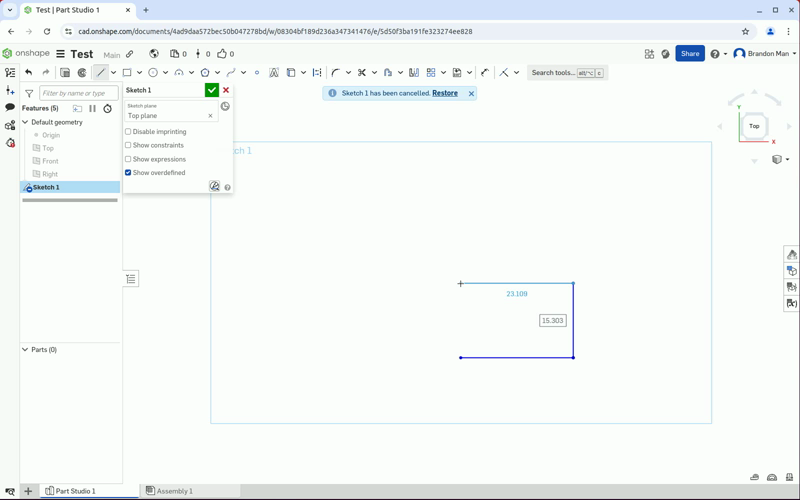
click(460, 283)
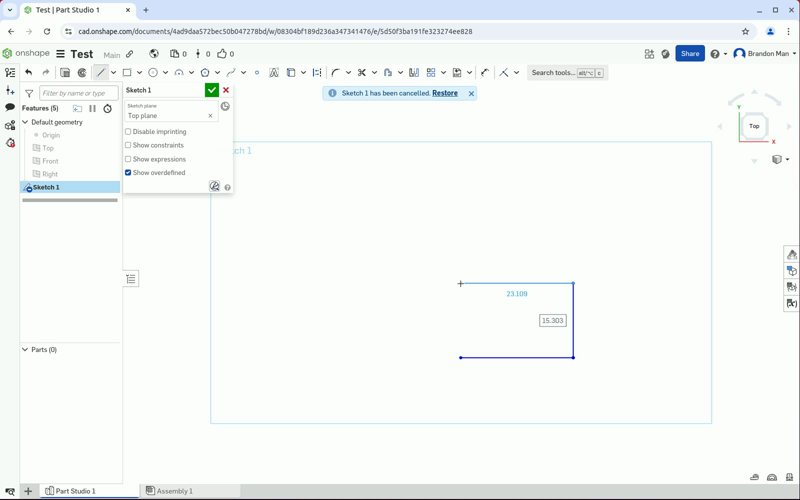
key_up(shift)
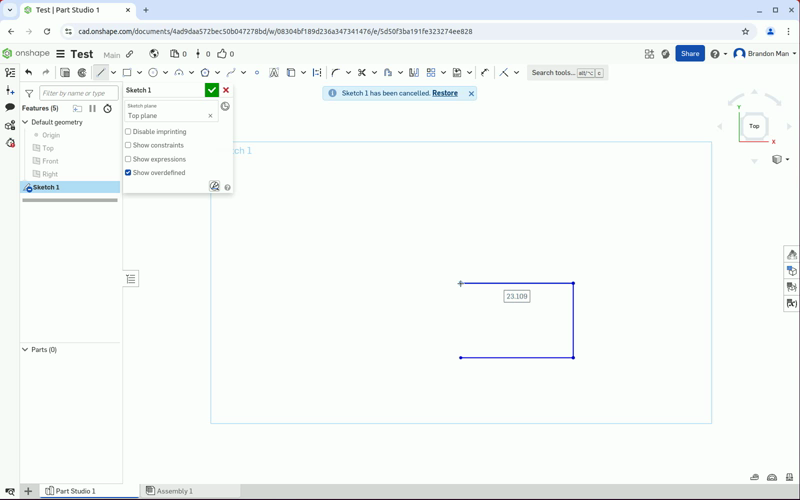
key_down(shift)
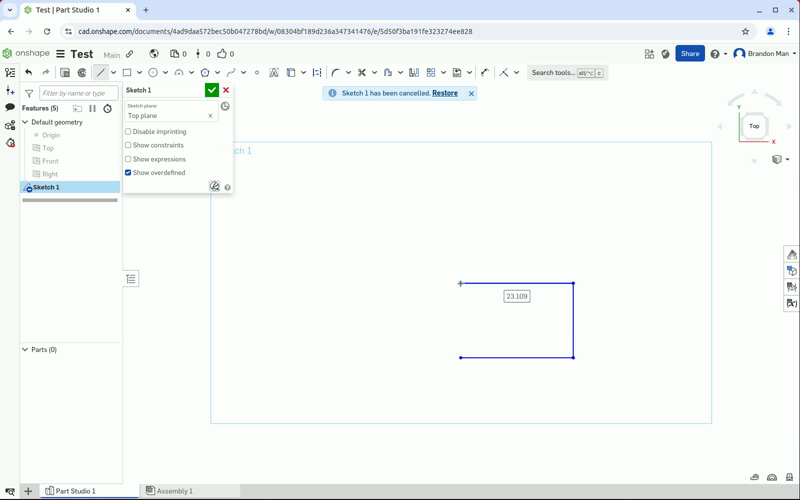
mouse_move(460, 357)
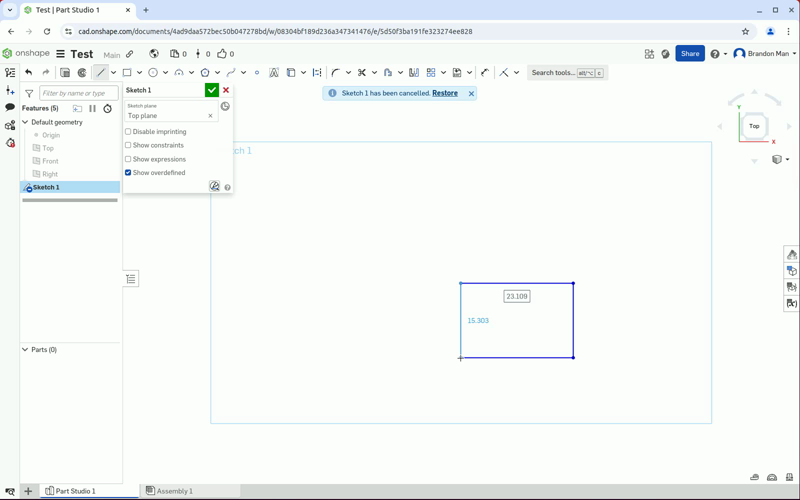
key_up(shift)
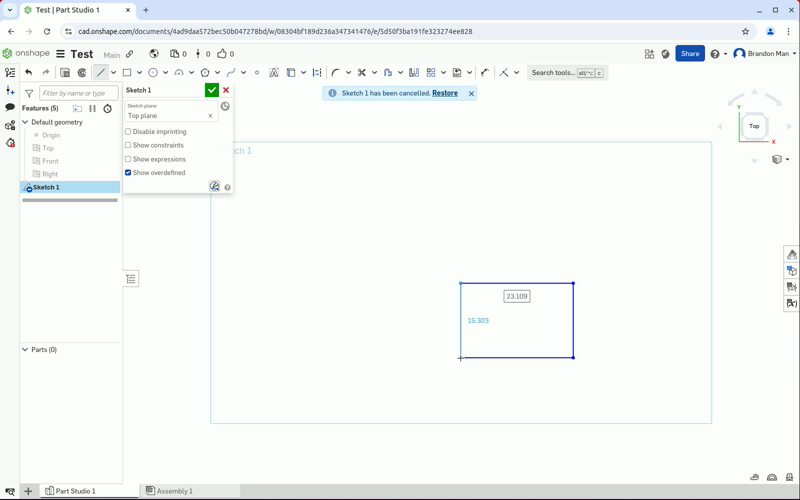
click(460, 357)
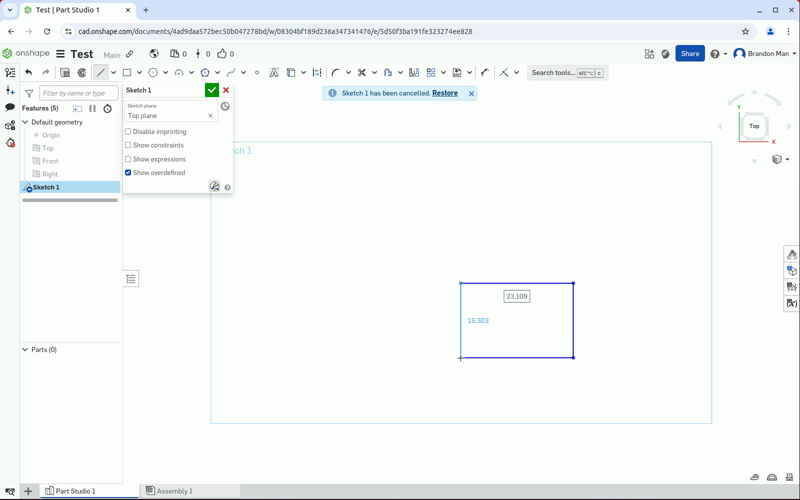
key(esc)
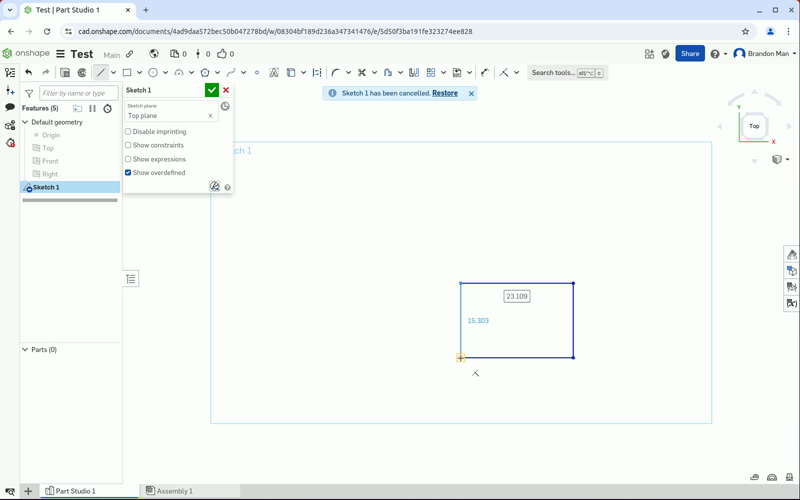
mouse_move(481, 308)
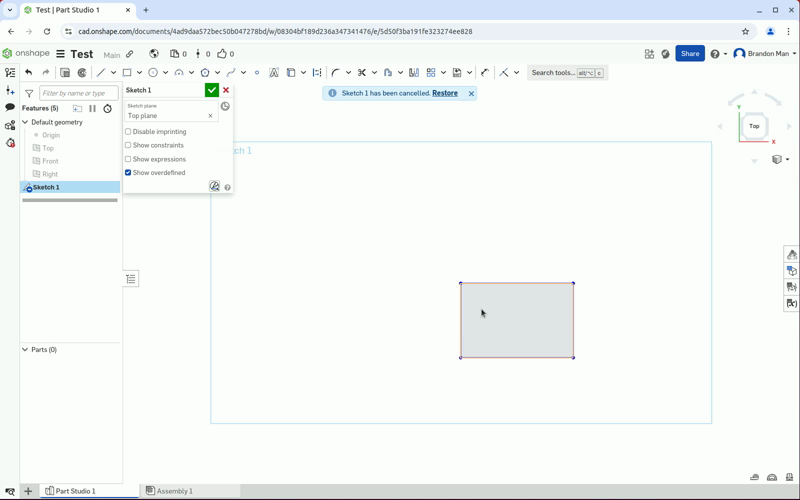
click(481, 308)
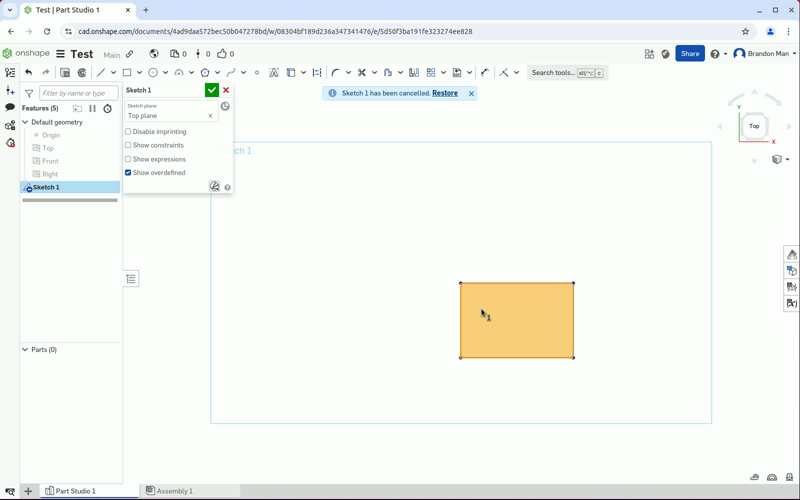
mouse_move(73, 352)
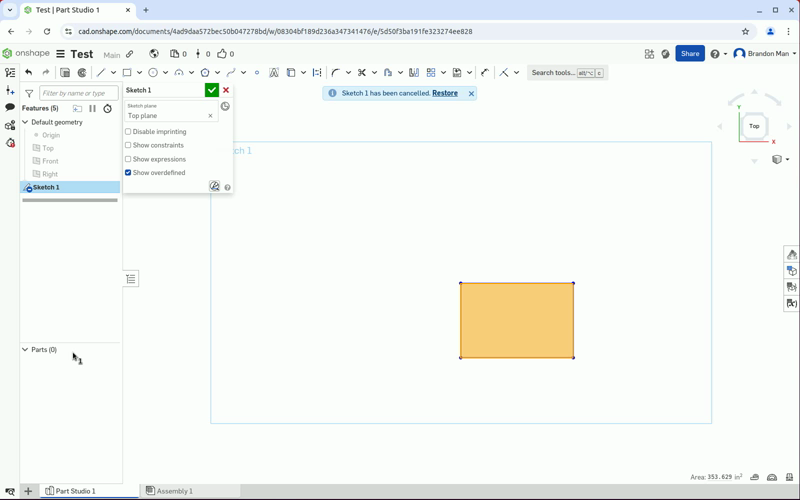
key(shift+y)
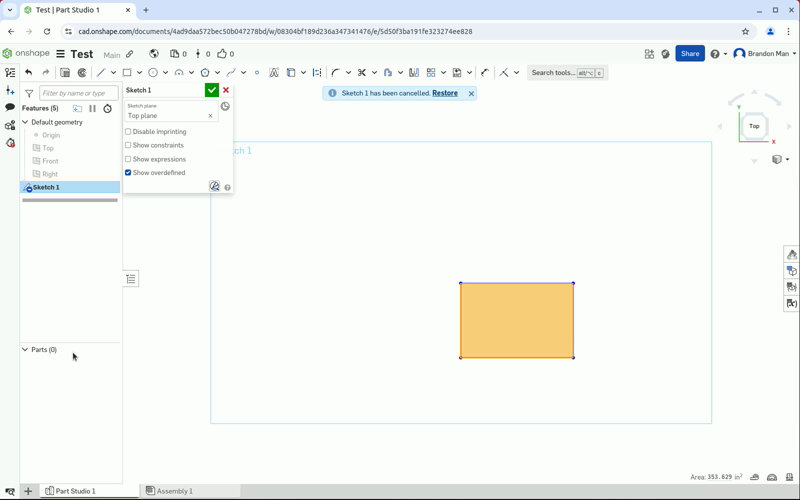
key(shift+e)
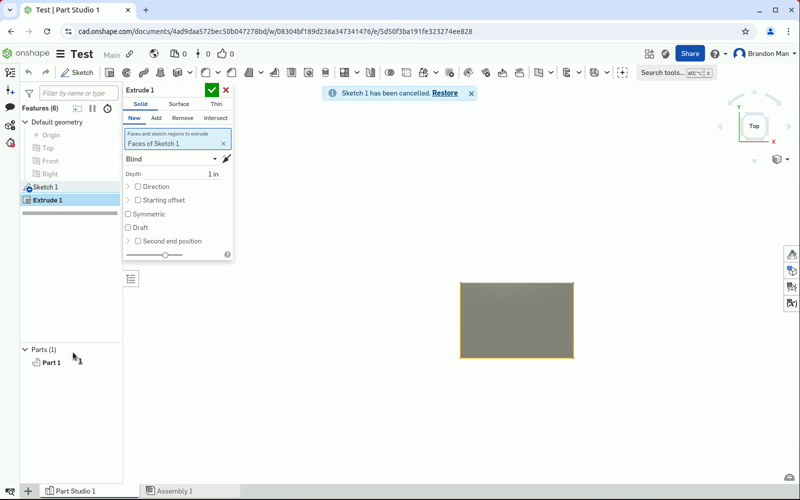
mouse_move(143, 106)
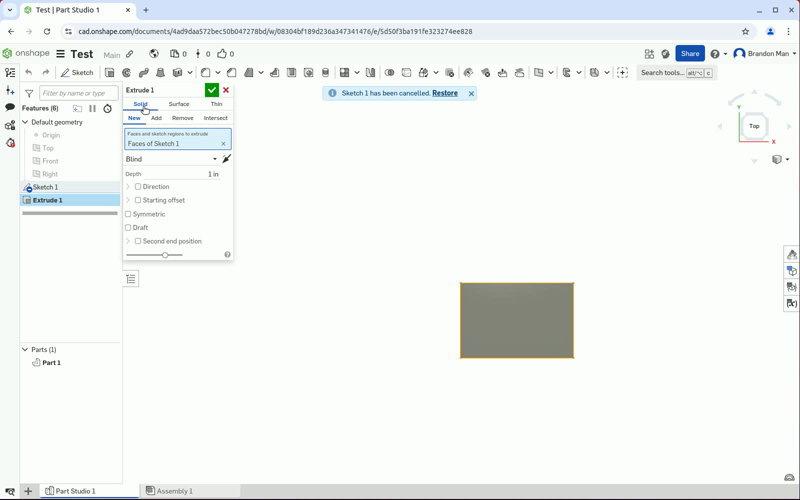
click(143, 106)
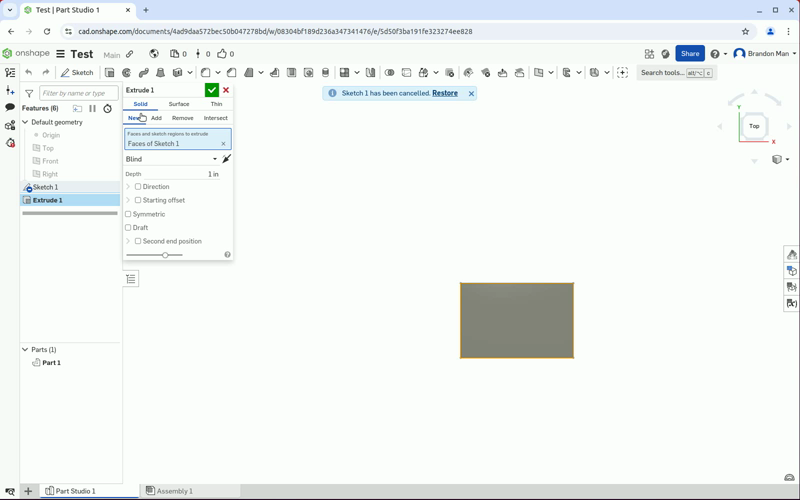
mouse_move(137, 120)
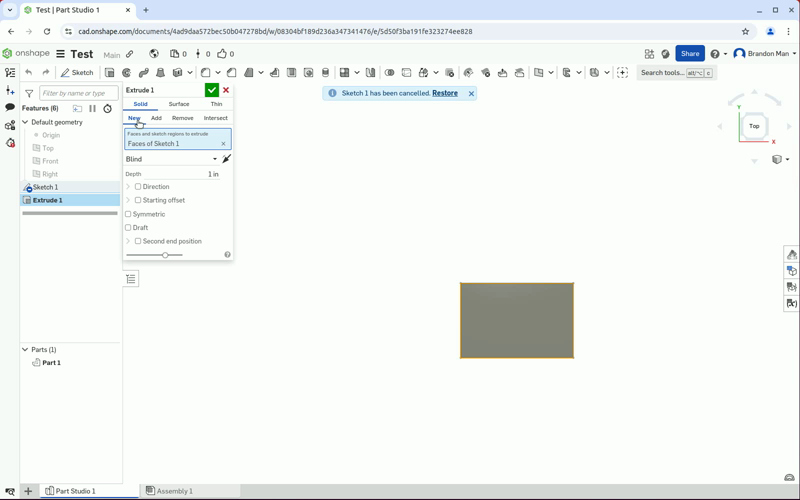
click(137, 120)
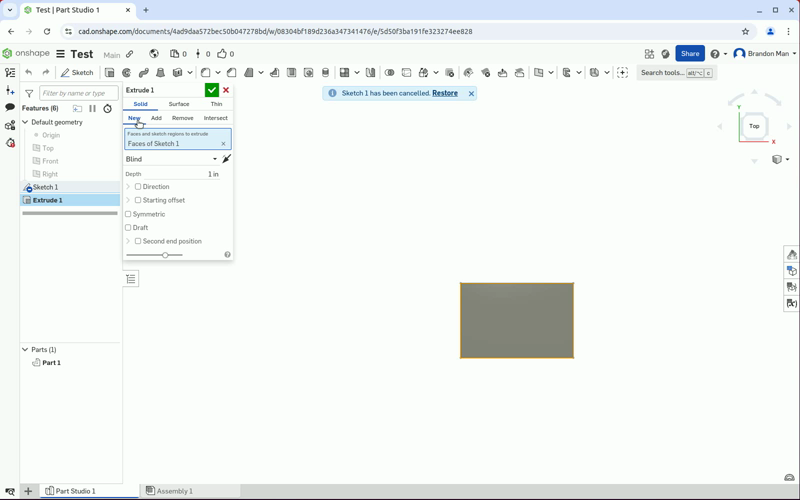
key(tab, 4)
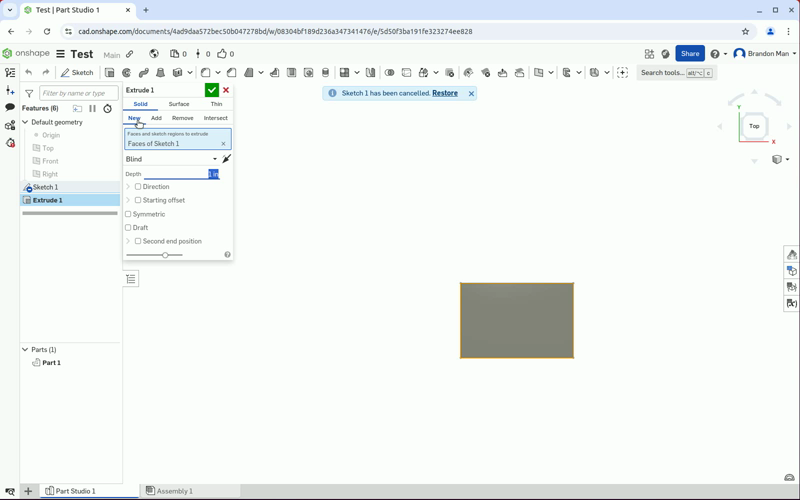
text(3.851)
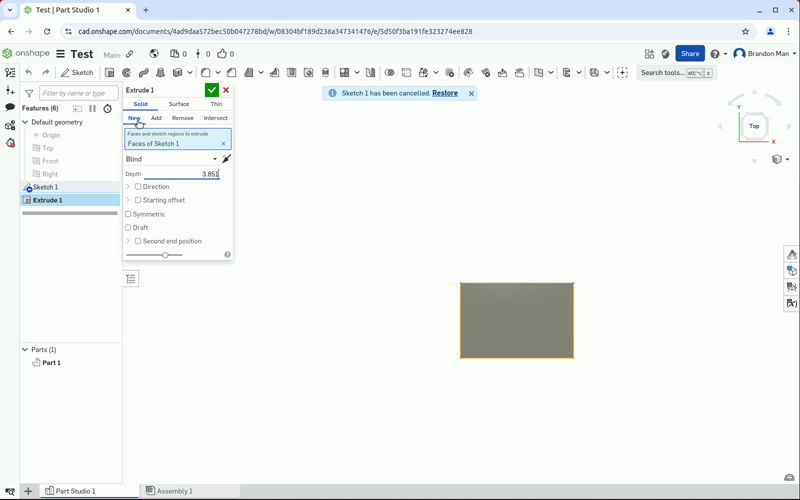
key(enter)
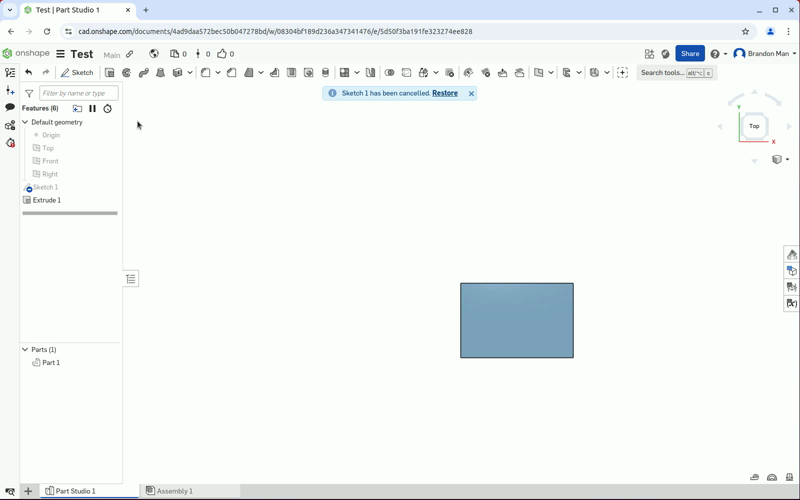
key(shift+h)
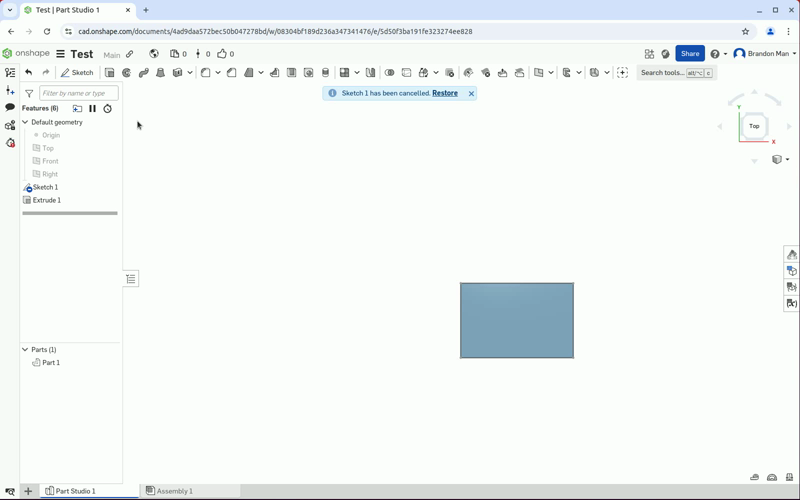
key(shift+h)
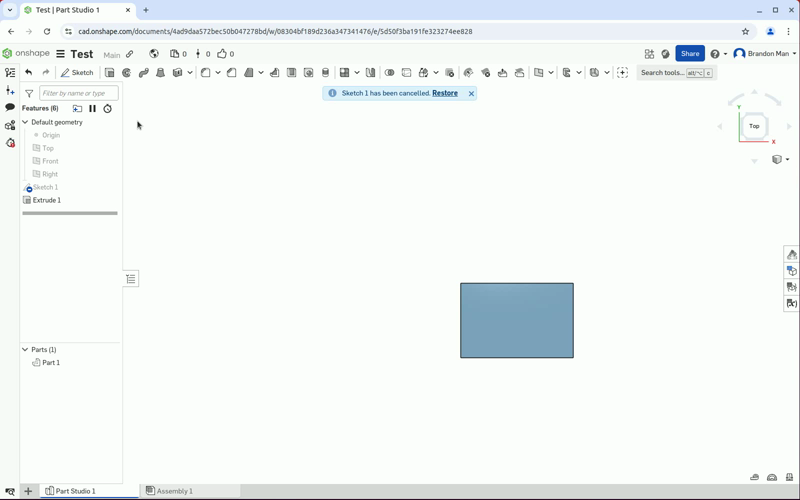
mouse_move(73, 189)
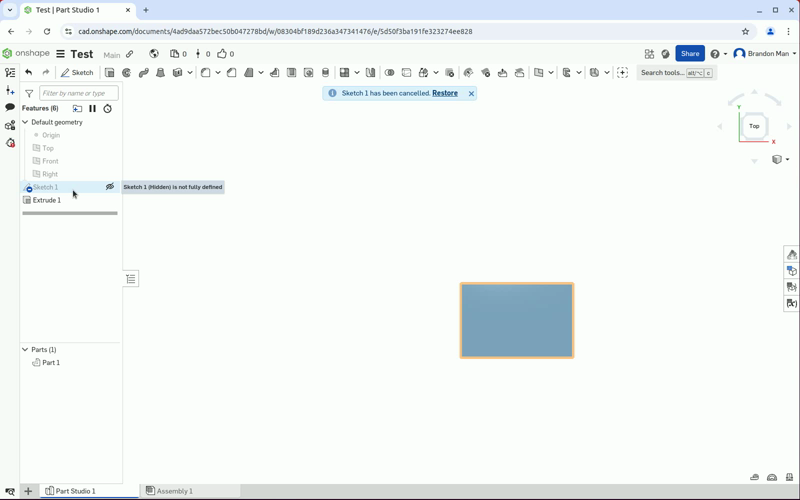
click(73, 189)
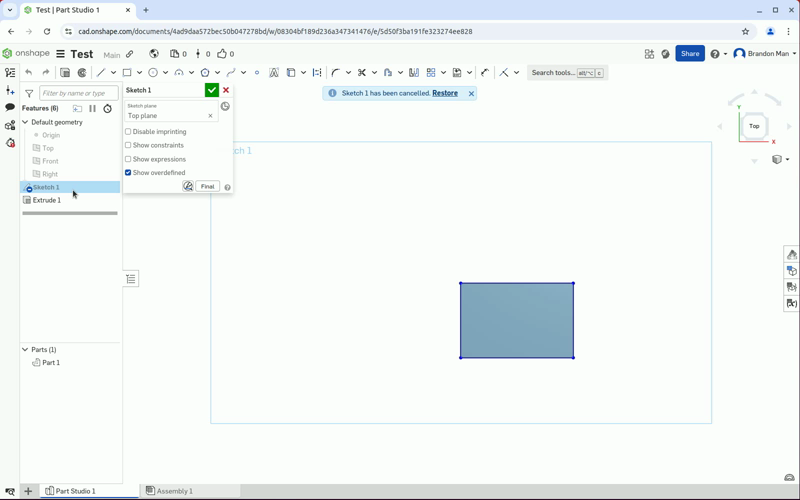
mouse_move(229, 92)
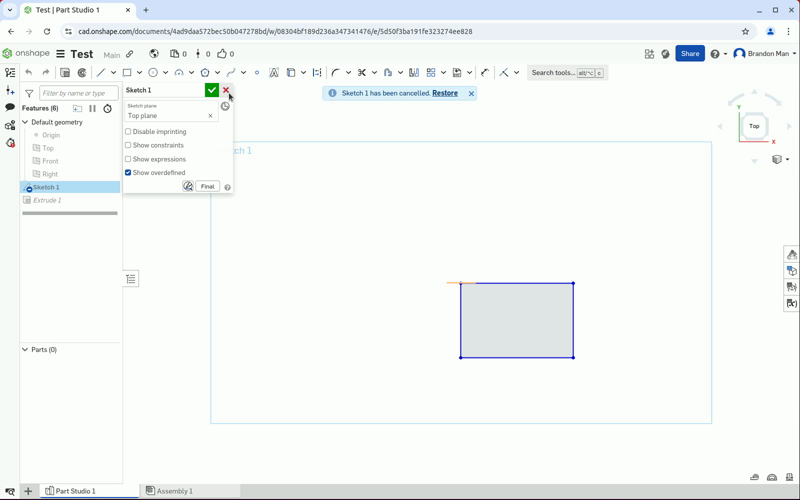
click(229, 92)
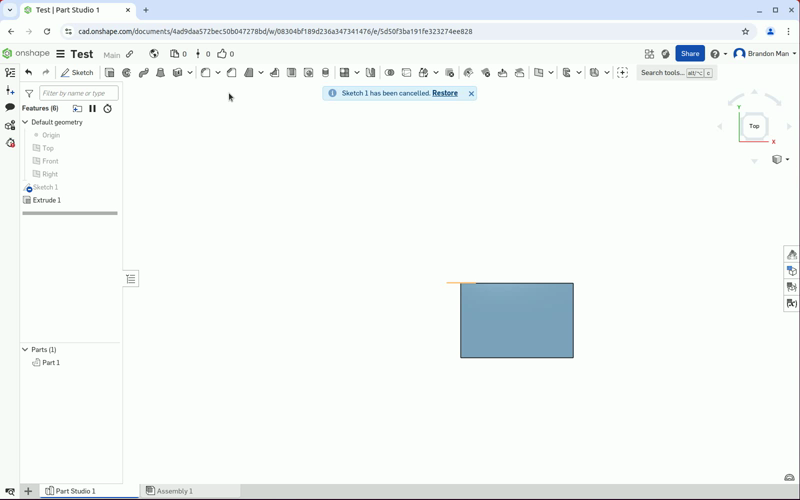
mouse_move(73, 352)
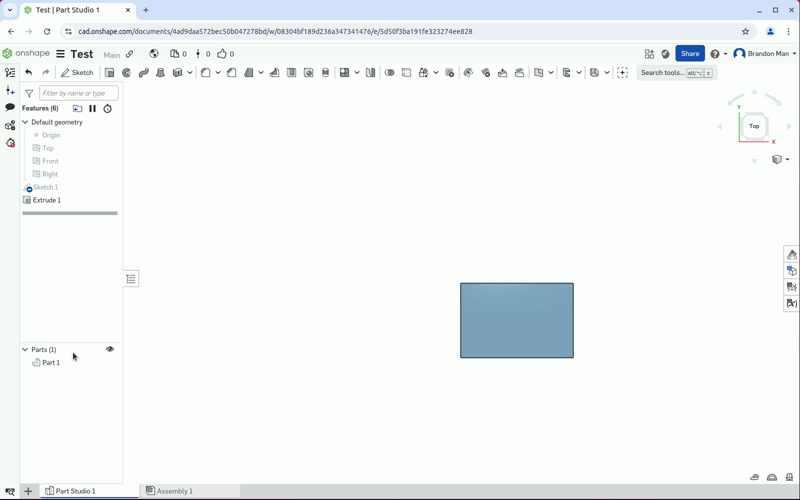
key(y)
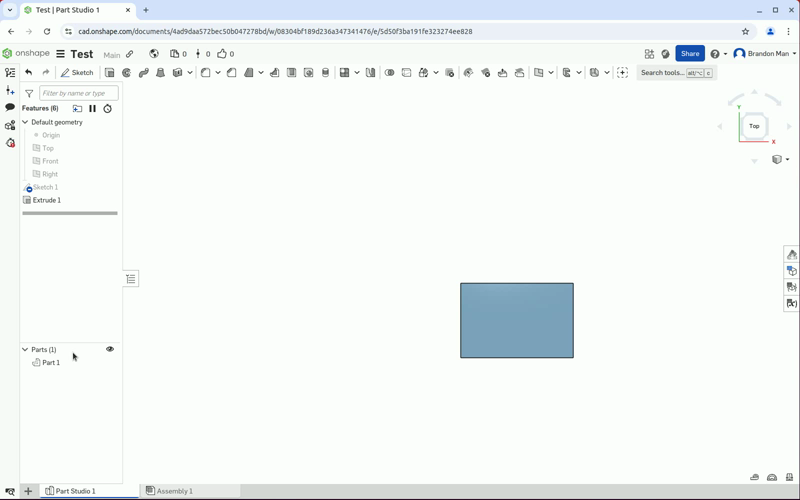
key(shift+p)
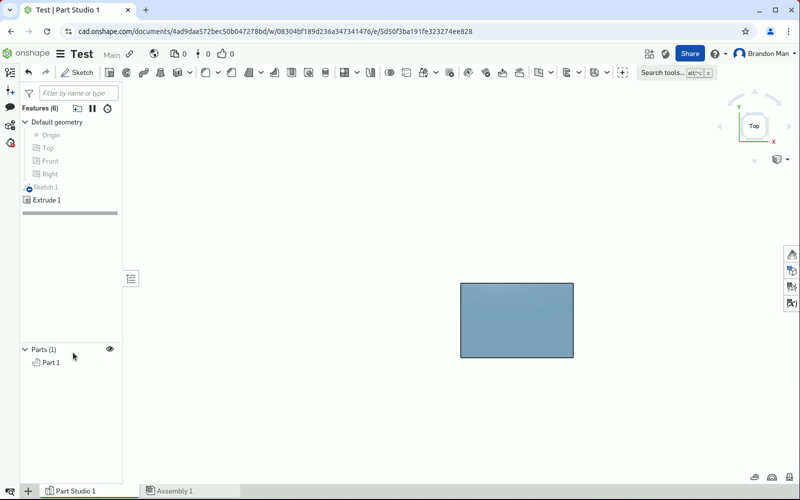
key(space)
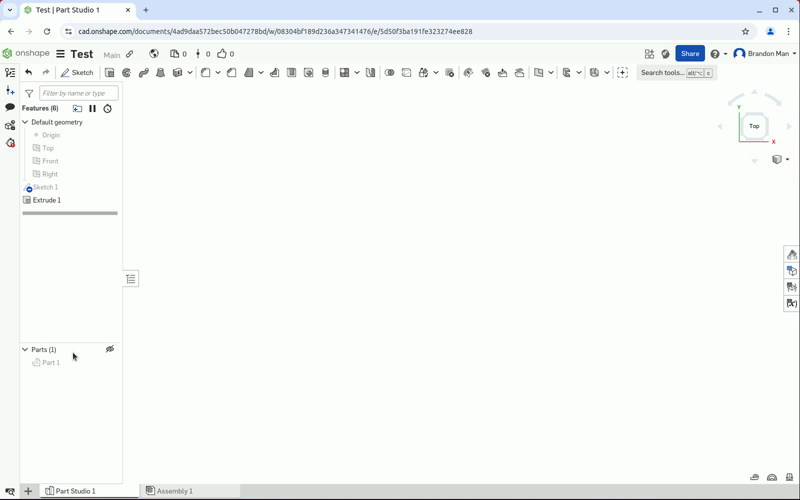
key_down(shift)
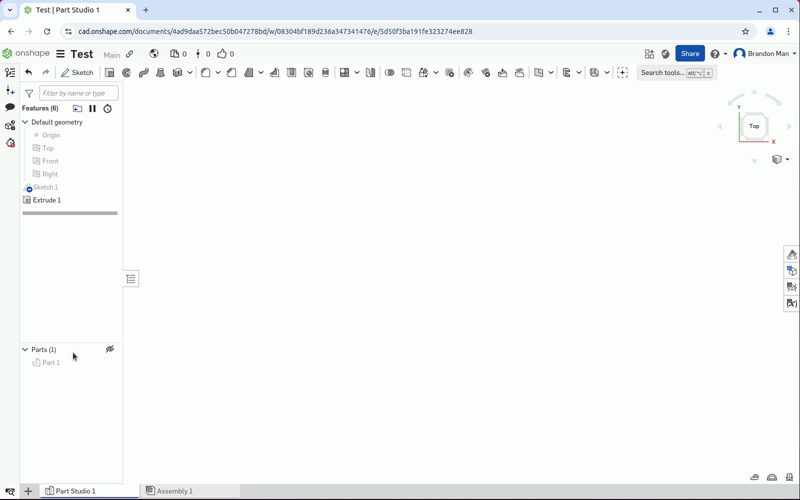
key(up)
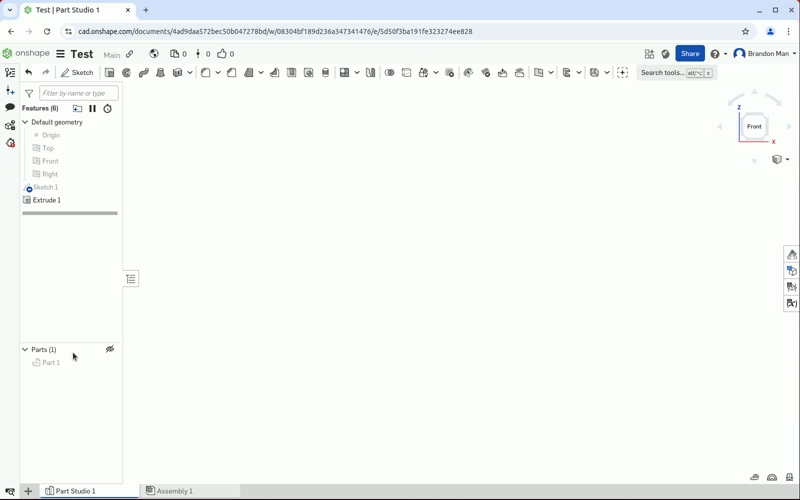
key_up(shift)
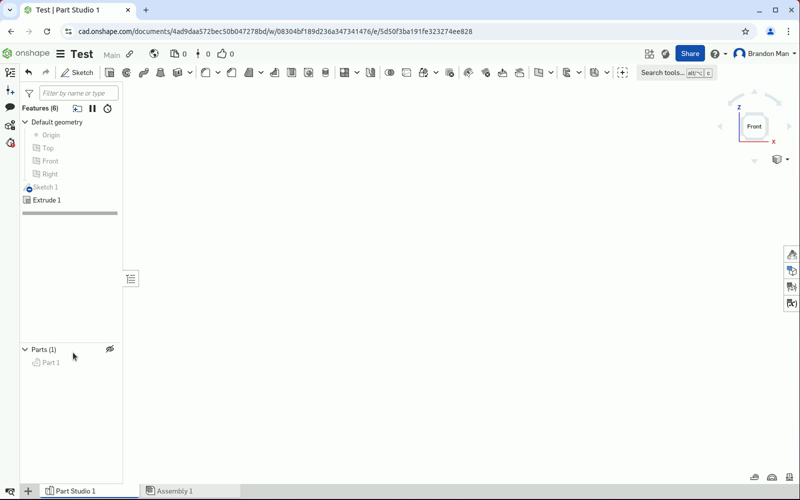
key(space)
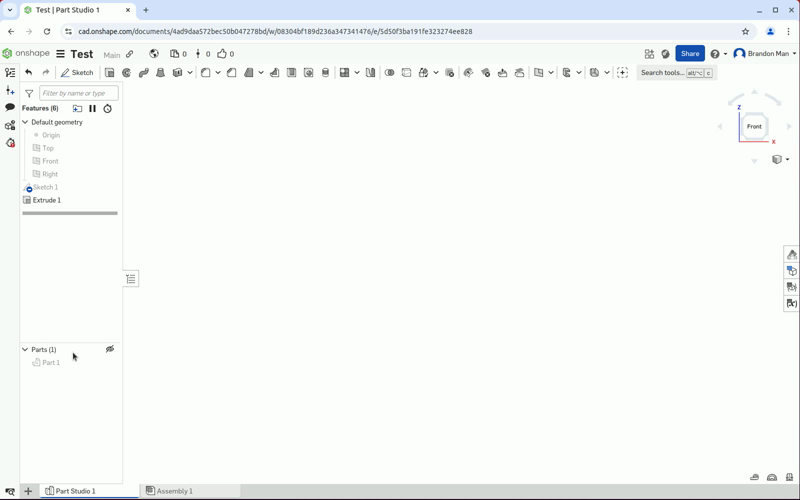
key_down(shift)
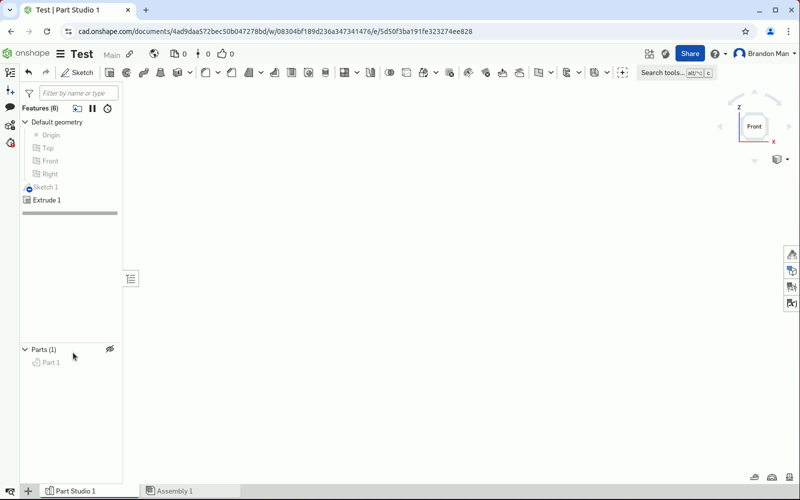
key(left)
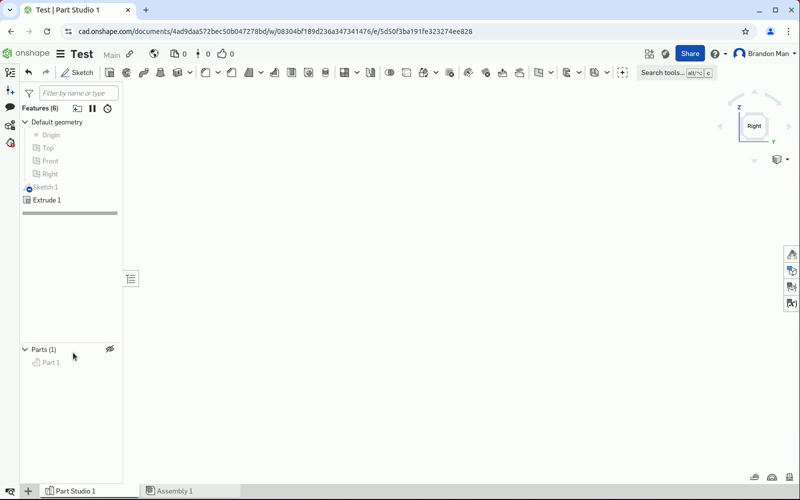
key_up(shift)
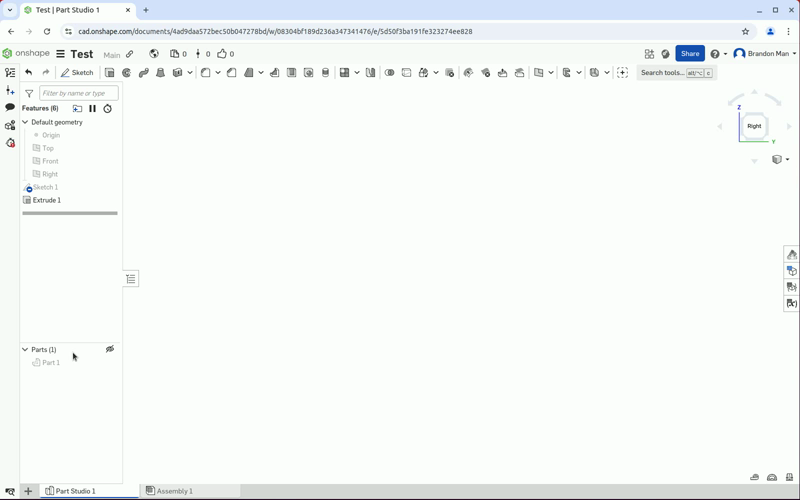
mouse_move(73, 352)
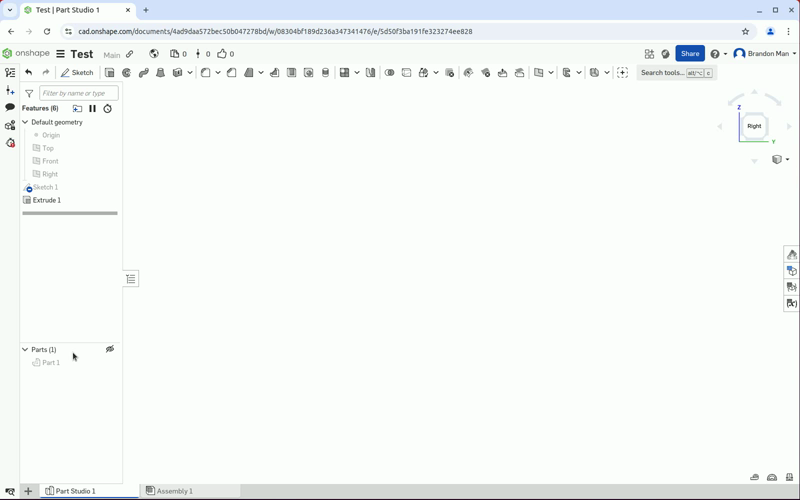
key(shift+y)
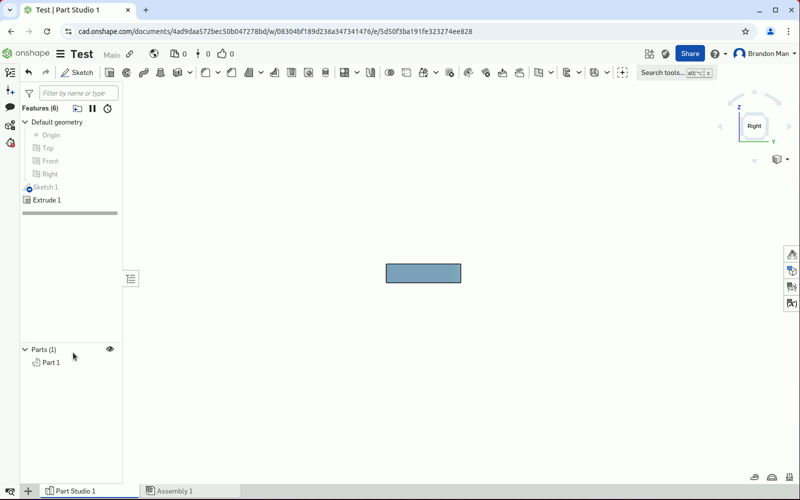
mouse_move(541, 75)
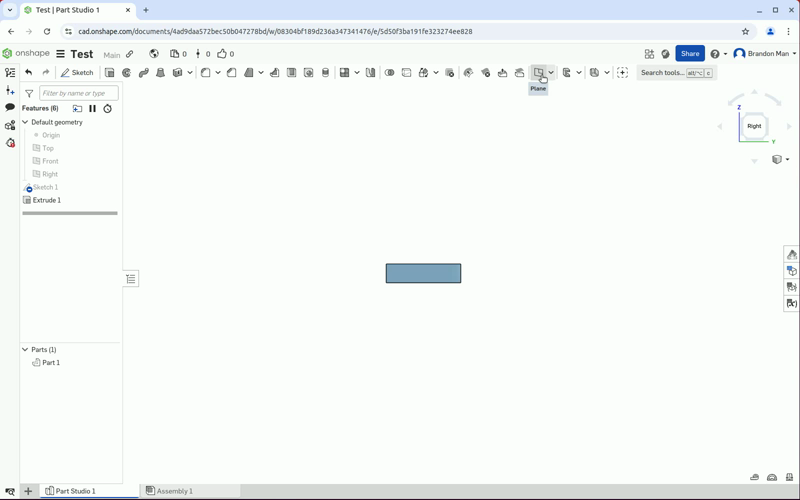
click(541, 75)
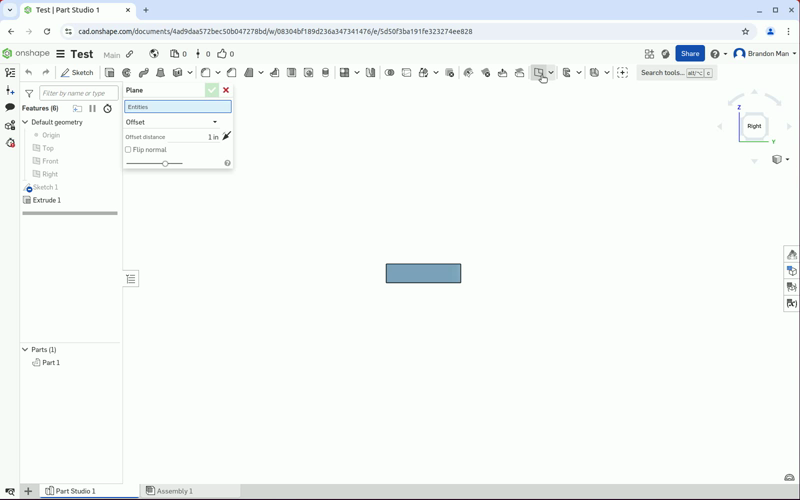
mouse_move(73, 176)
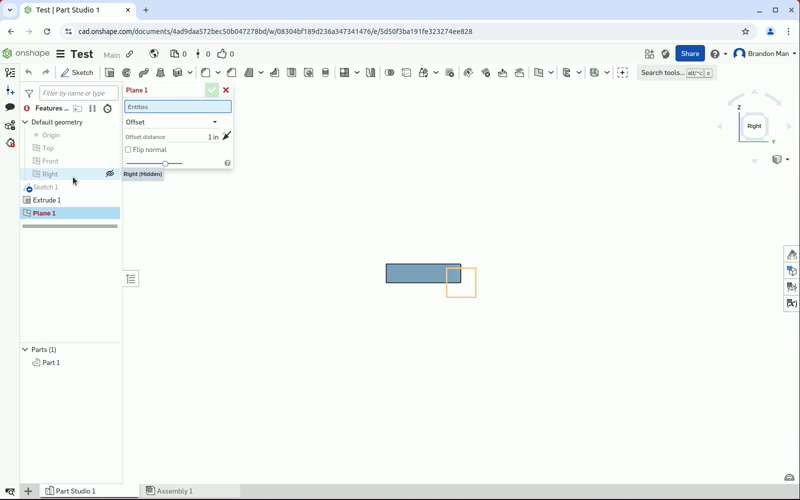
click(73, 176)
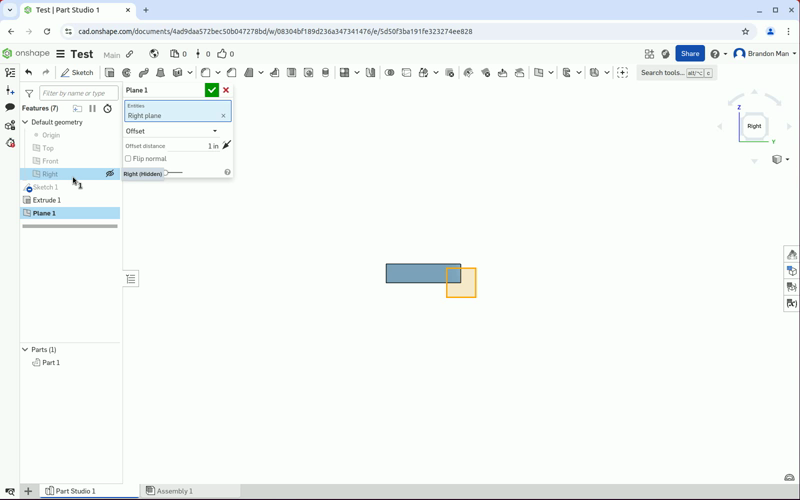
key(tab, 2)
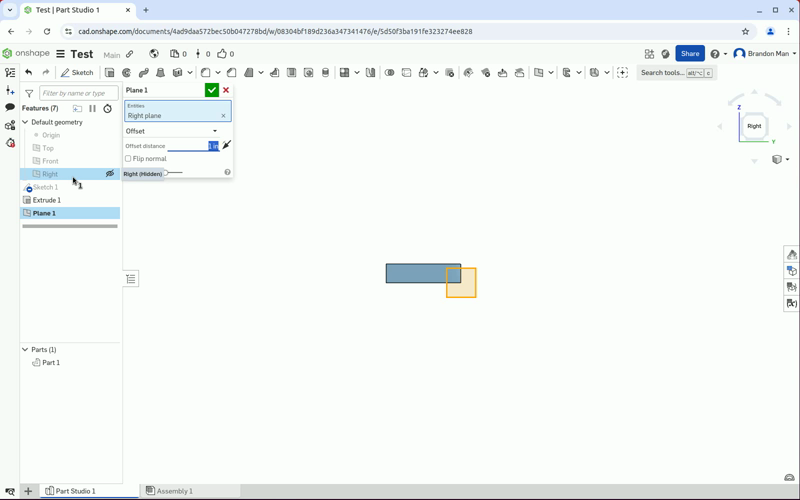
text(23.108)
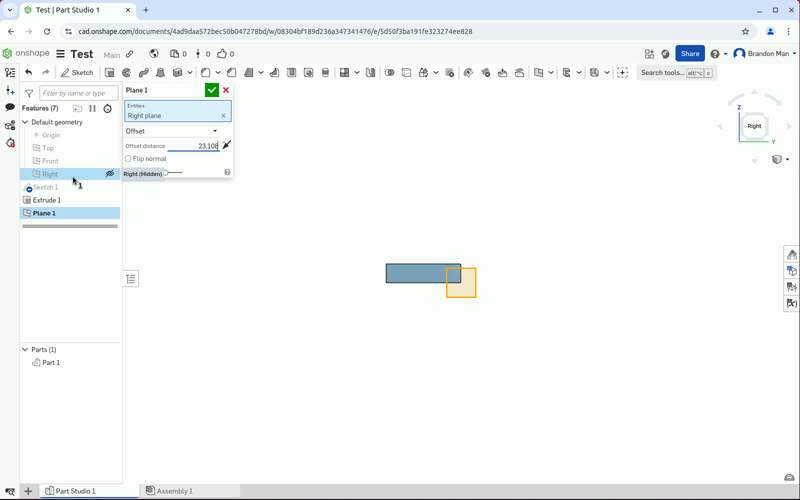
key(enter, 2)
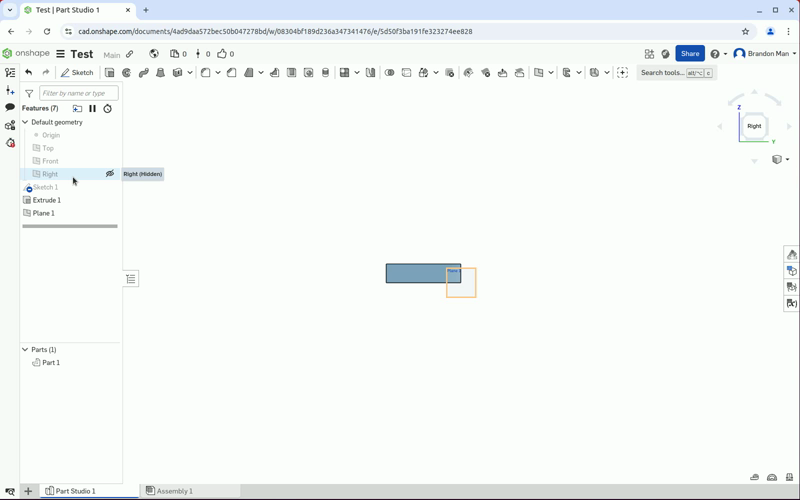
key(shift+s)
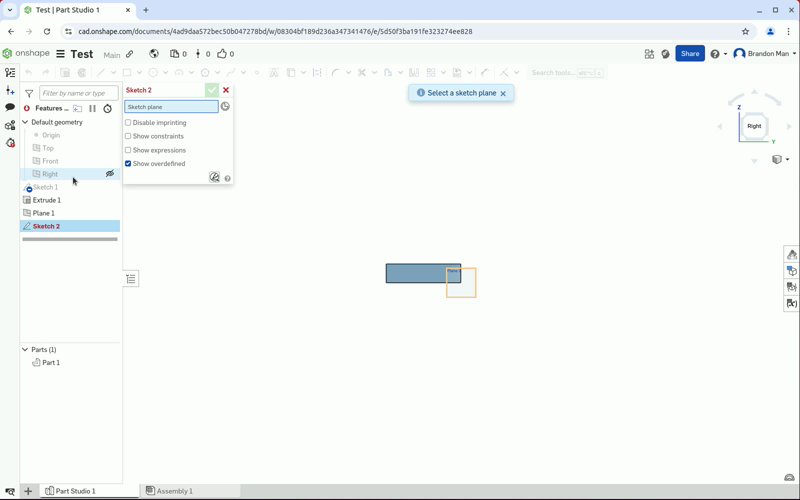
mouse_move(73, 215)
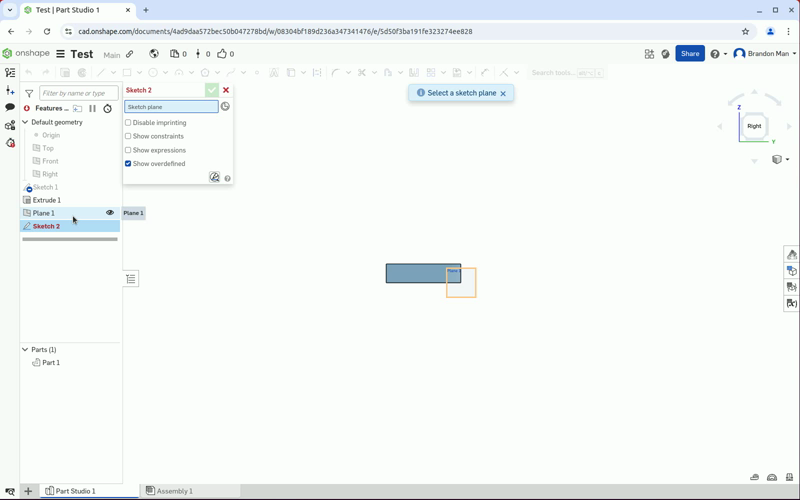
click(73, 215)
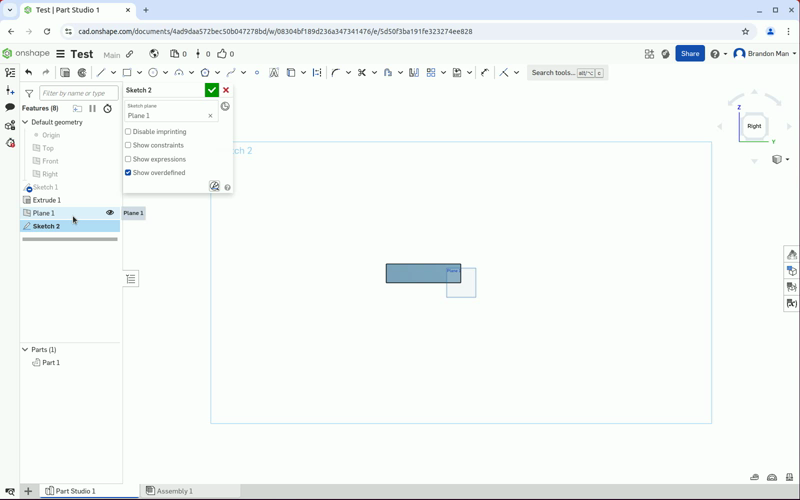
mouse_move(73, 352)
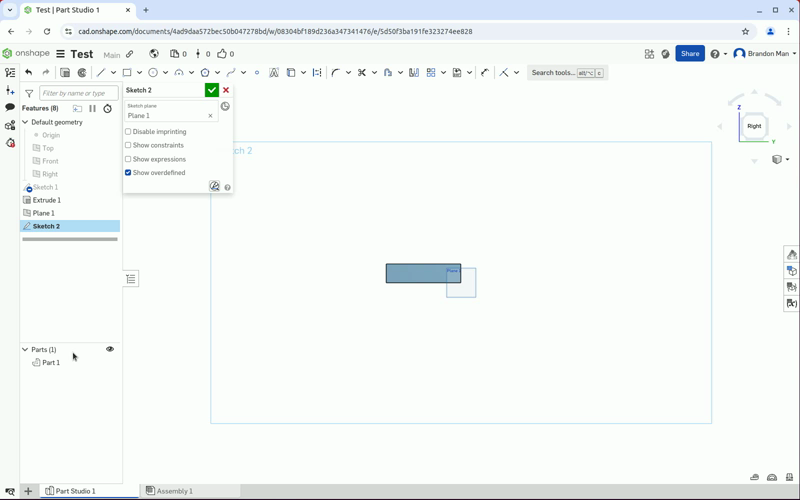
key(y)
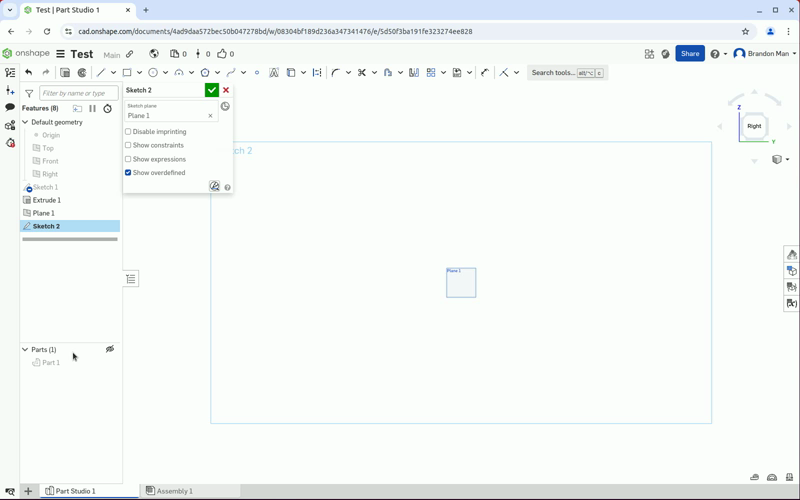
key(l)
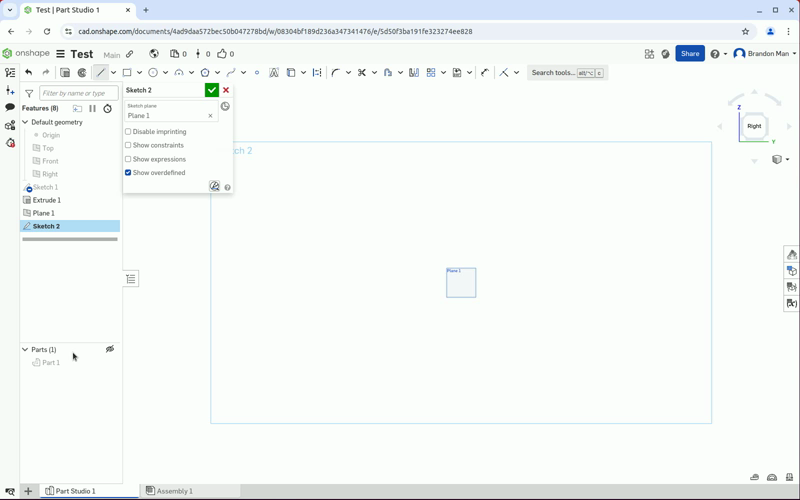
key_down(shift)
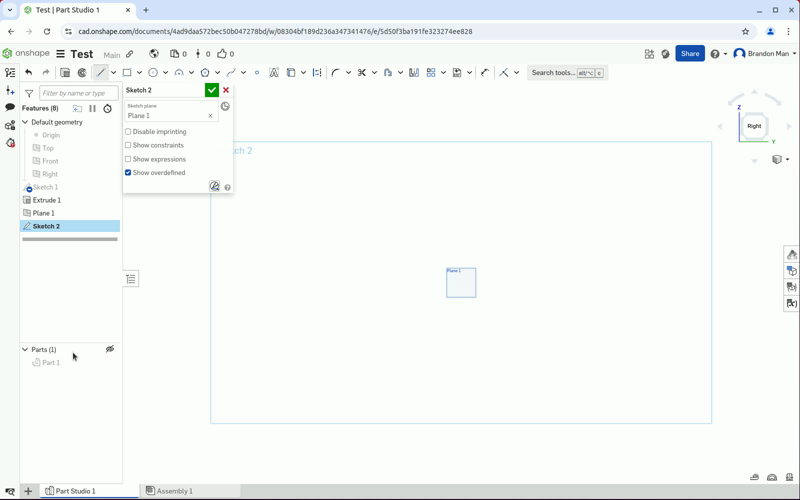
mouse_move(385, 245)
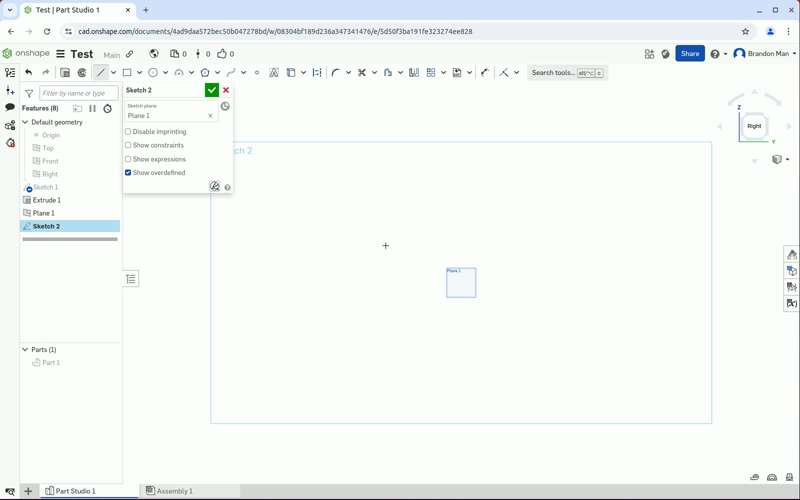
click(385, 245)
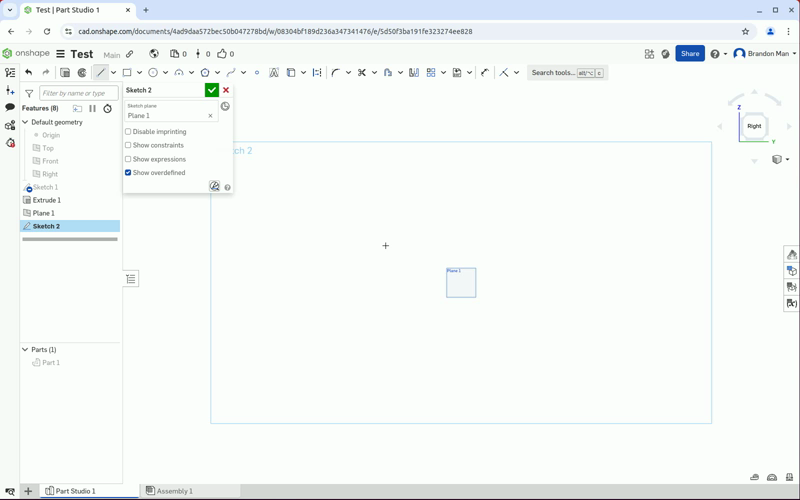
key_up(shift)
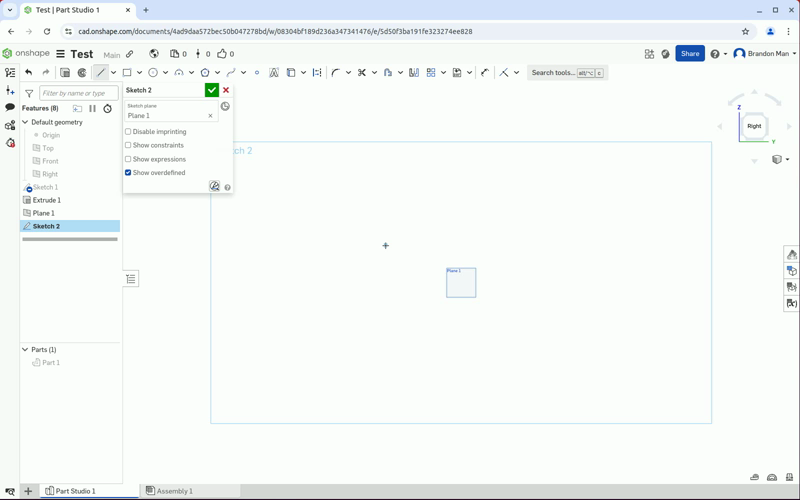
key_down(shift)
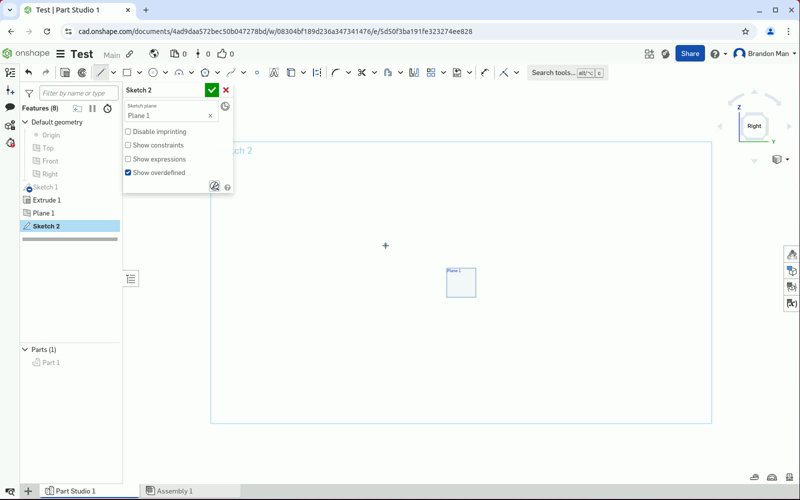
mouse_move(461, 245)
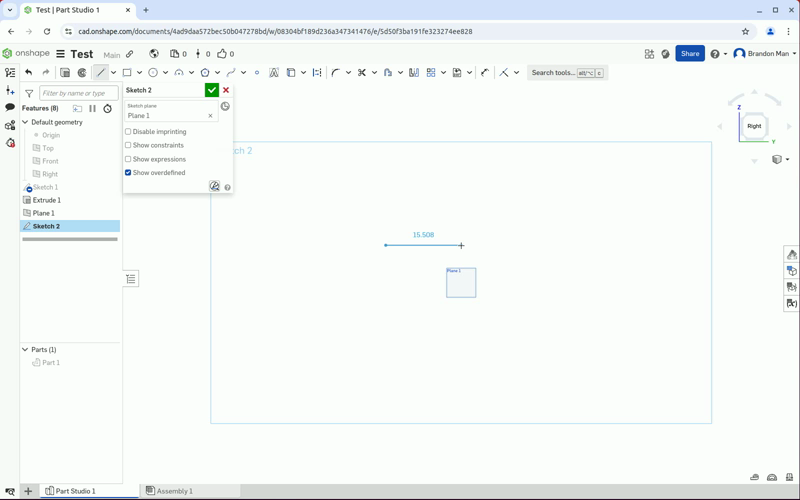
click(461, 245)
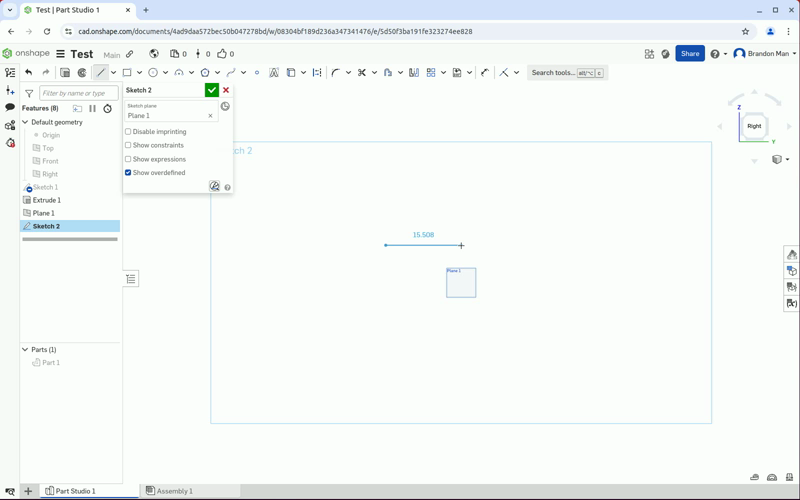
key_up(shift)
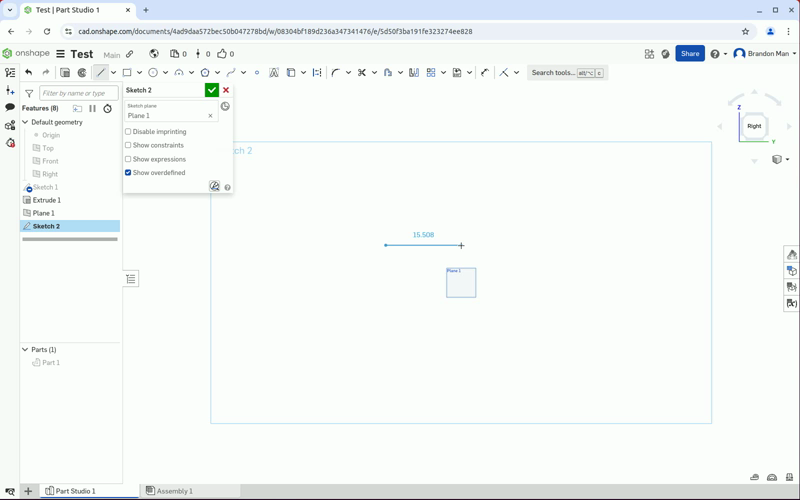
key(esc)
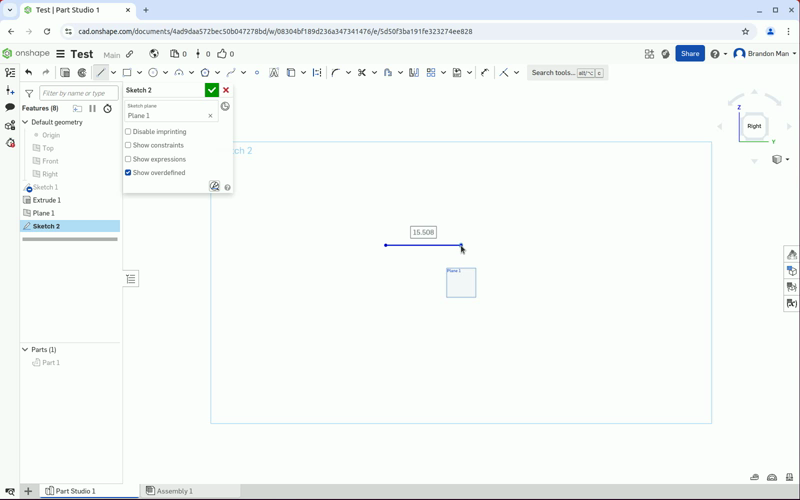
key(a)
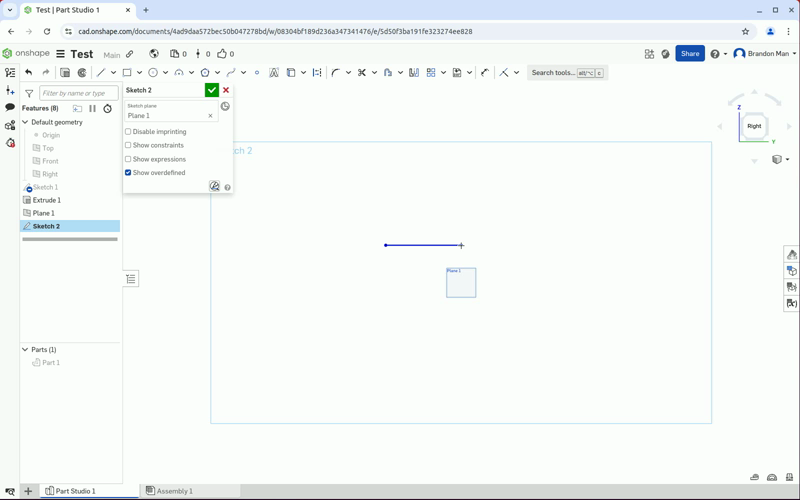
mouse_move(461, 245)
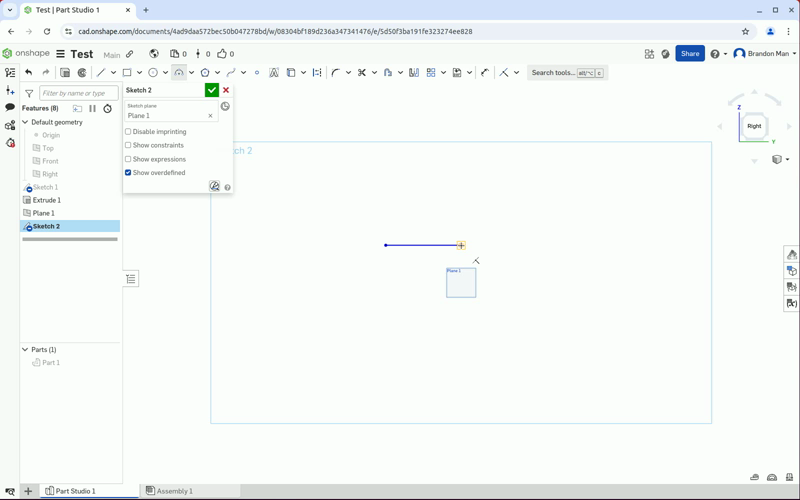
click(461, 245)
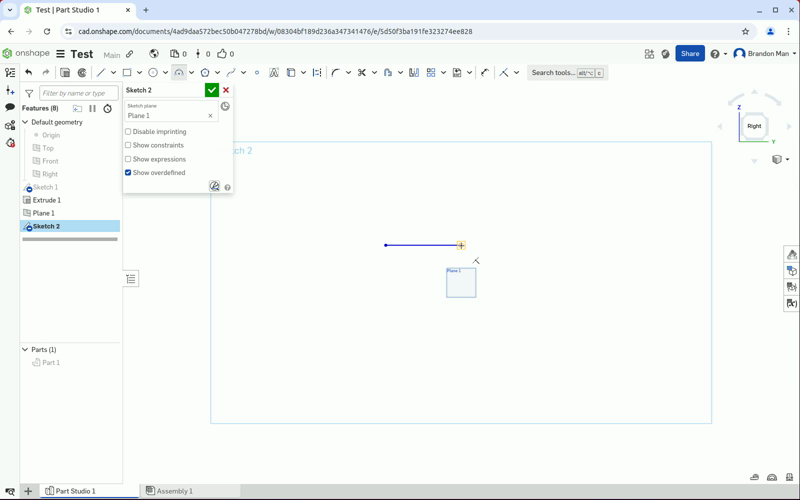
mouse_move(385, 245)
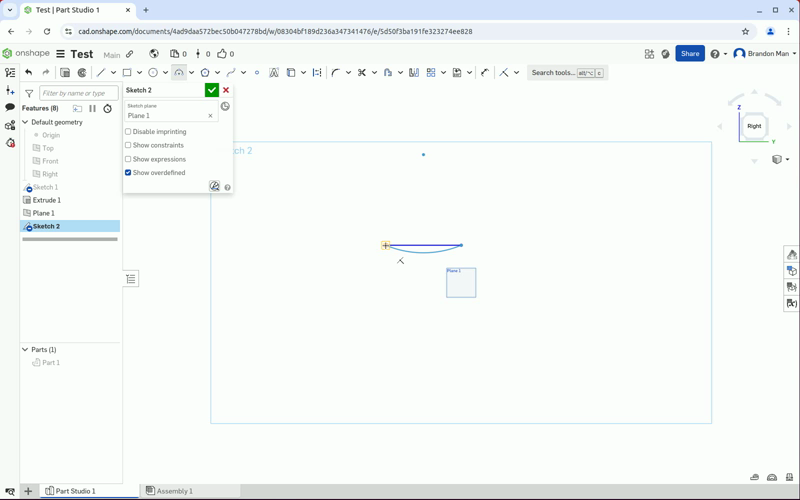
click(385, 245)
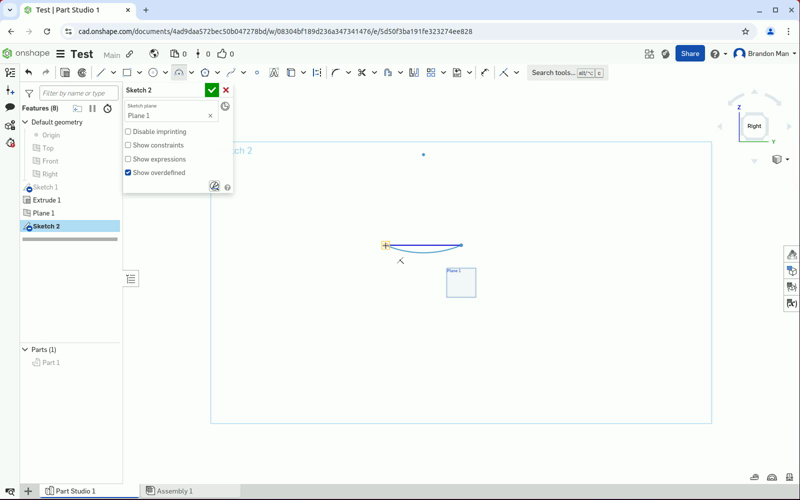
key_down(shift)
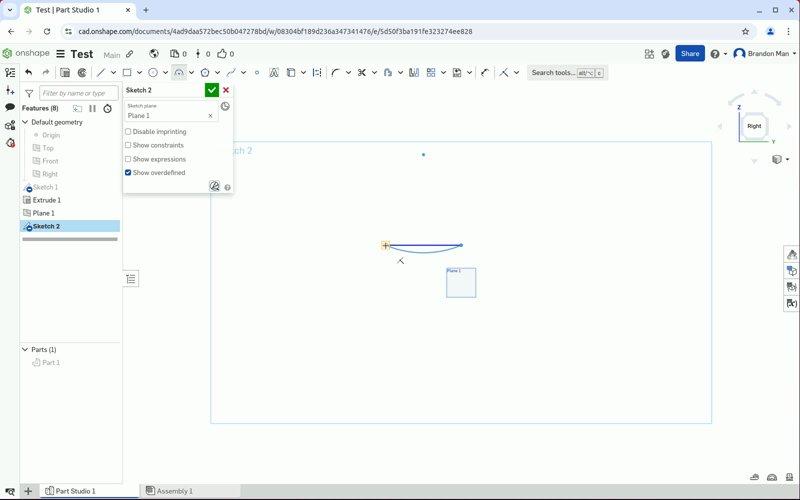
mouse_move(423, 207)
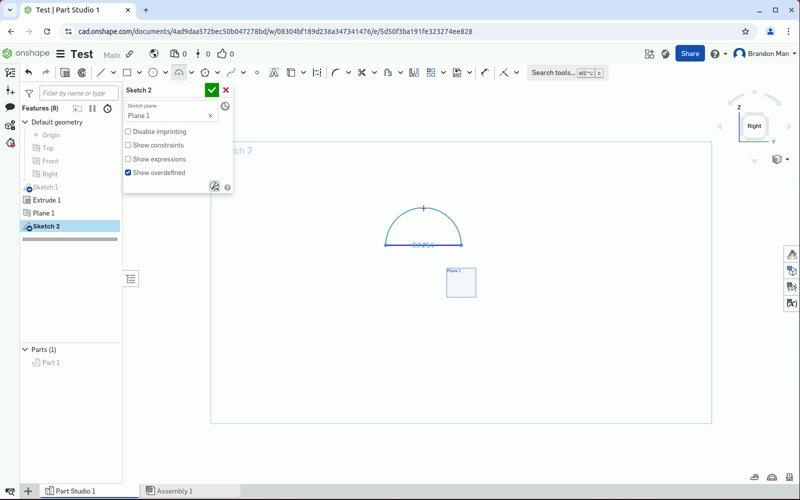
click(423, 207)
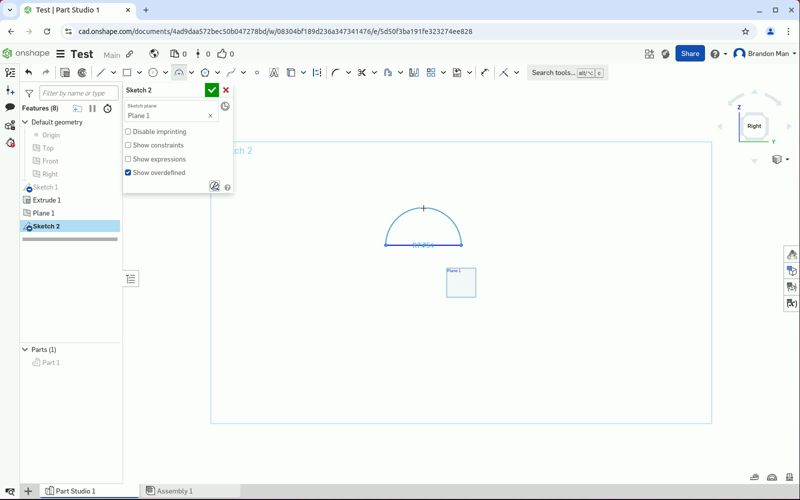
key_up(shift)
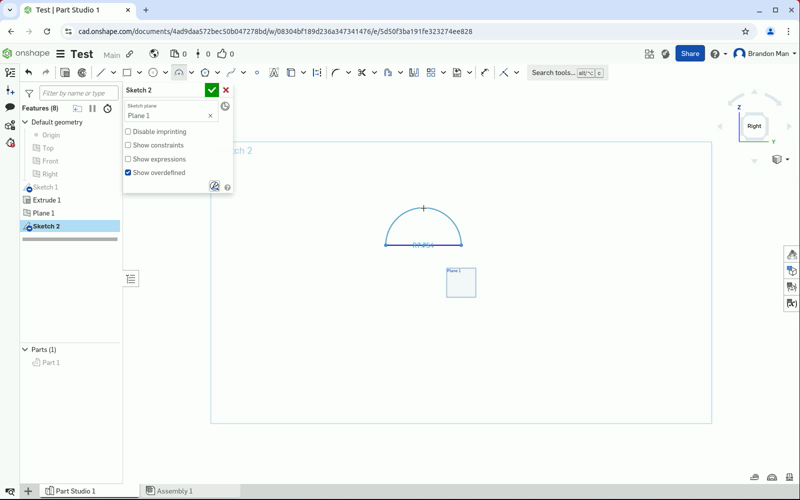
key(esc)
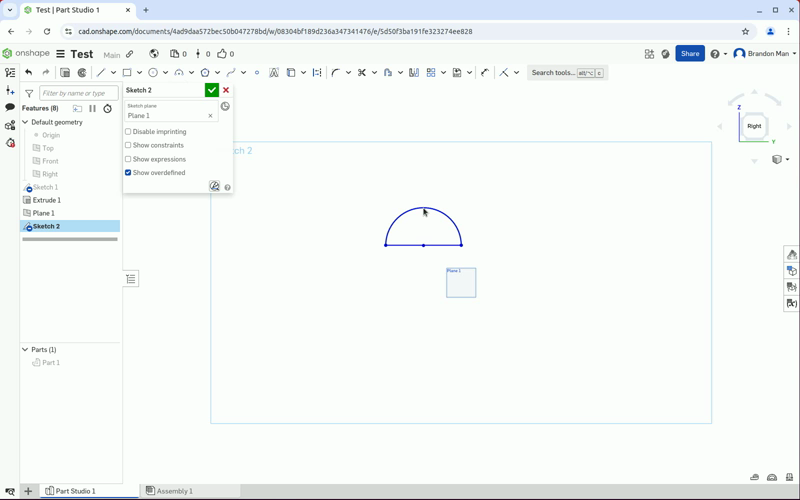
mouse_move(440, 225)
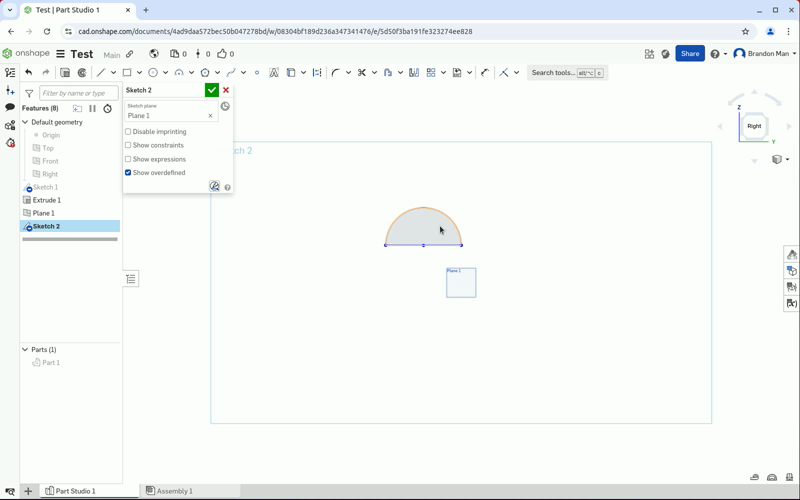
scroll(6)
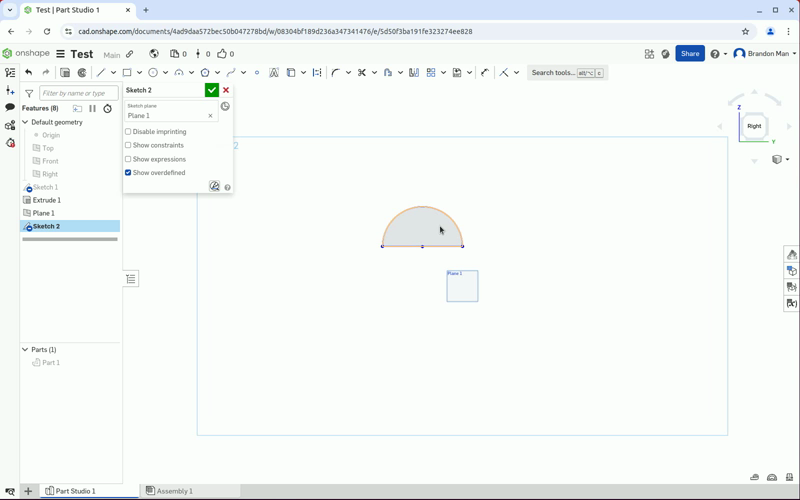
scroll(6)
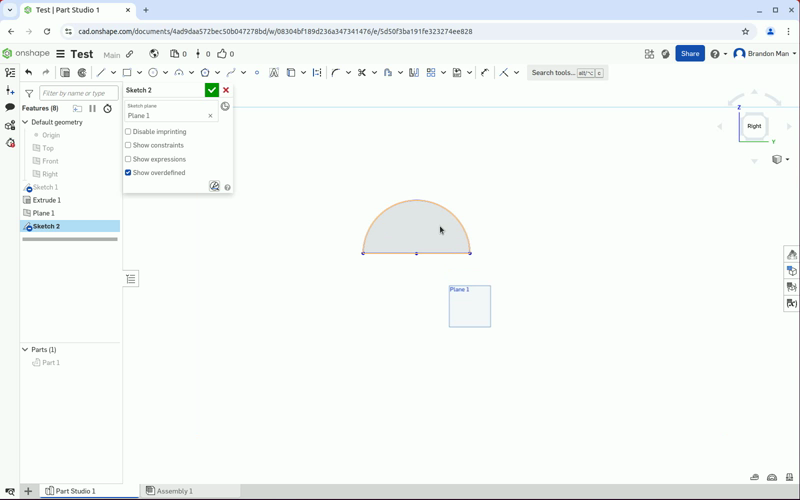
scroll(6)
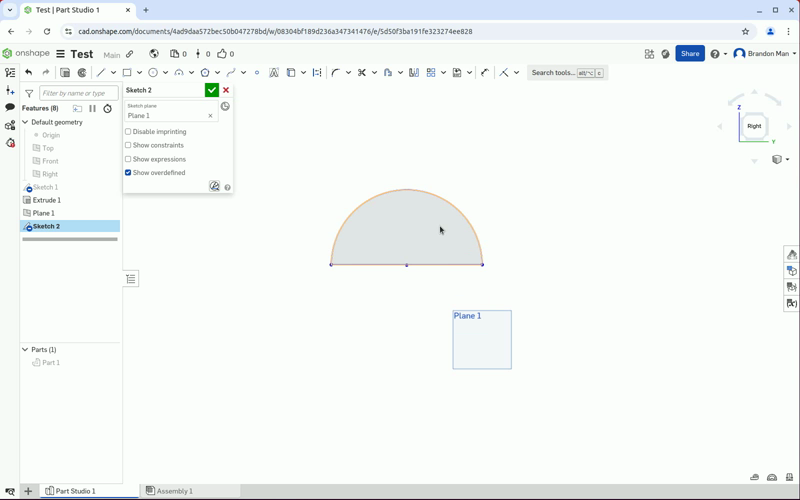
scroll(6)
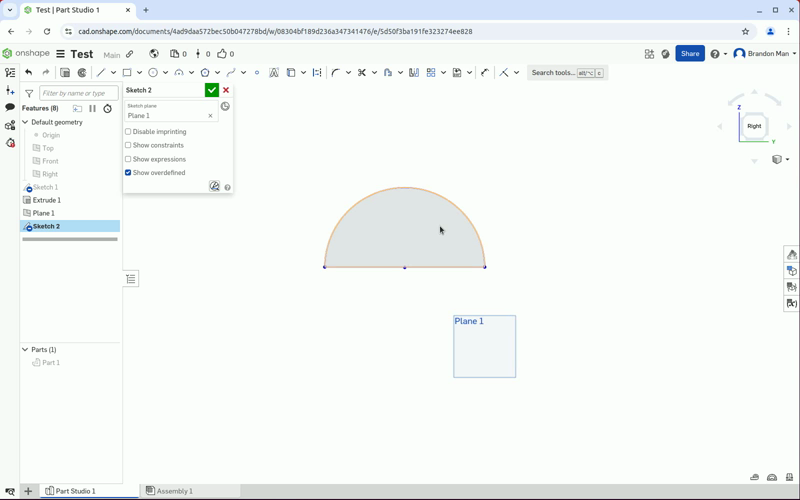
scroll(6)
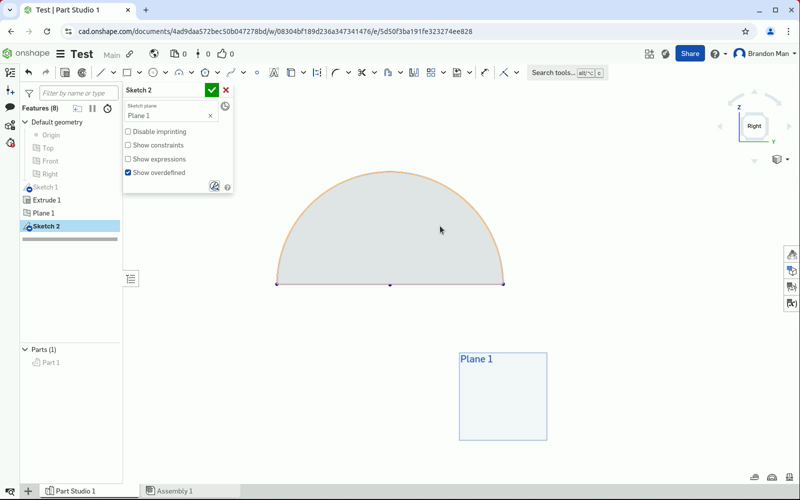
scroll(6)
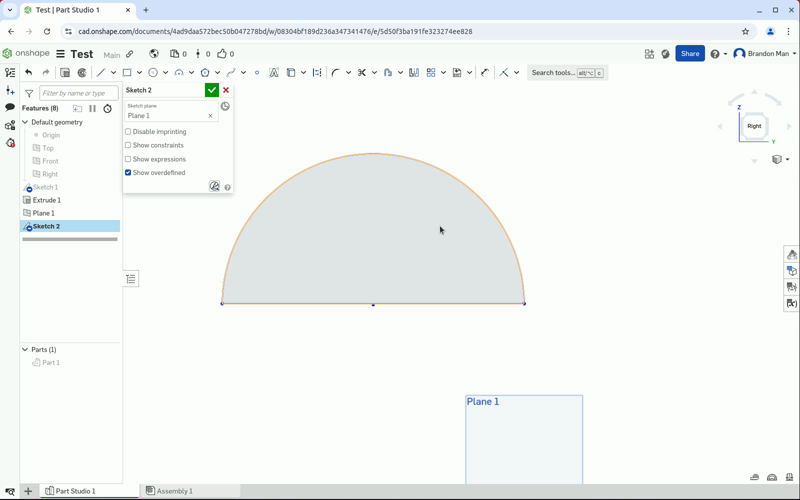
scroll(6)
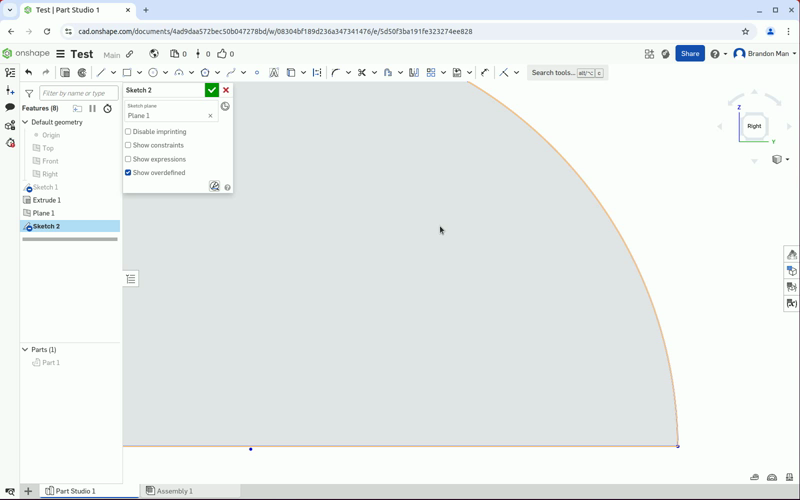
click(440, 225)
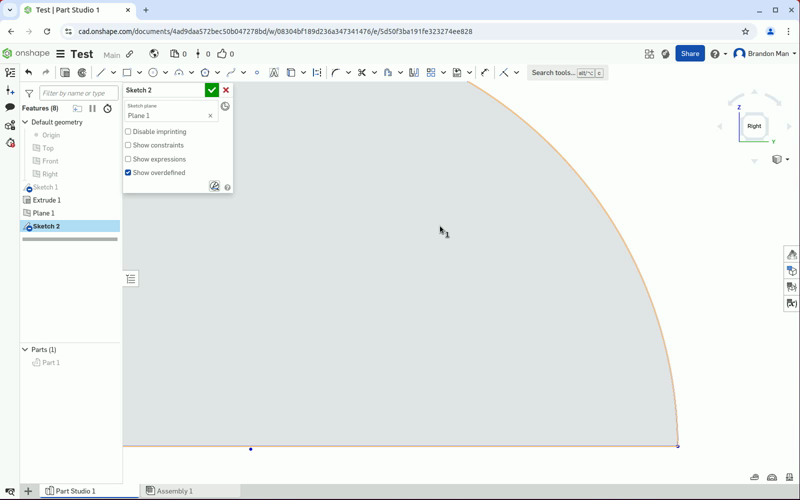
scroll(-6)
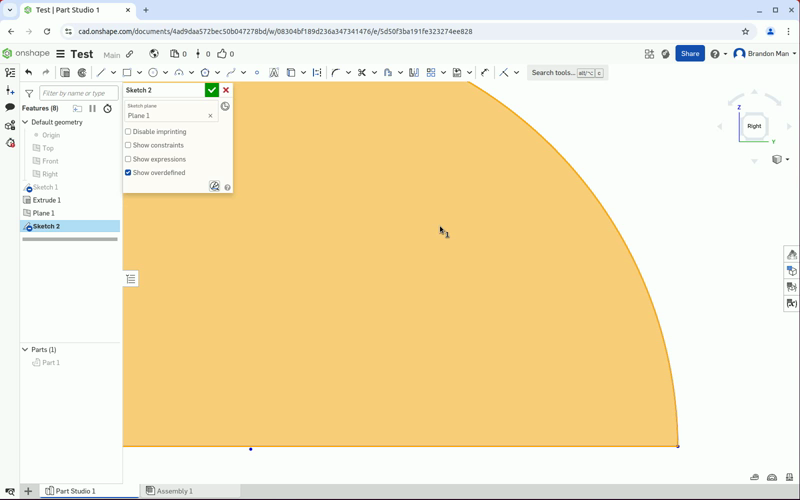
scroll(-6)
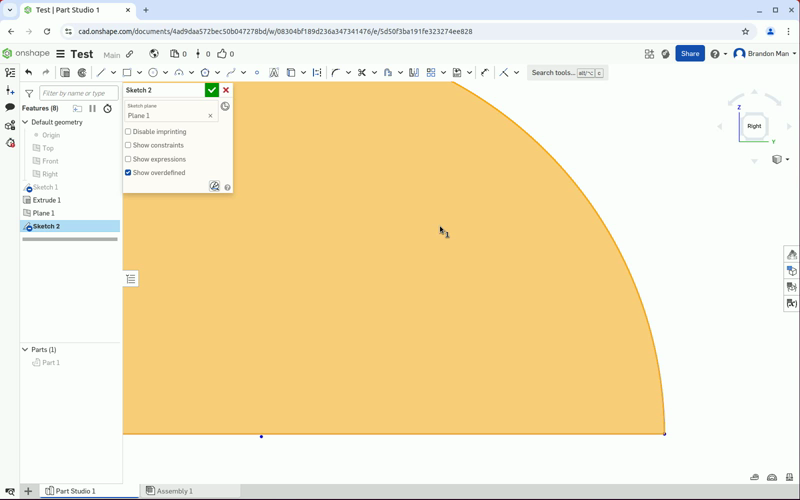
scroll(-6)
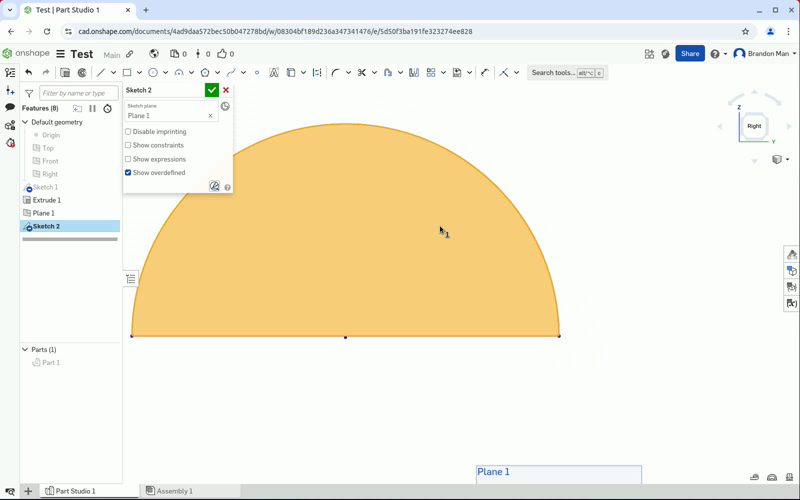
scroll(-6)
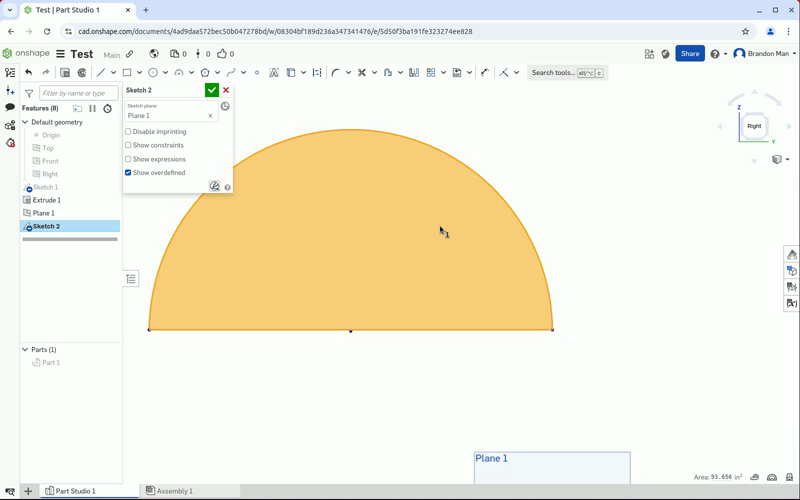
scroll(-6)
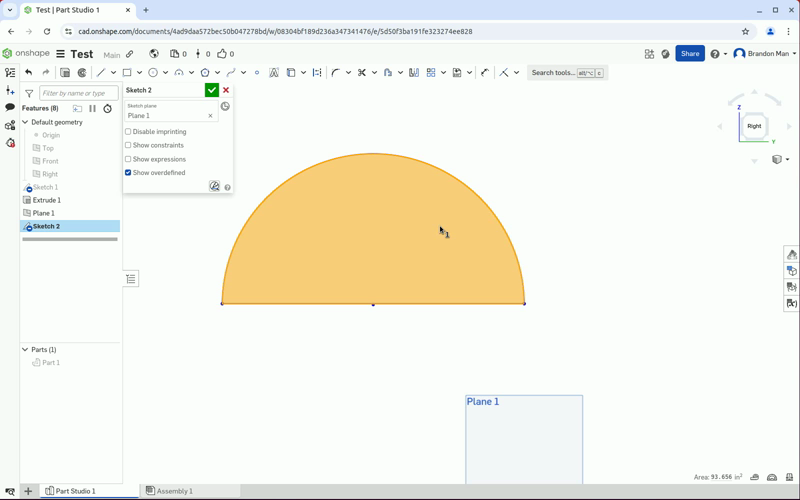
scroll(-6)
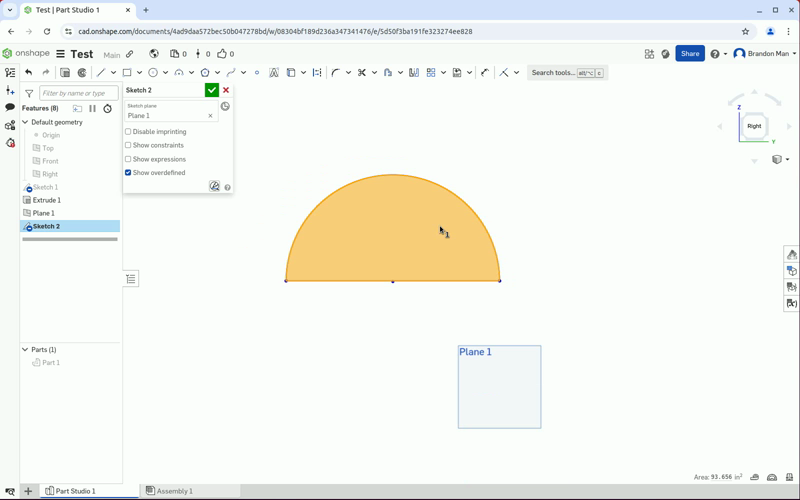
scroll(-6)
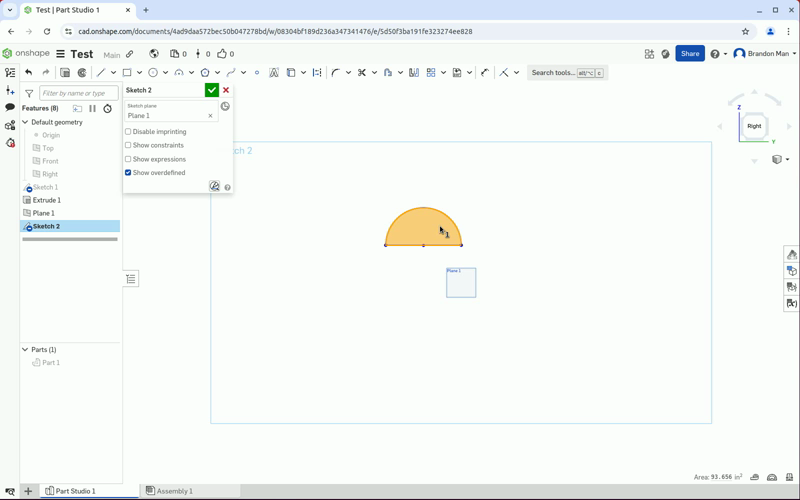
mouse_move(73, 352)
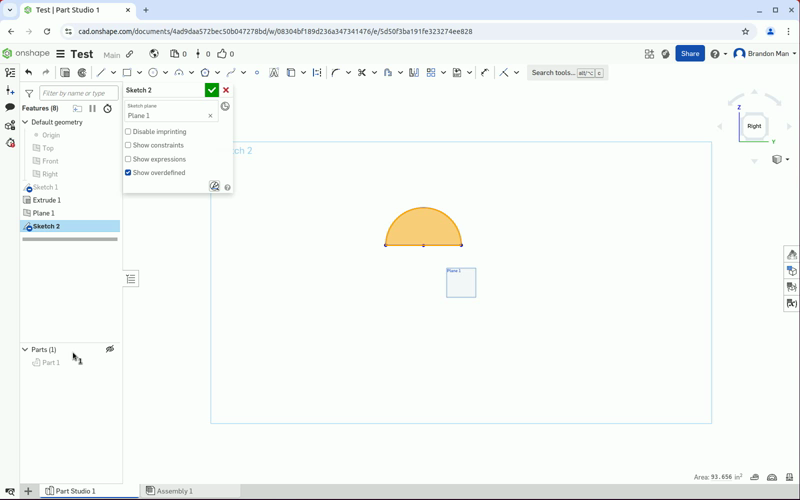
key(shift+y)
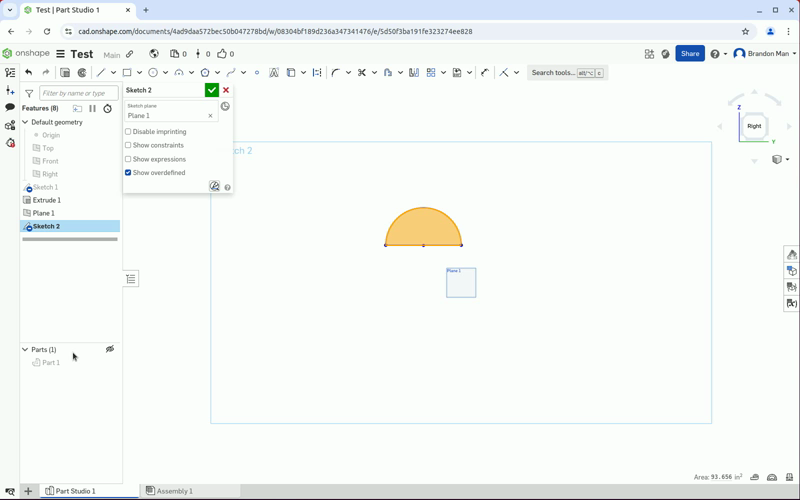
key(shift+e)
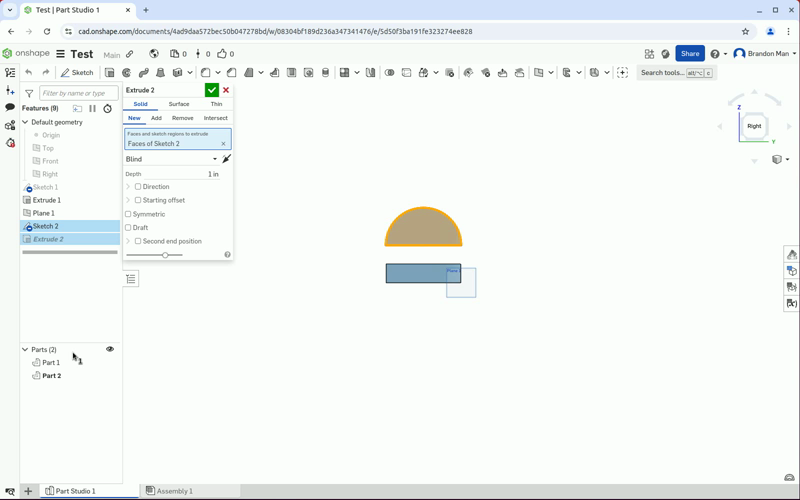
mouse_move(143, 106)
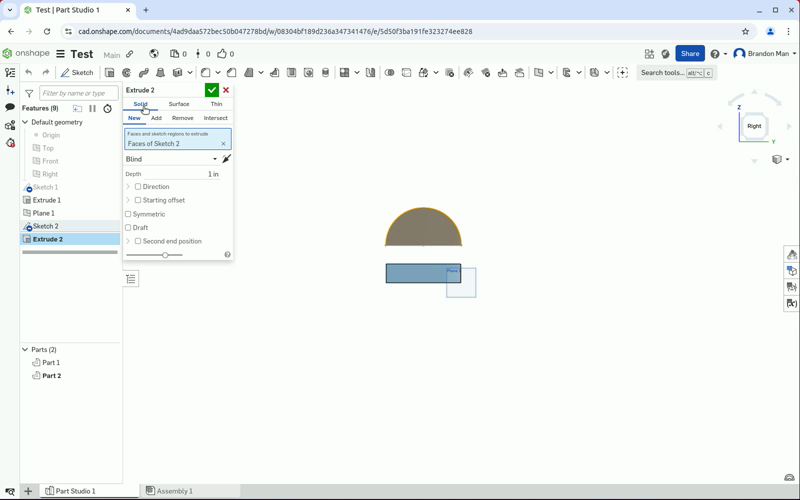
click(143, 106)
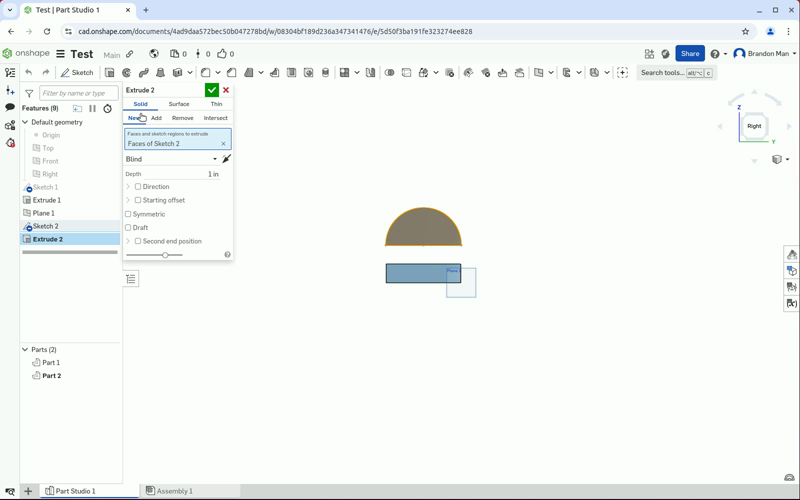
mouse_move(137, 120)
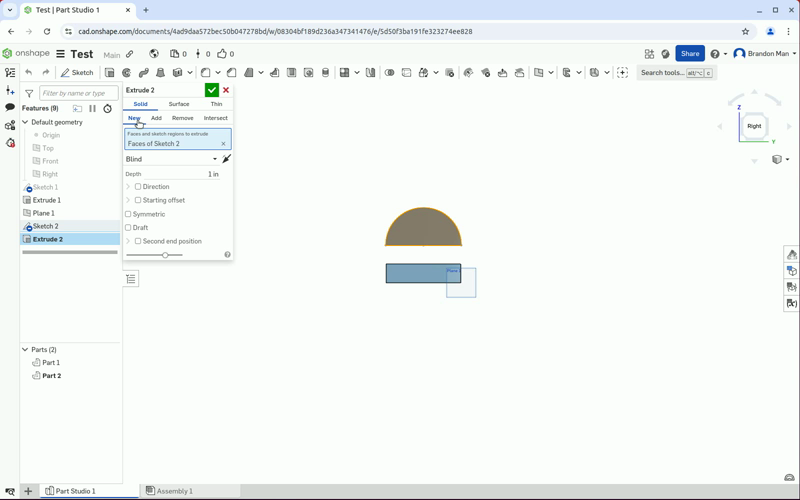
click(137, 120)
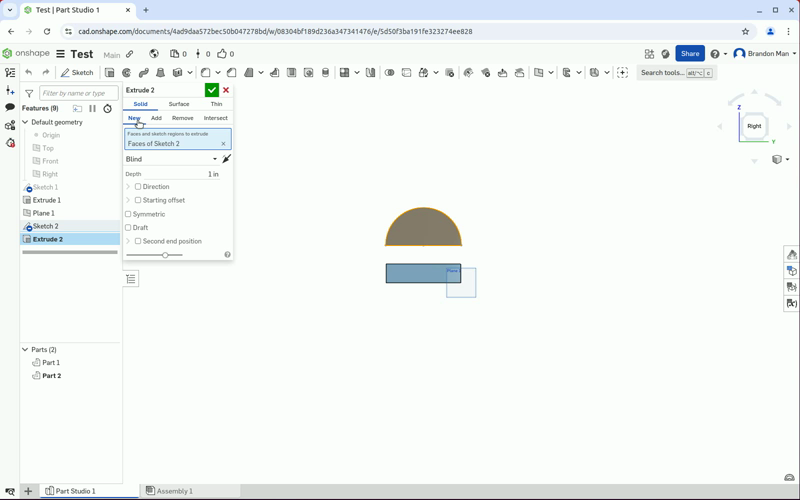
key(tab, 4)
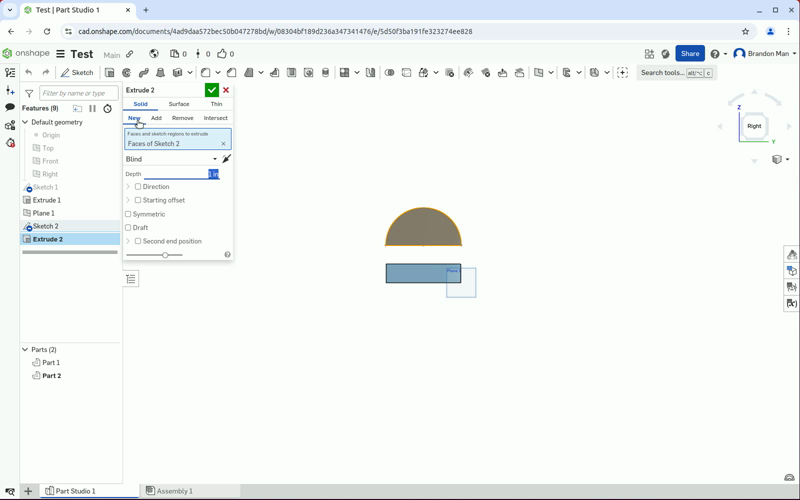
text(-7.703)
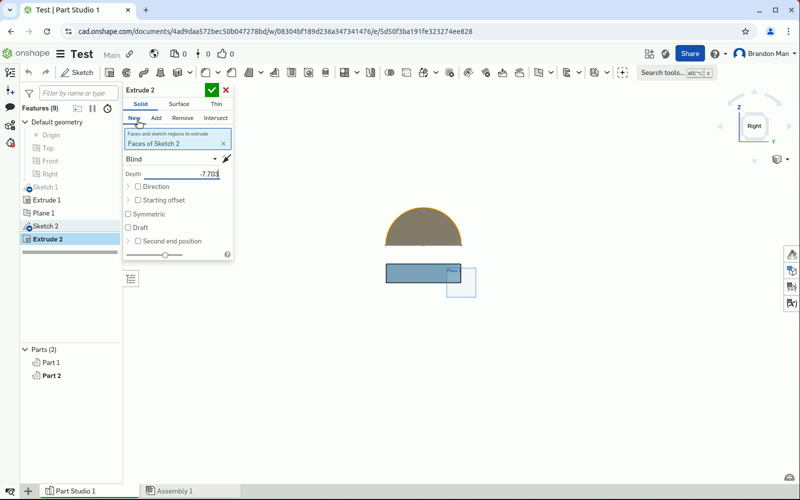
key(enter)
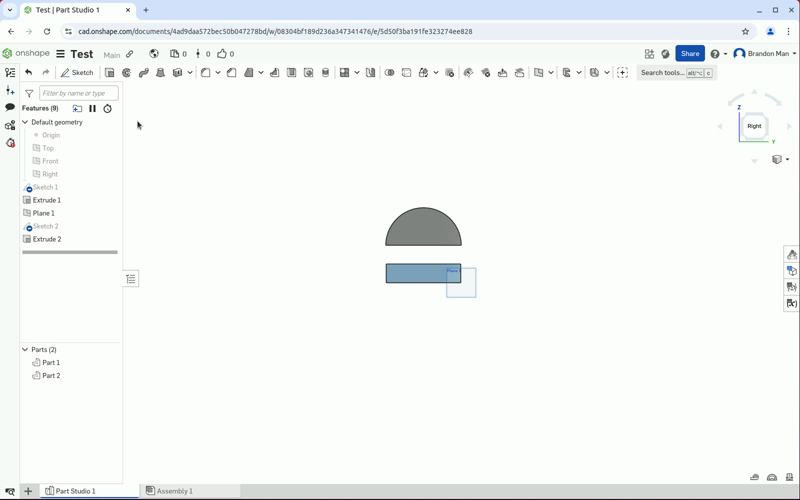
key(shift+h)
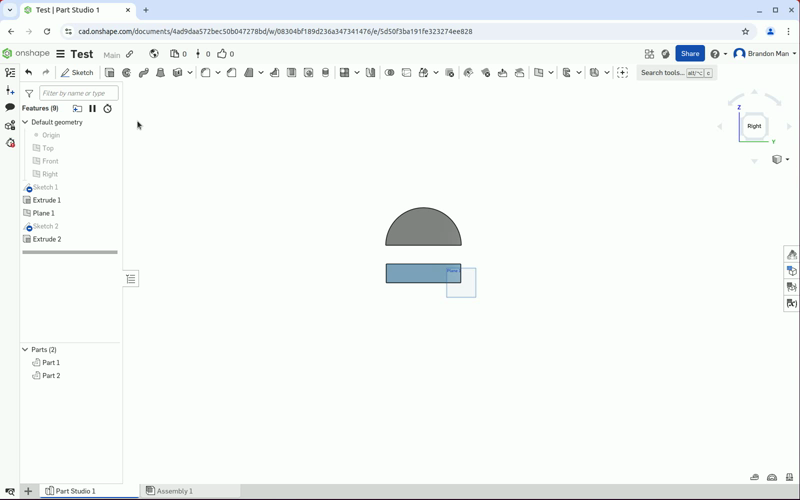
key(shift+h)
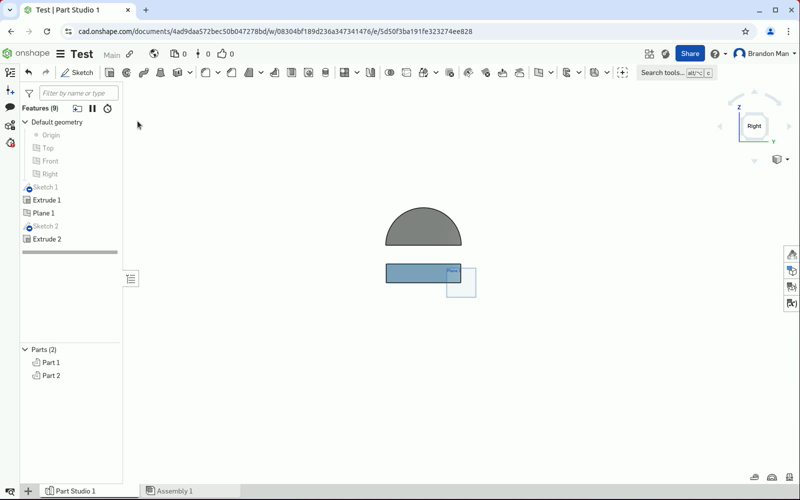
mouse_move(73, 189)
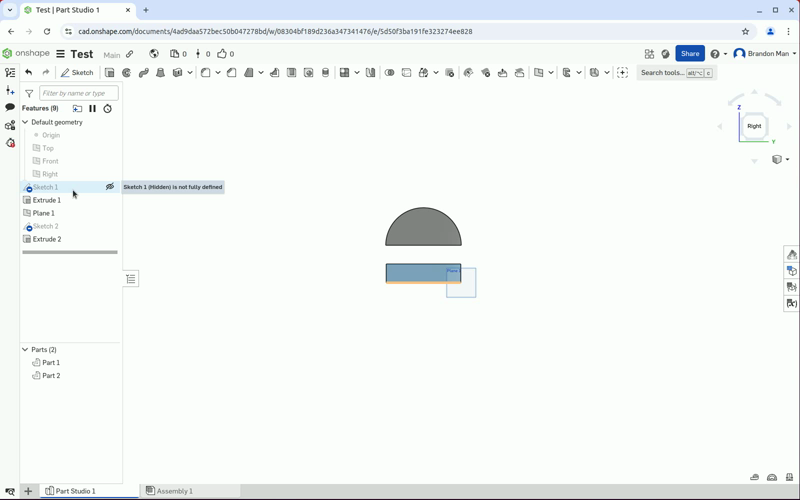
click(73, 189)
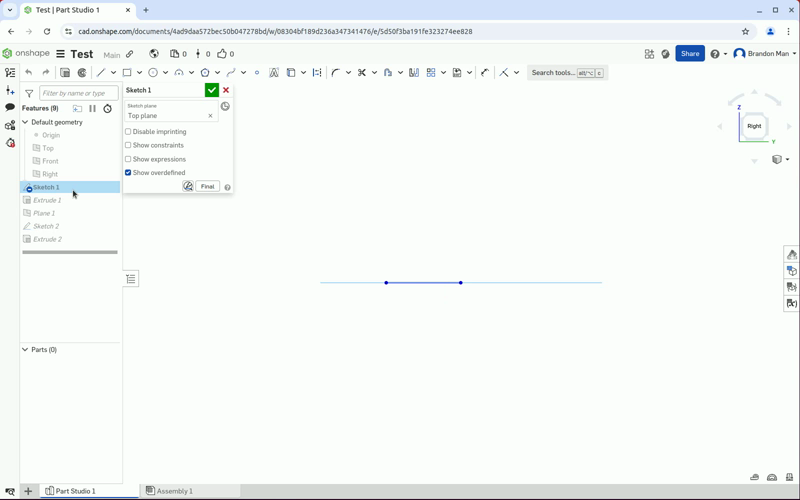
mouse_move(229, 92)
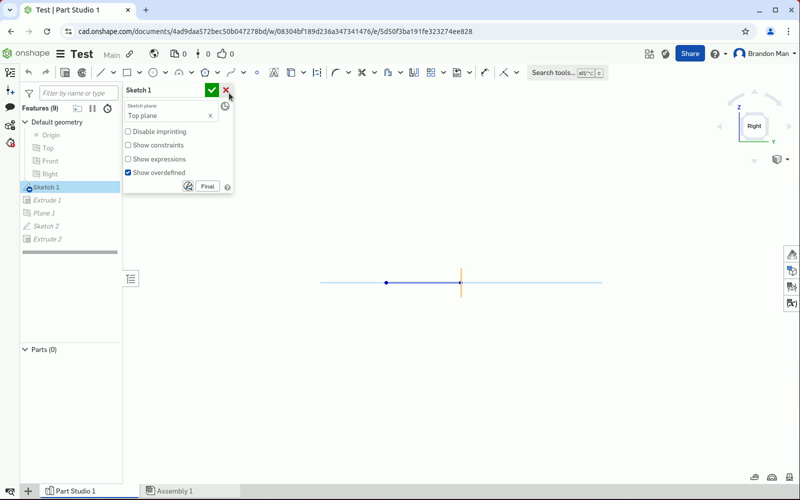
click(229, 92)
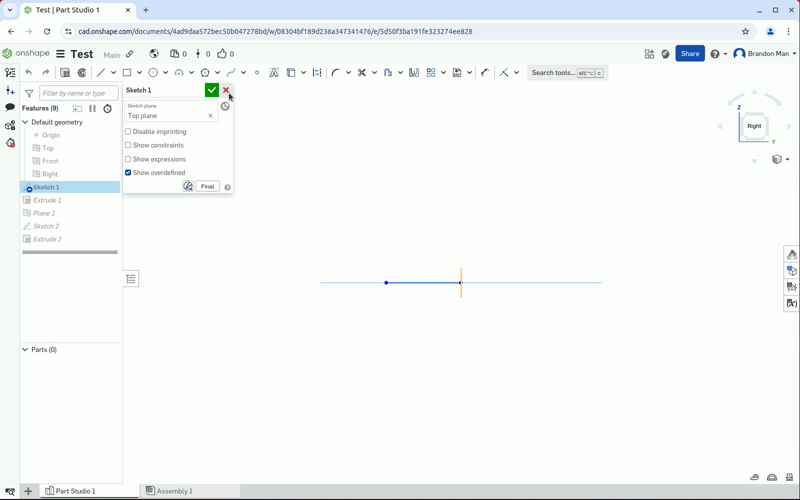
key(shift+s)
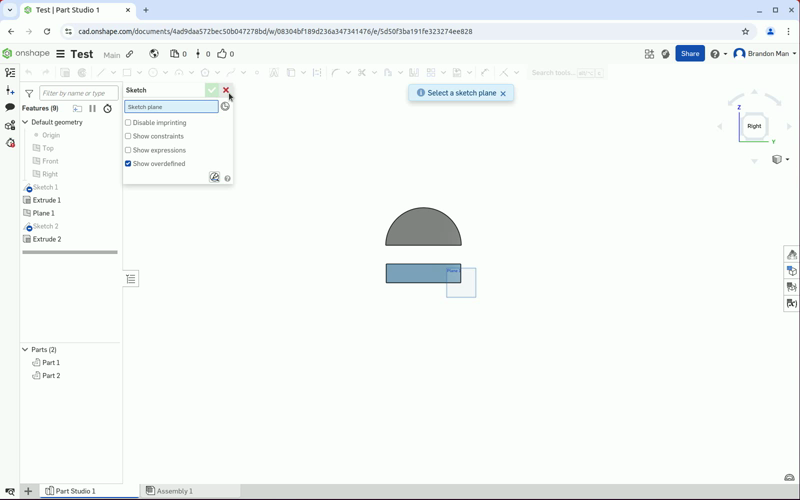
mouse_move(73, 215)
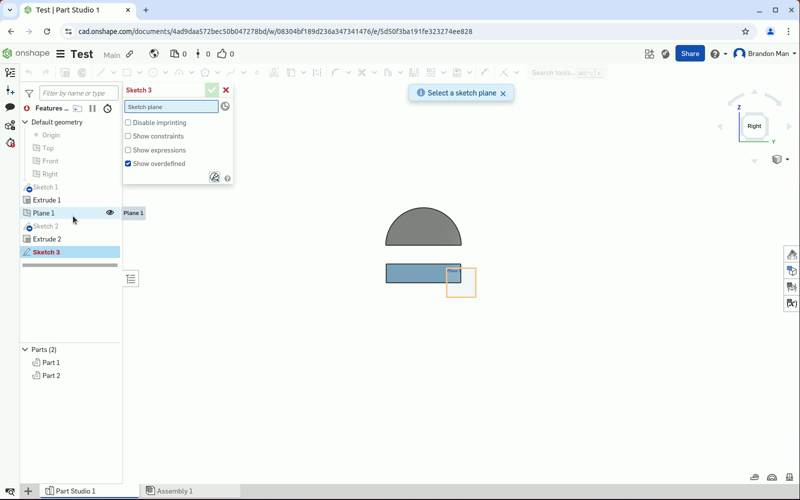
click(73, 215)
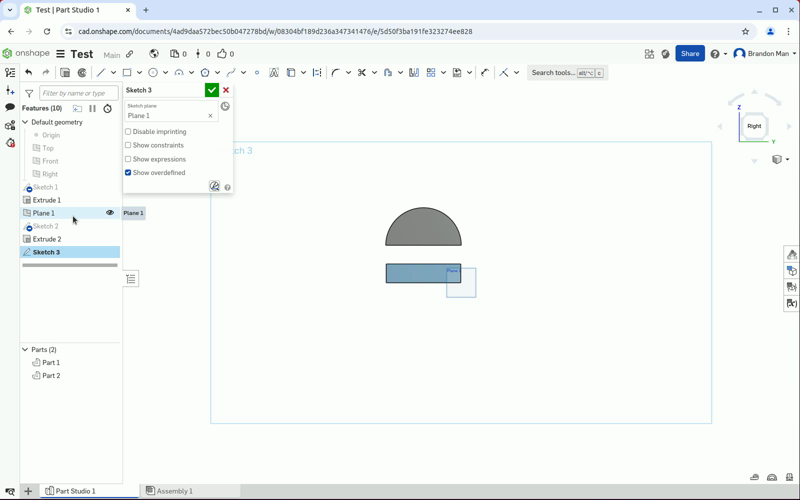
mouse_move(73, 352)
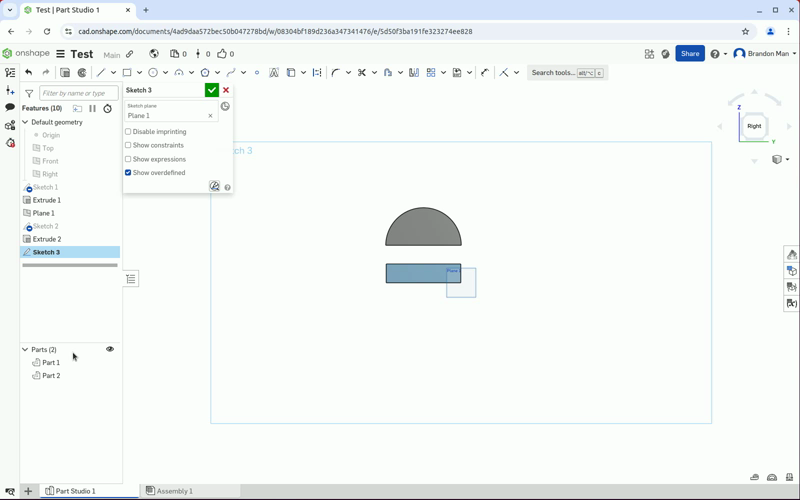
key(y)
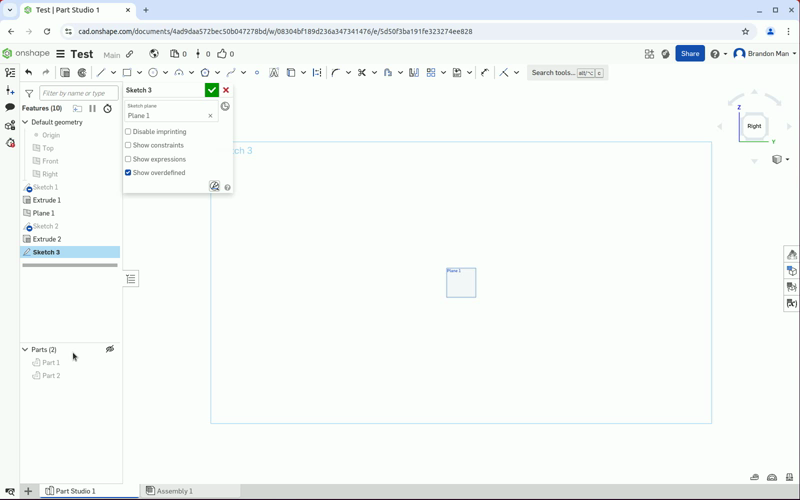
key(l)
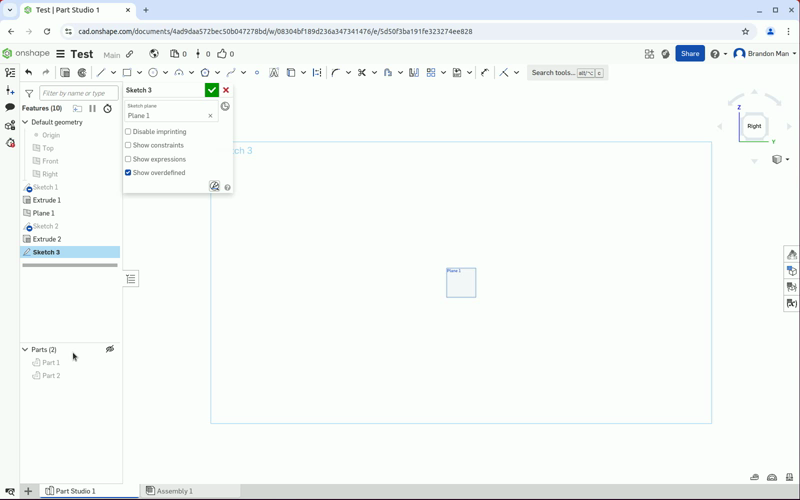
key_down(shift)
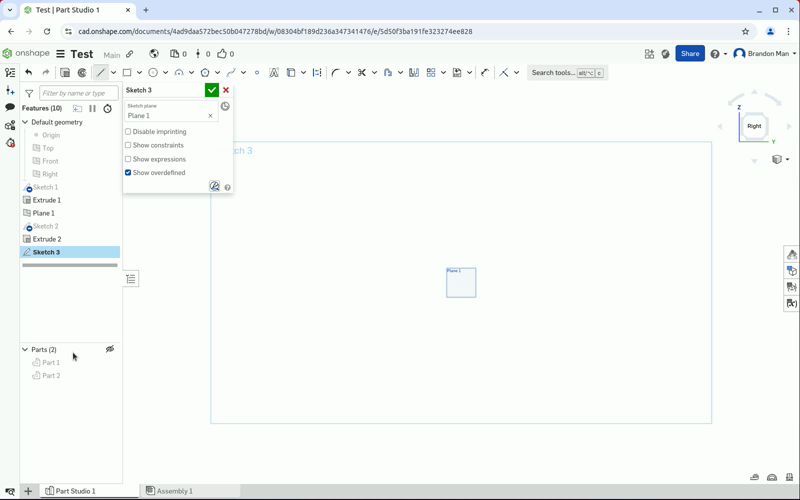
mouse_move(385, 264)
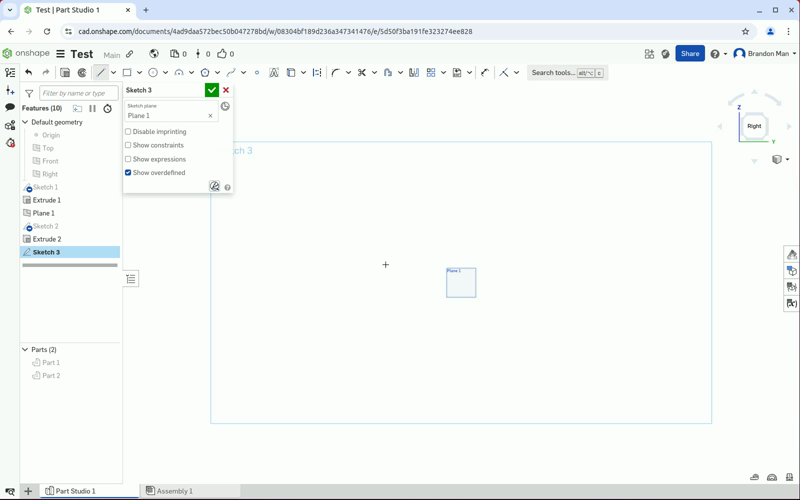
click(385, 264)
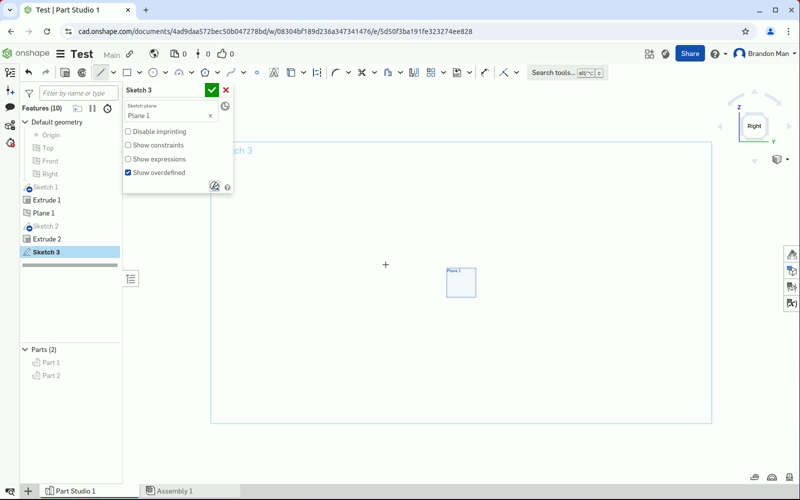
key_up(shift)
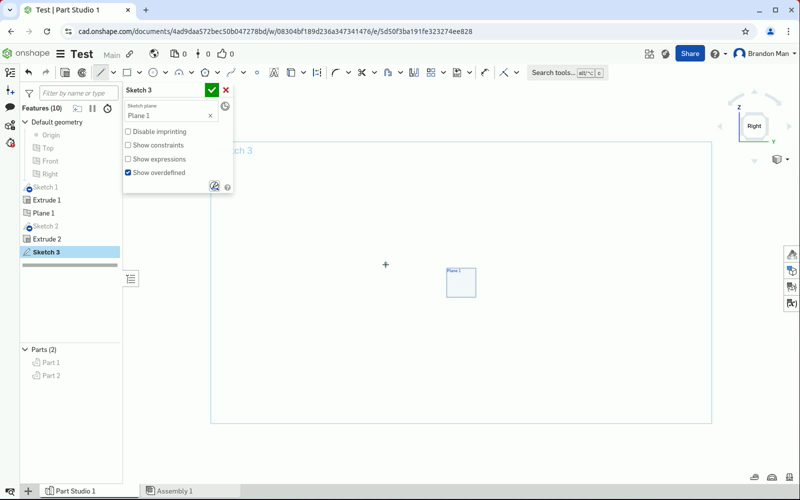
key_down(shift)
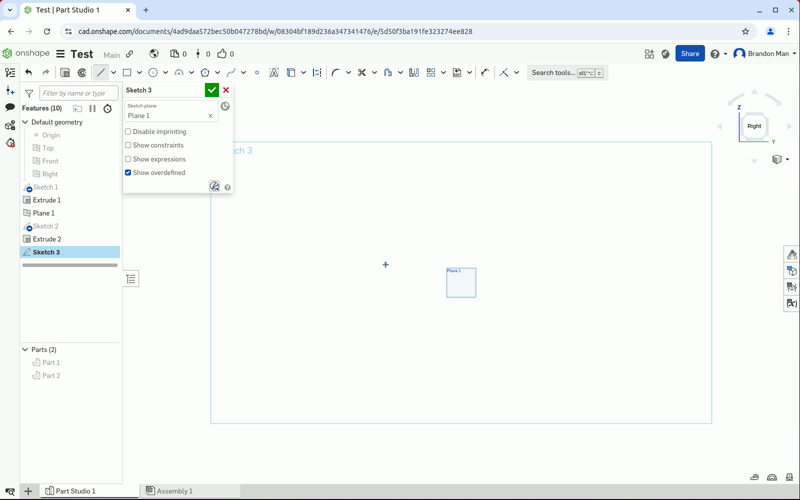
mouse_move(461, 264)
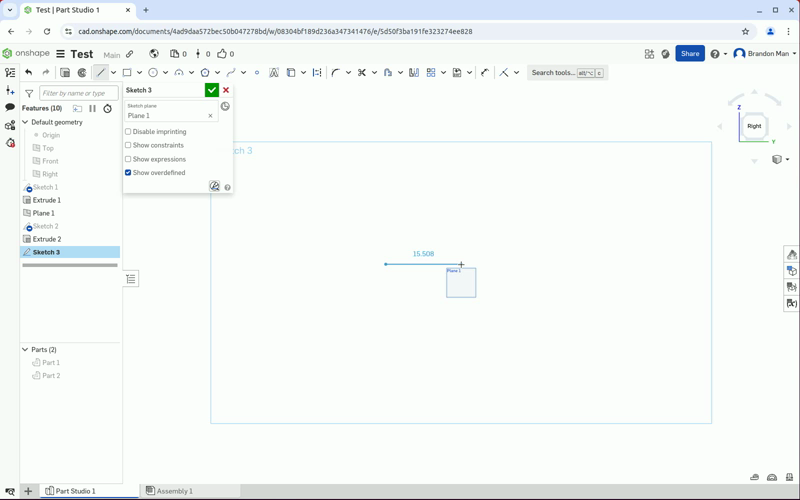
click(461, 264)
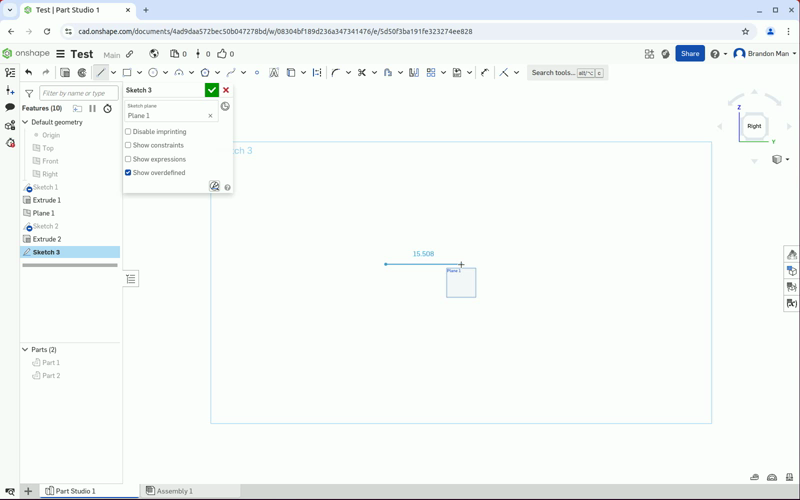
key_up(shift)
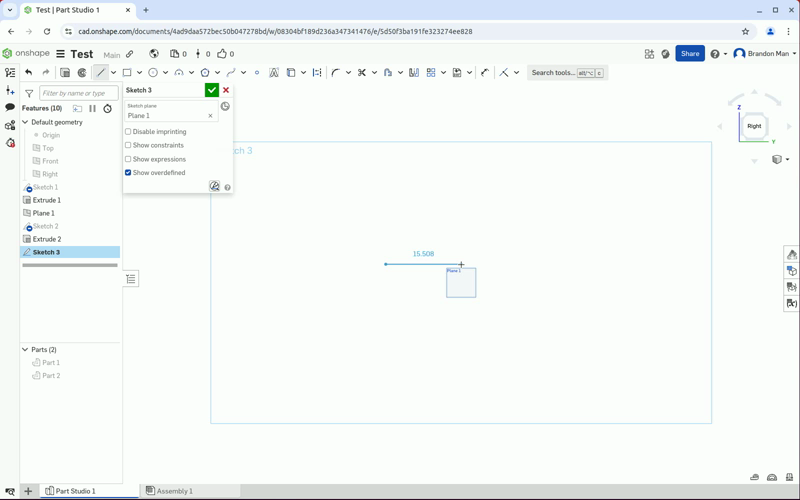
key_down(shift)
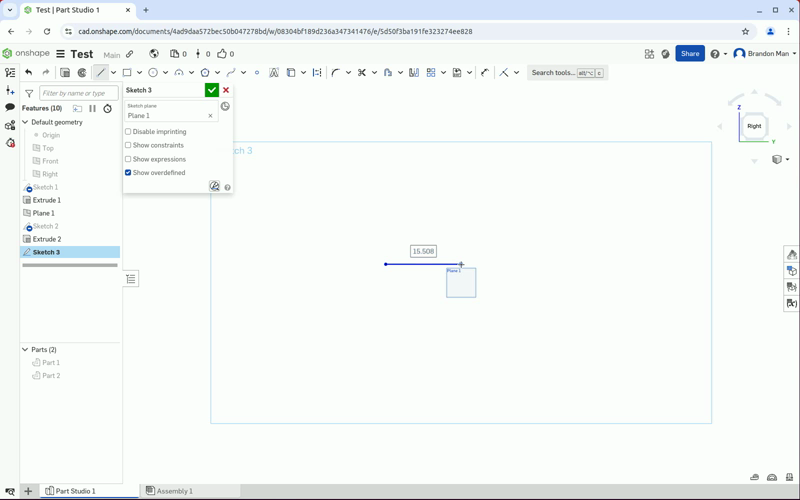
mouse_move(491, 264)
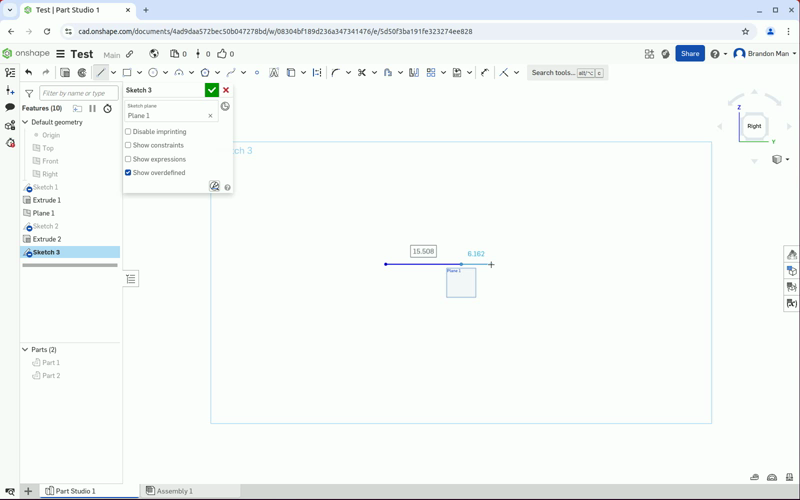
mouse_move(461, 245)
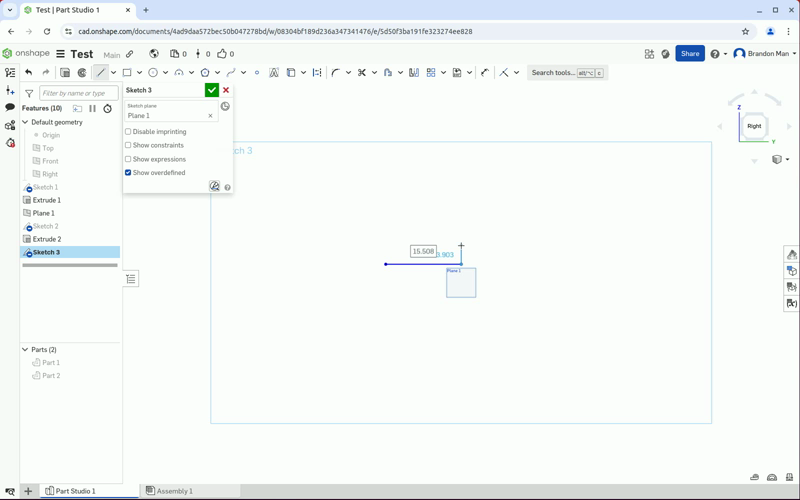
click(461, 245)
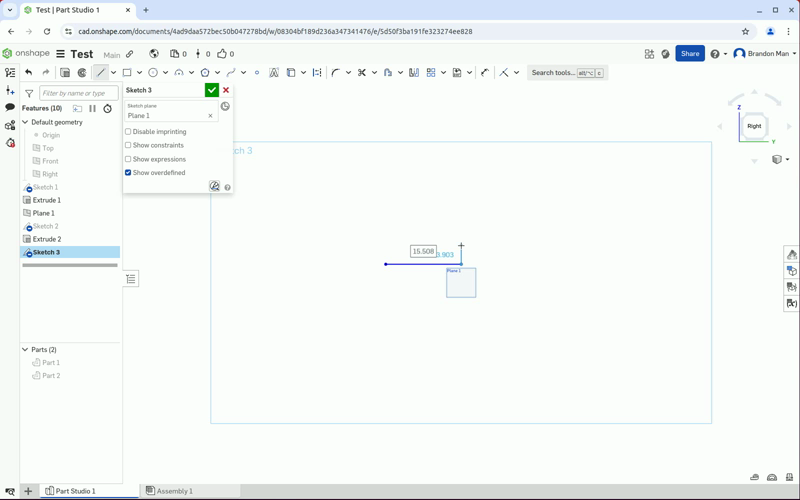
key_up(shift)
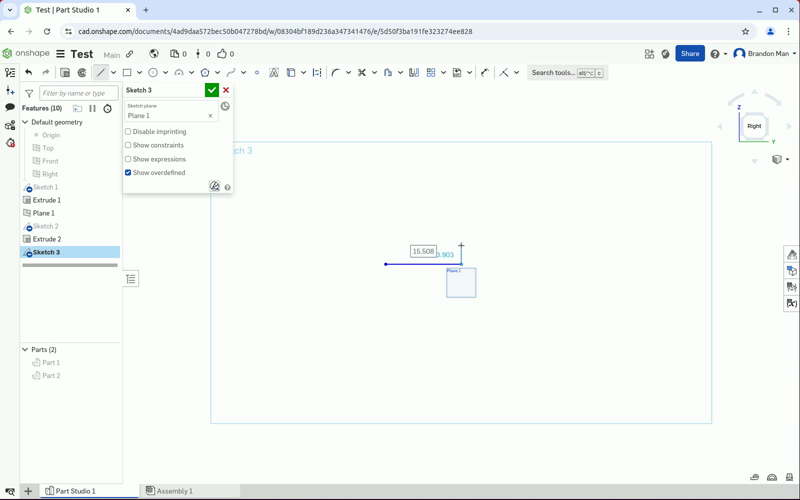
key_down(shift)
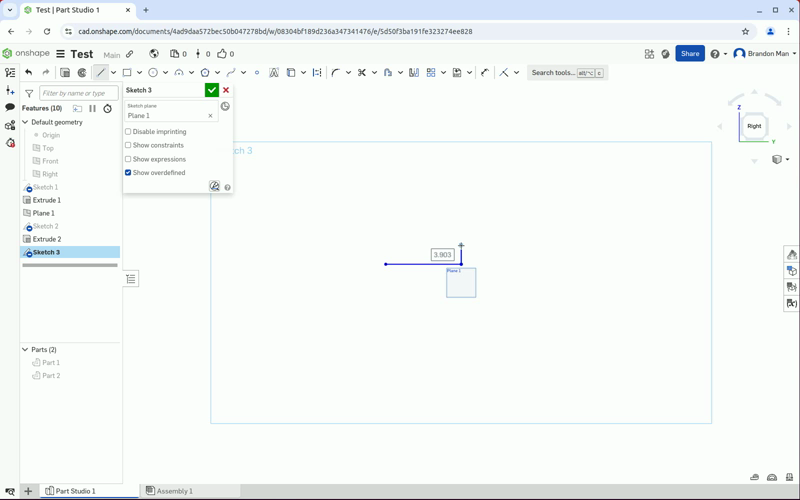
mouse_move(385, 245)
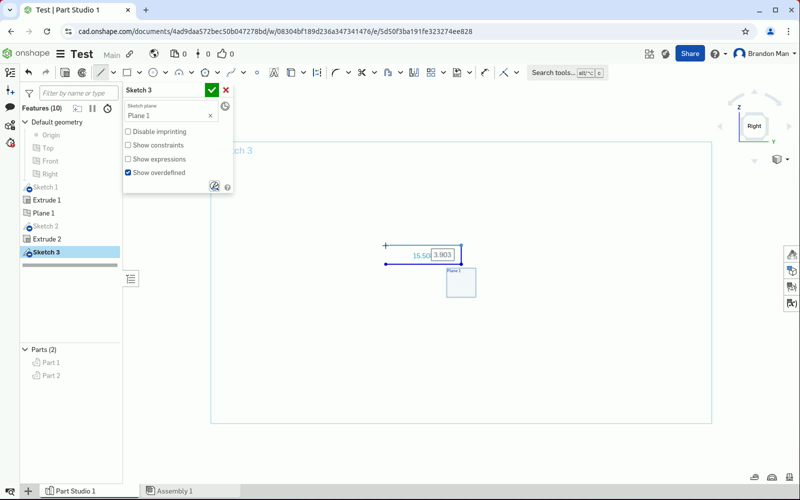
click(385, 245)
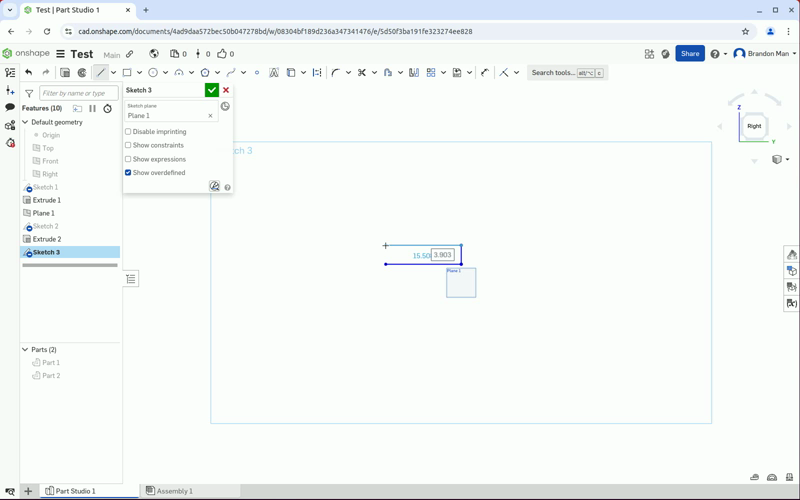
key_up(shift)
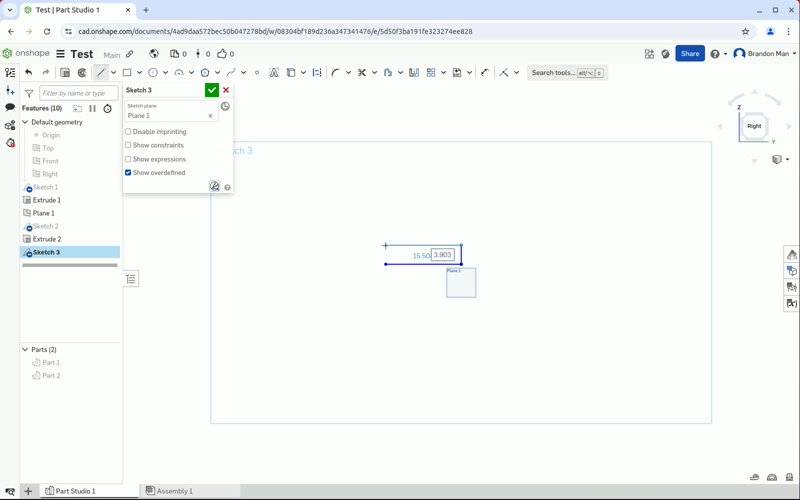
mouse_move(415, 245)
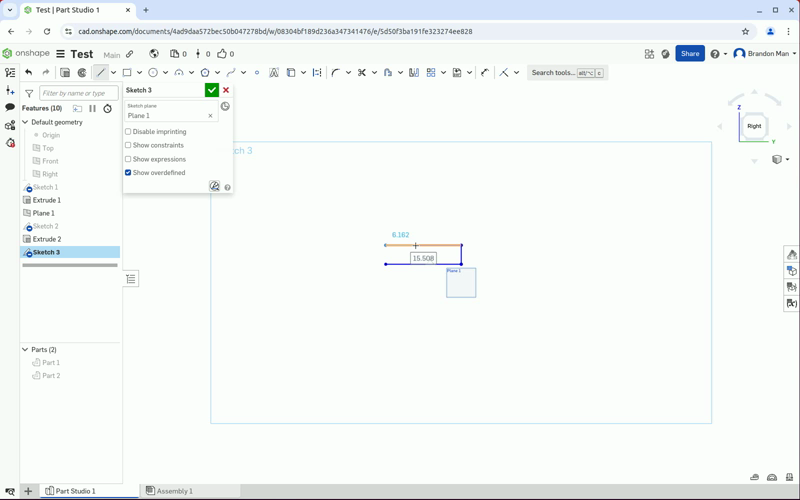
key_down(shift)
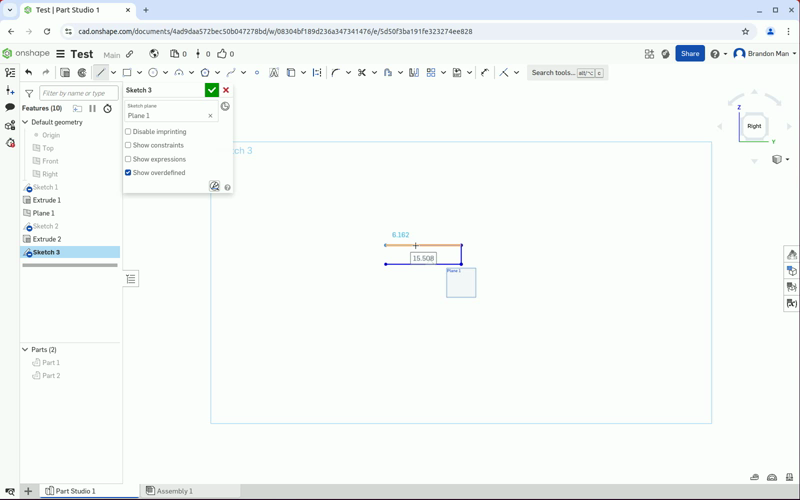
mouse_move(385, 264)
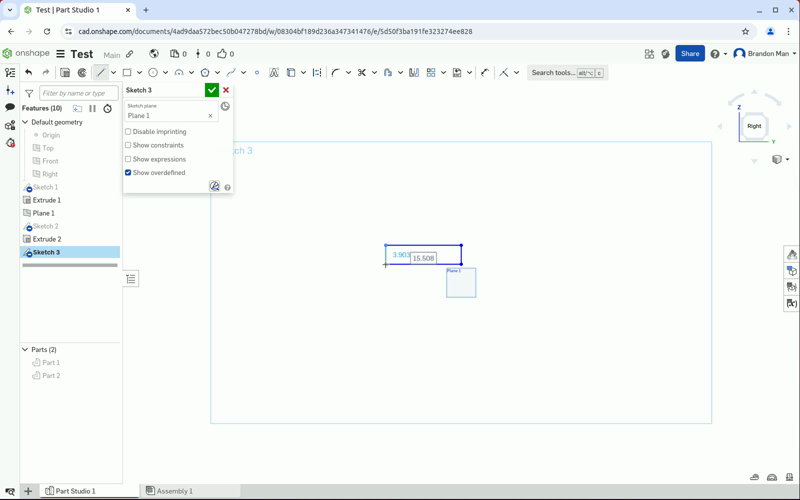
key_up(shift)
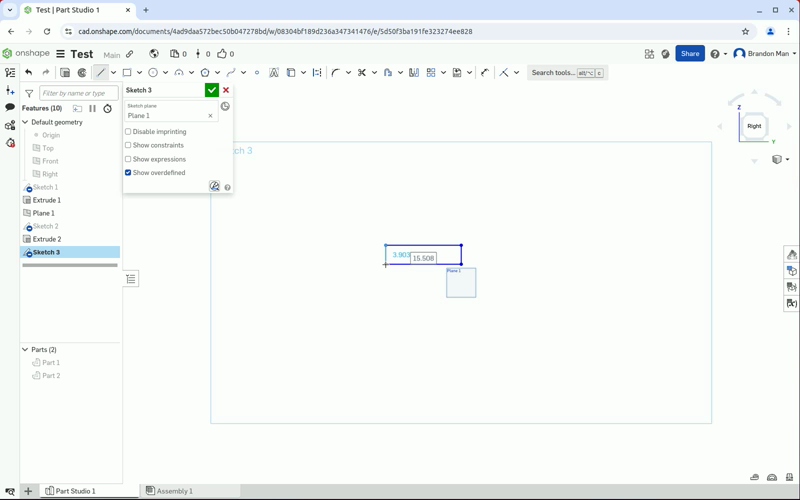
click(385, 264)
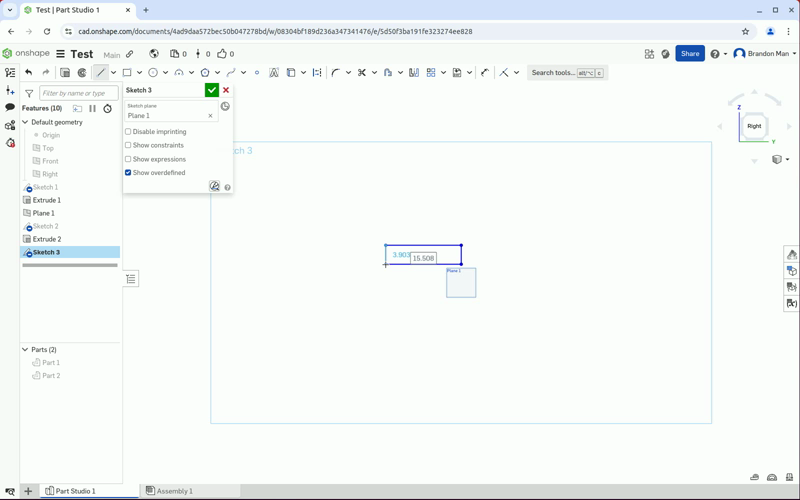
key(esc)
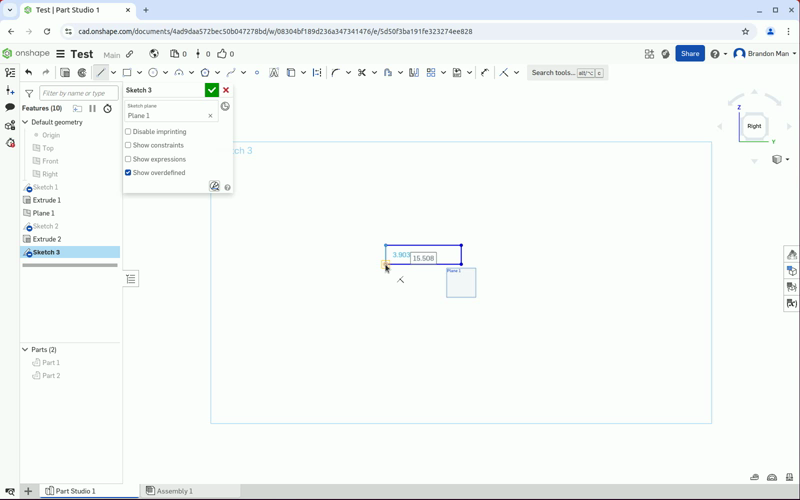
mouse_move(457, 259)
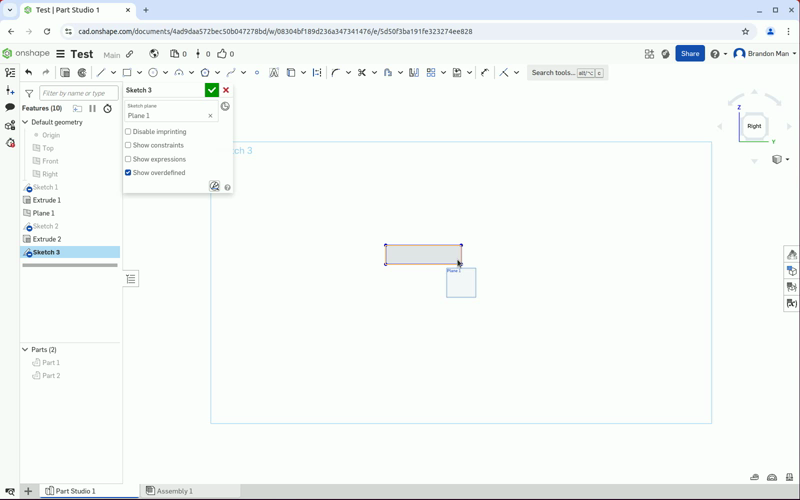
scroll(6)
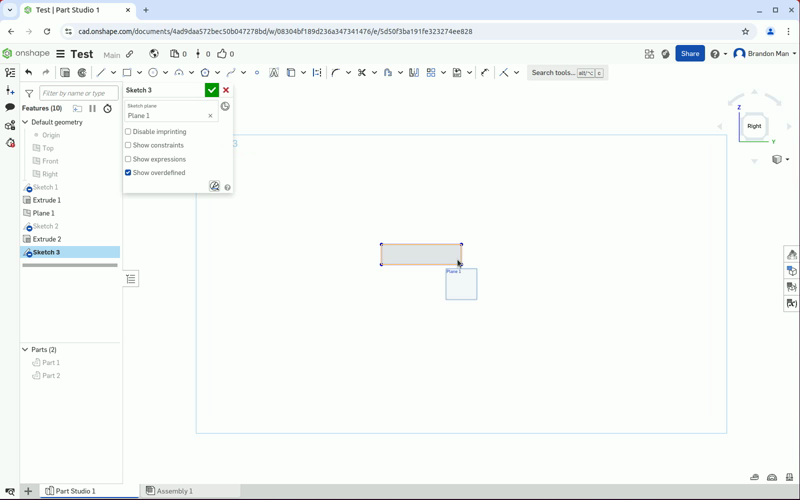
scroll(6)
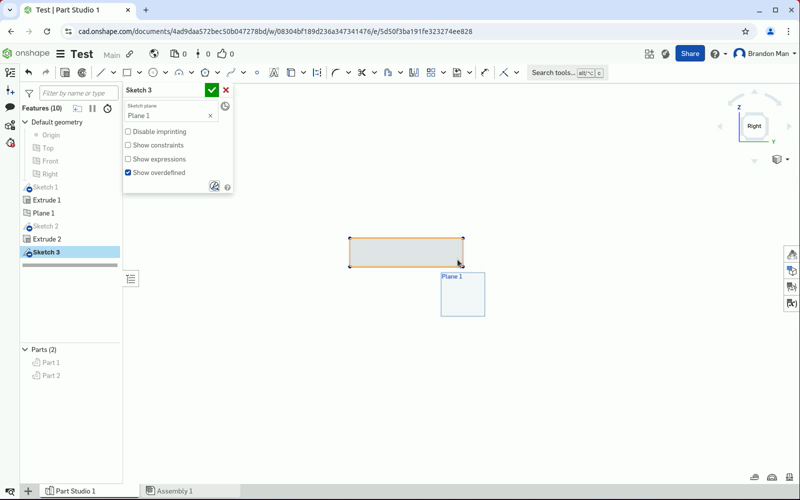
scroll(6)
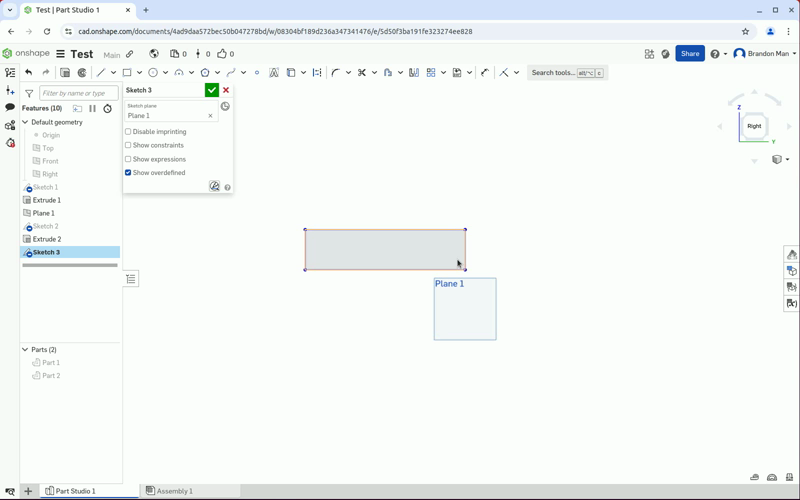
scroll(6)
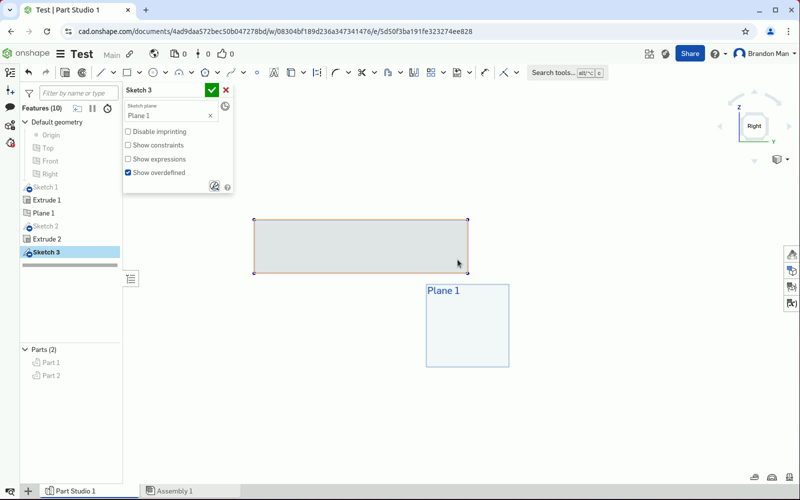
scroll(6)
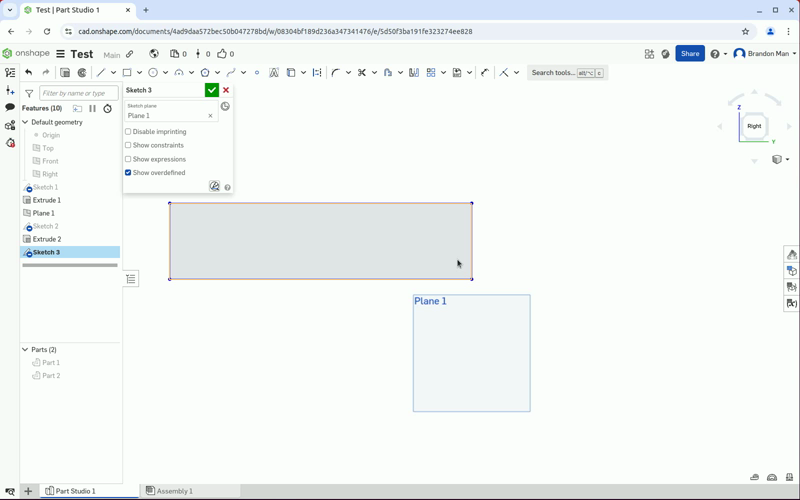
scroll(6)
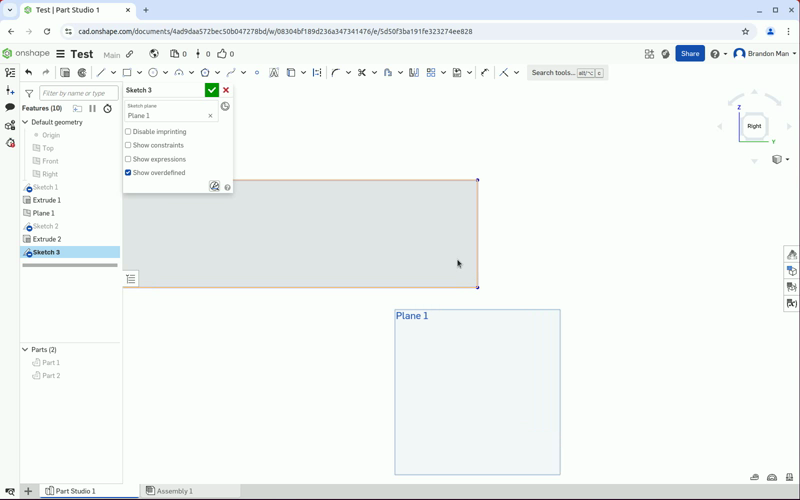
scroll(6)
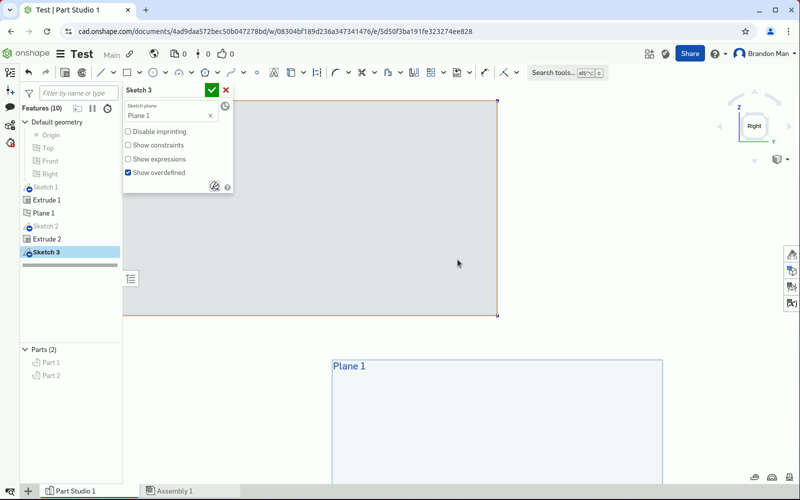
click(457, 259)
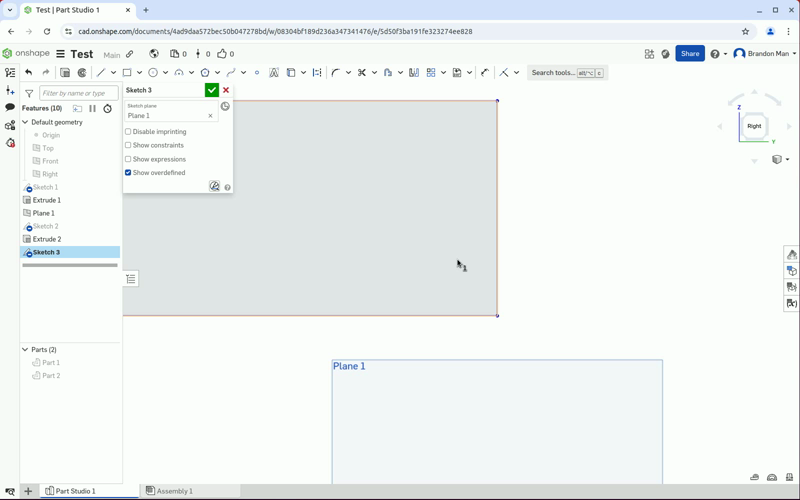
scroll(-6)
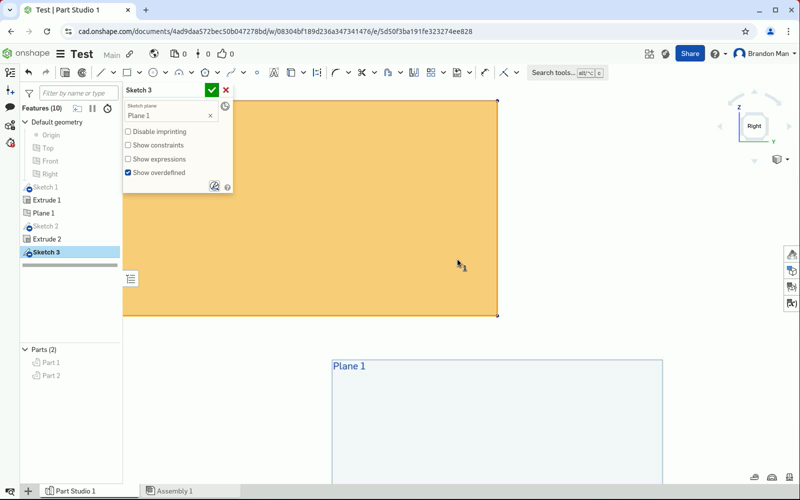
scroll(-6)
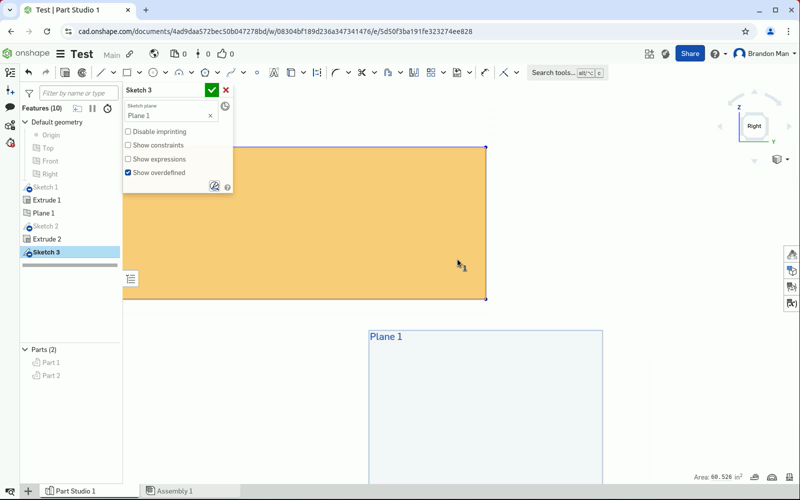
scroll(-6)
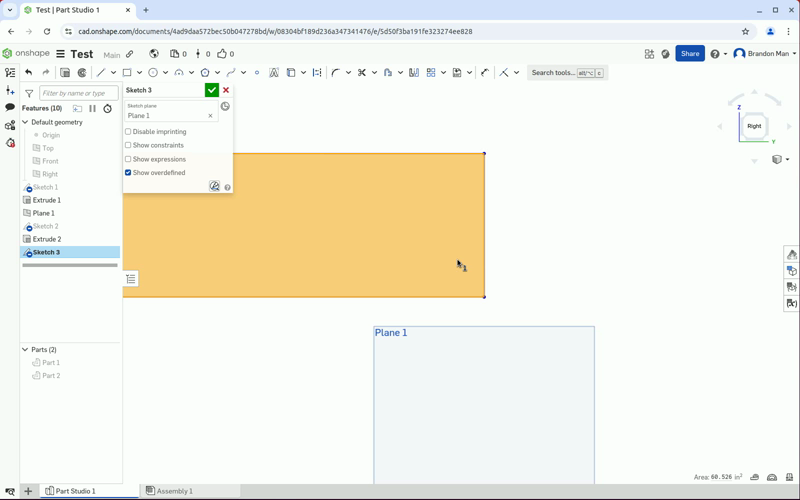
scroll(-6)
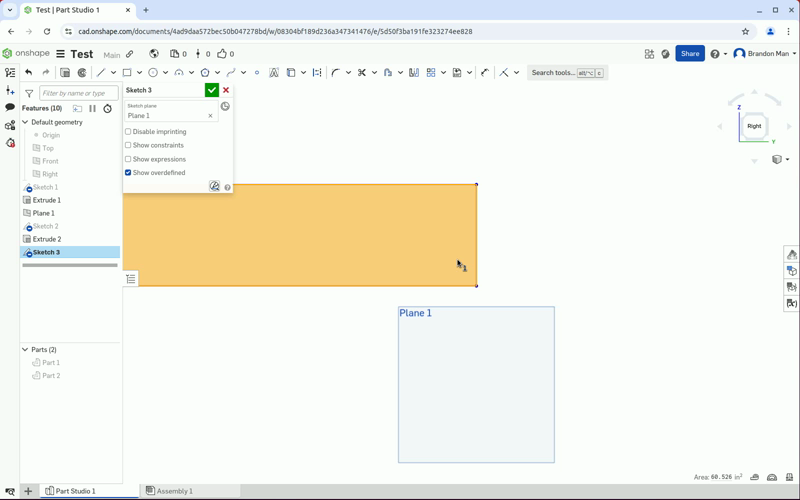
scroll(-6)
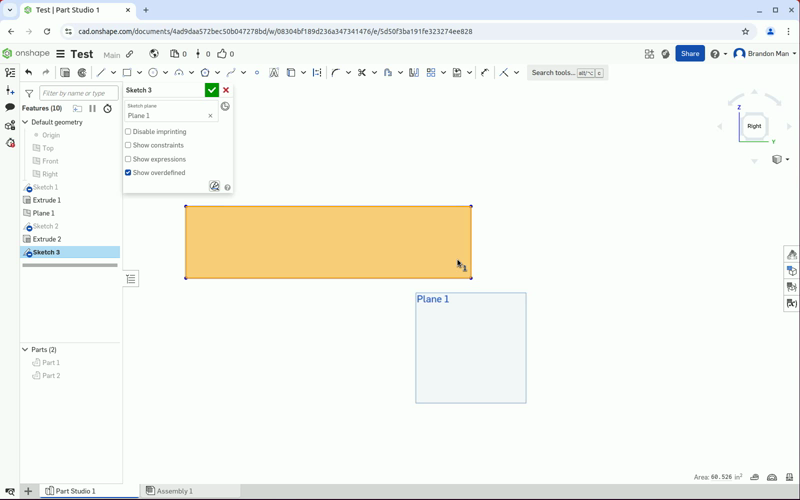
scroll(-6)
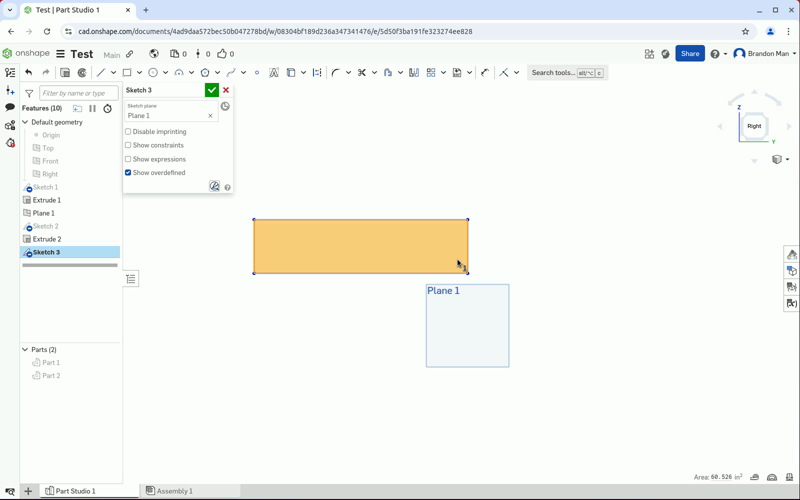
scroll(-6)
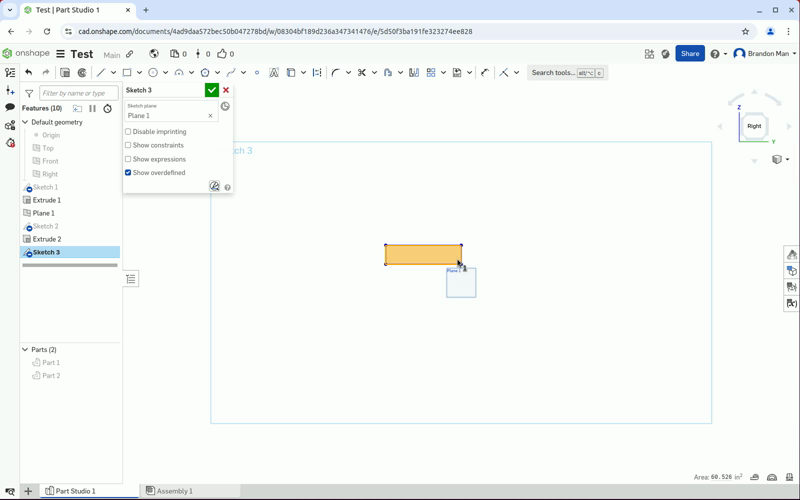
mouse_move(73, 352)
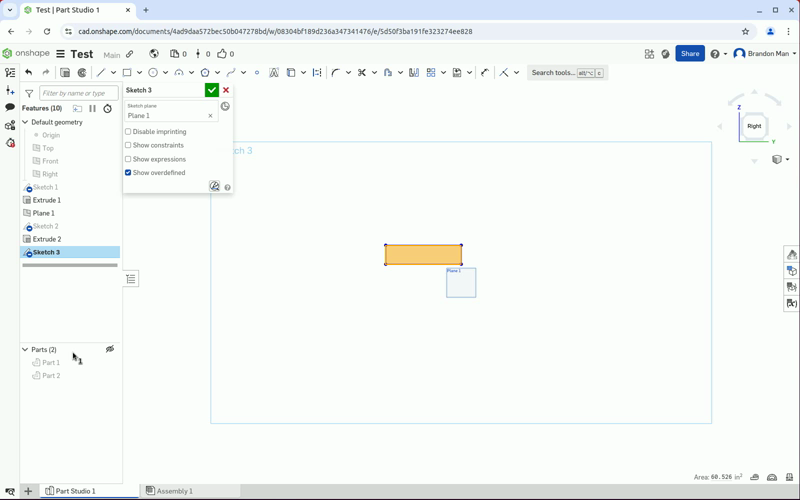
key(shift+y)
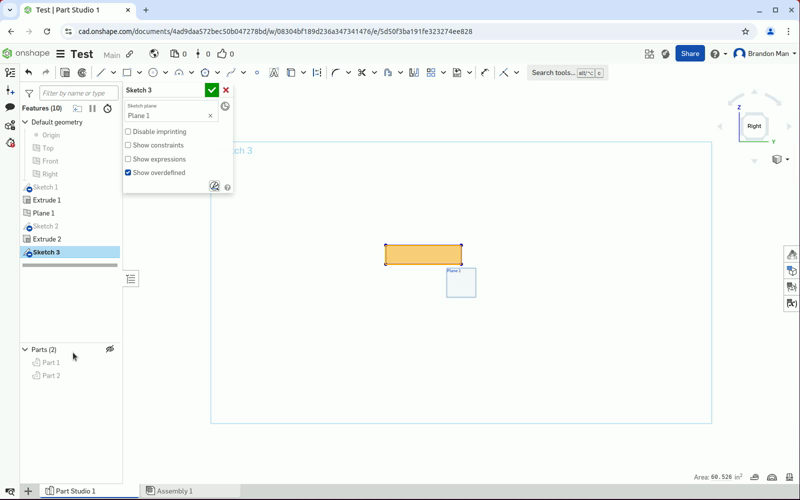
key(shift+e)
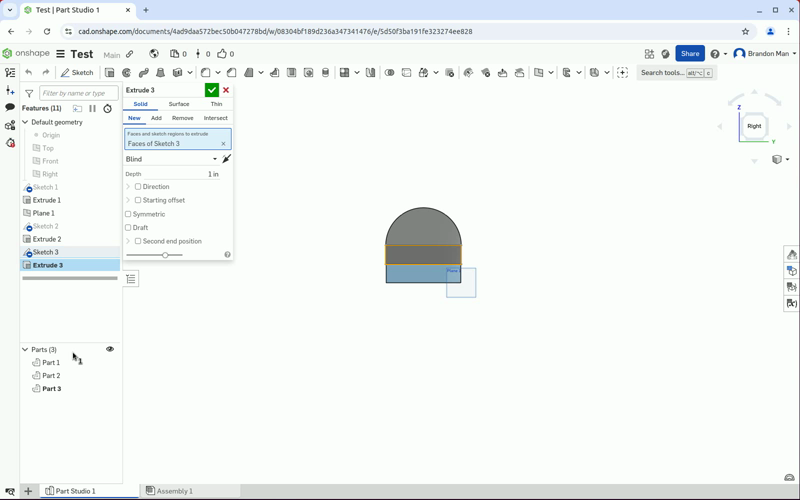
mouse_move(143, 106)
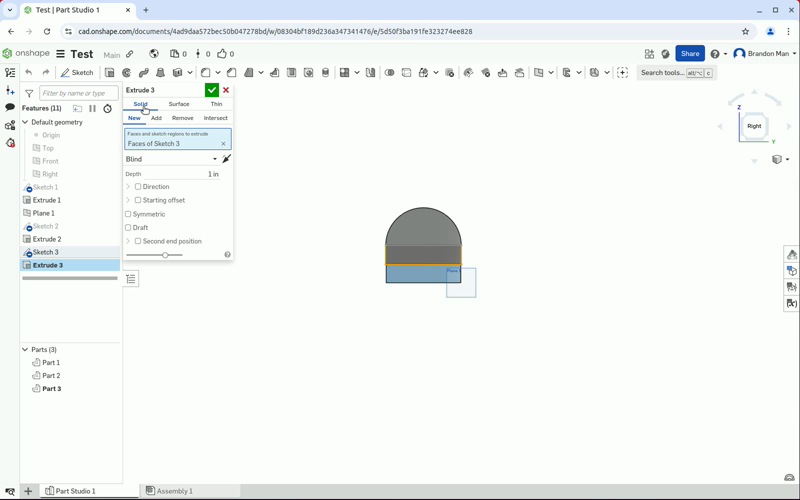
click(143, 106)
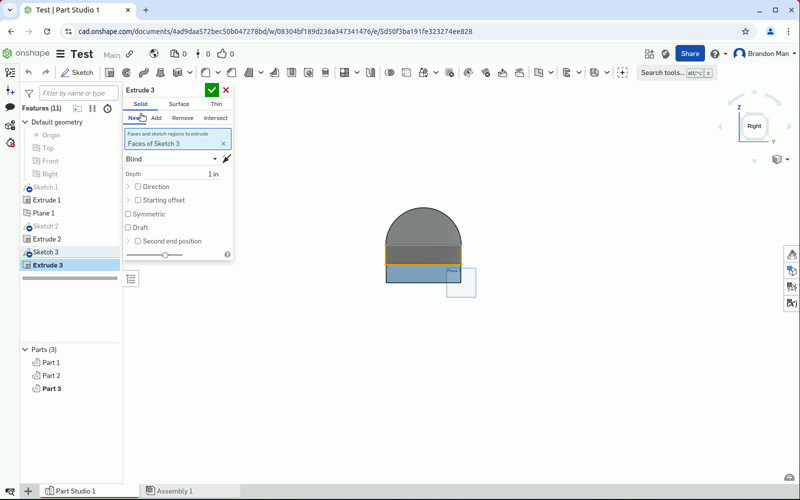
mouse_move(137, 120)
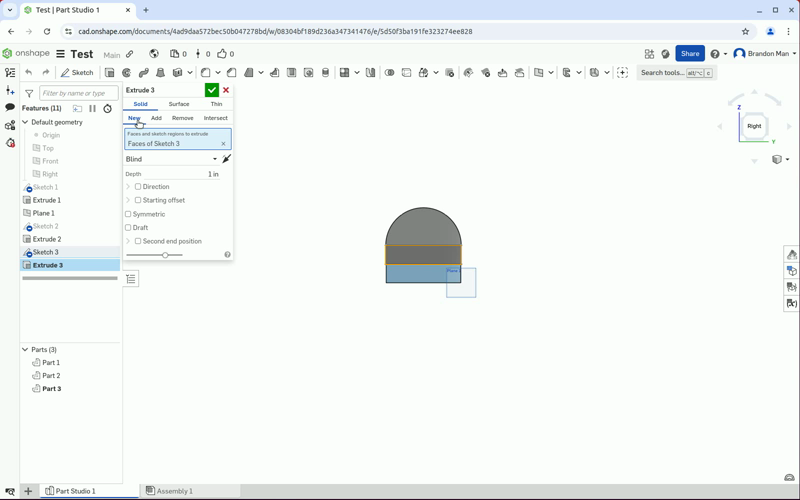
click(137, 120)
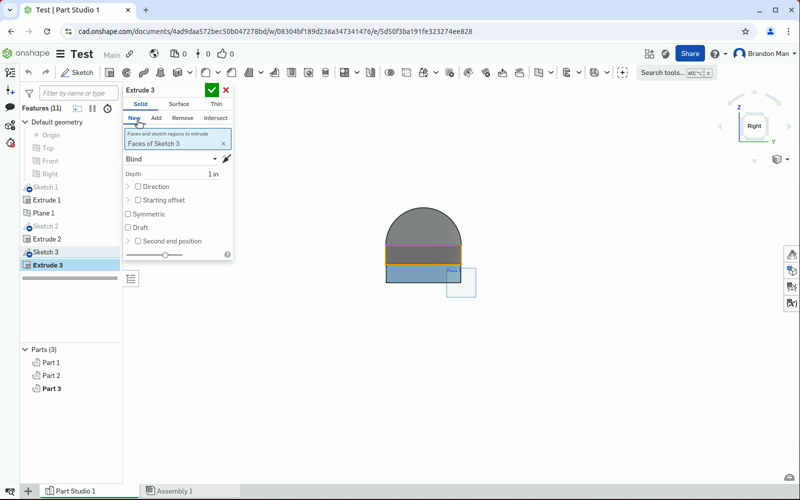
key(tab, 4)
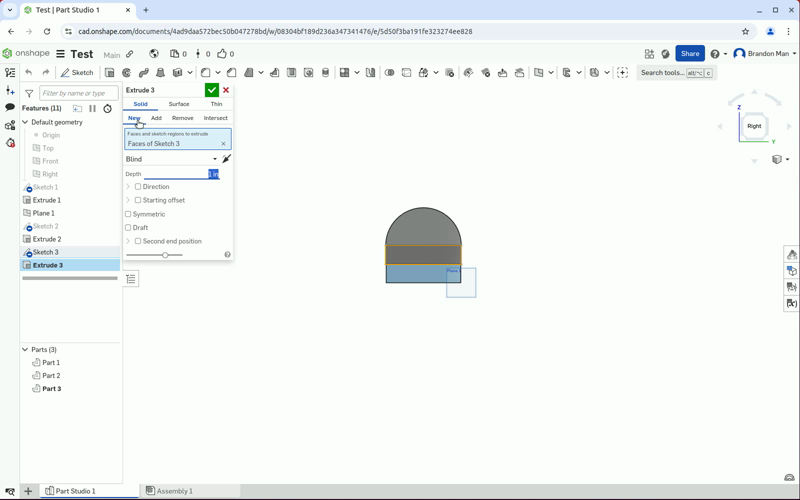
text(-7.703)
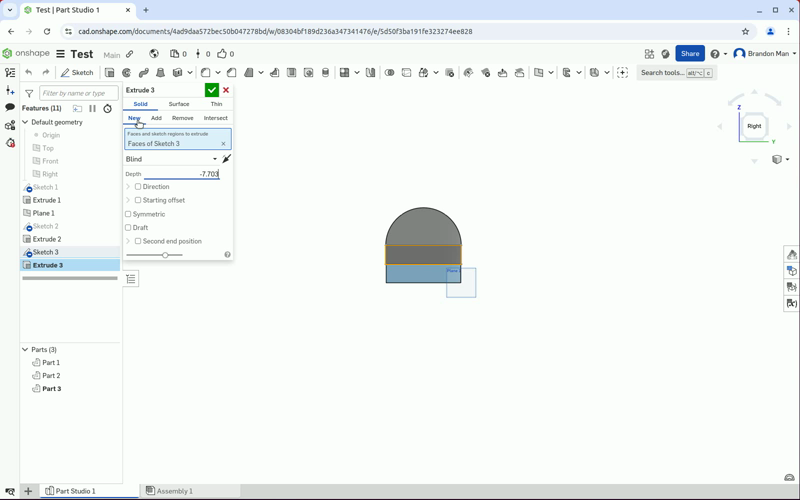
key(enter)
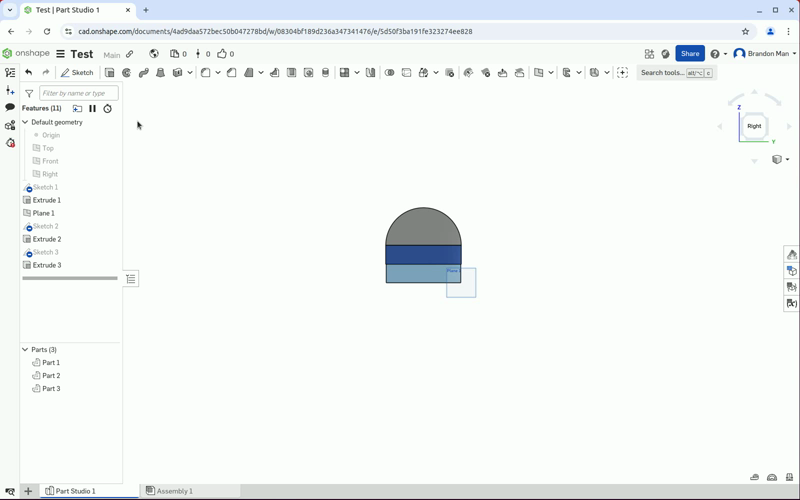
key(shift+h)
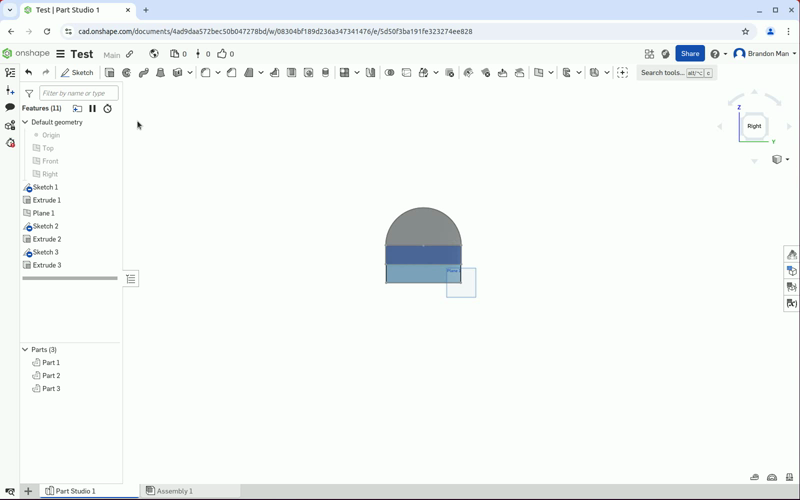
key(shift+h)
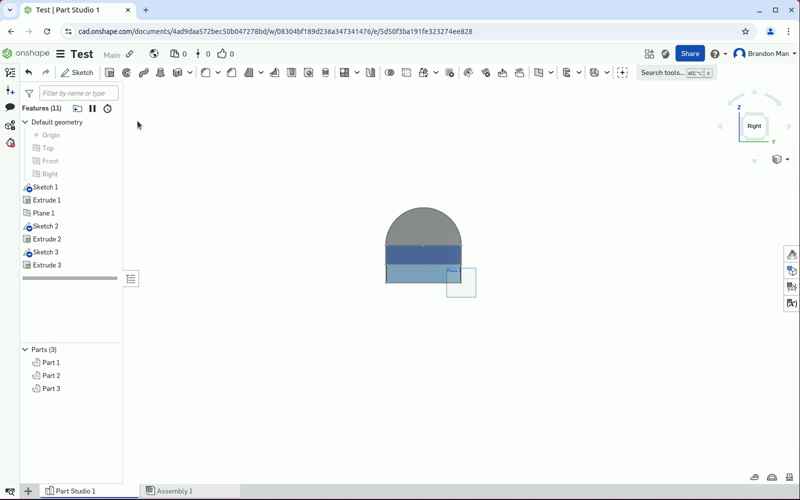
key(shift+7)
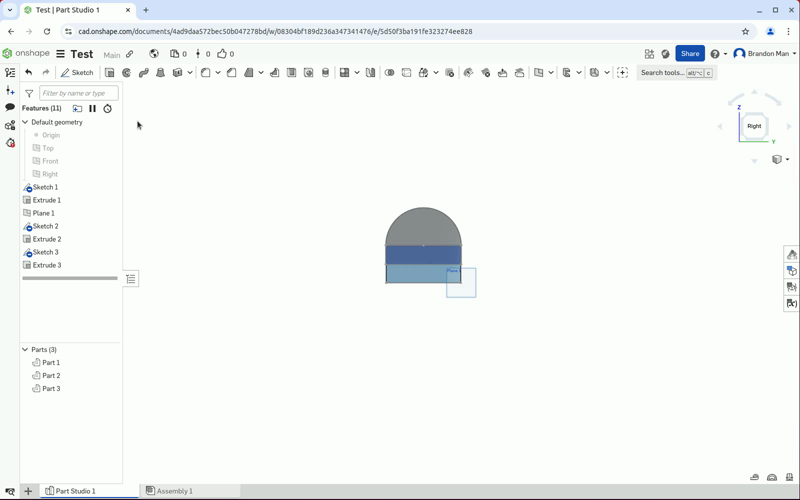
key(right, 2)
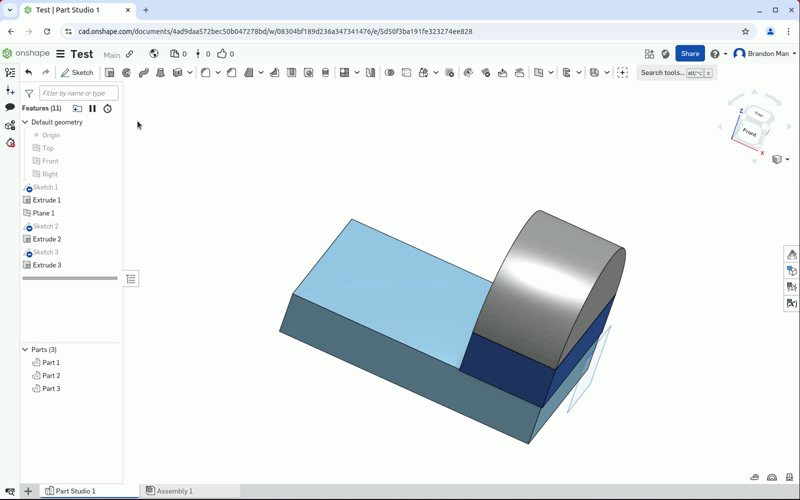
key(down, 2)
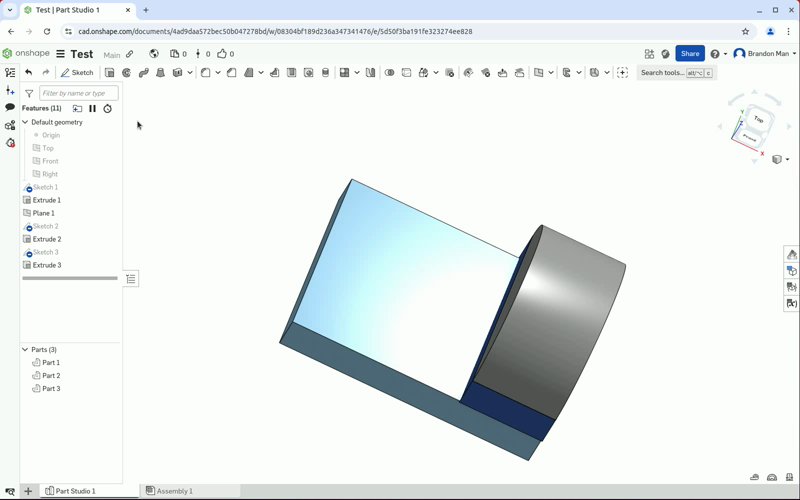
key(up, 2)
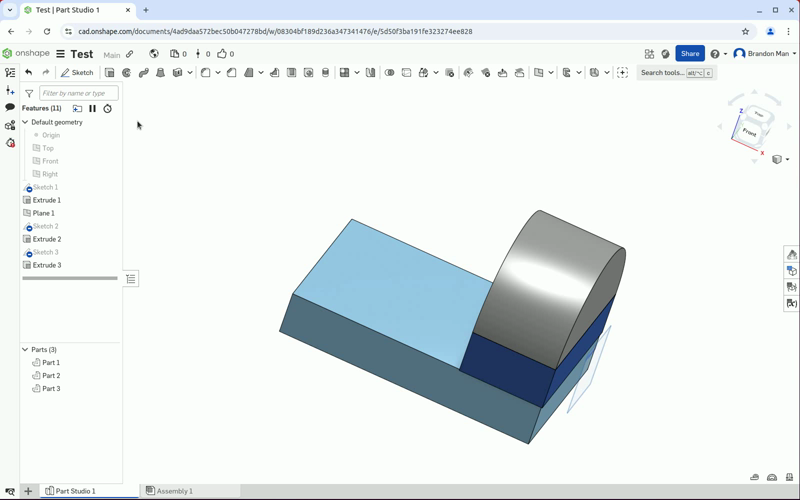
key(left, 2)
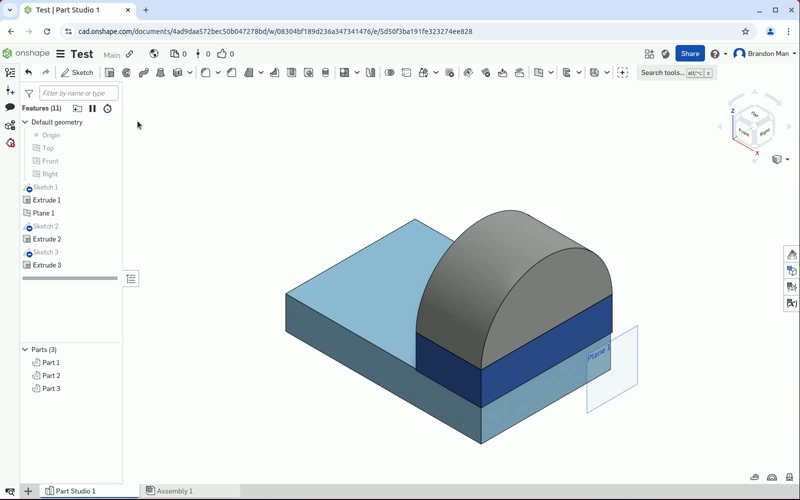
mouse_move(73, 189)
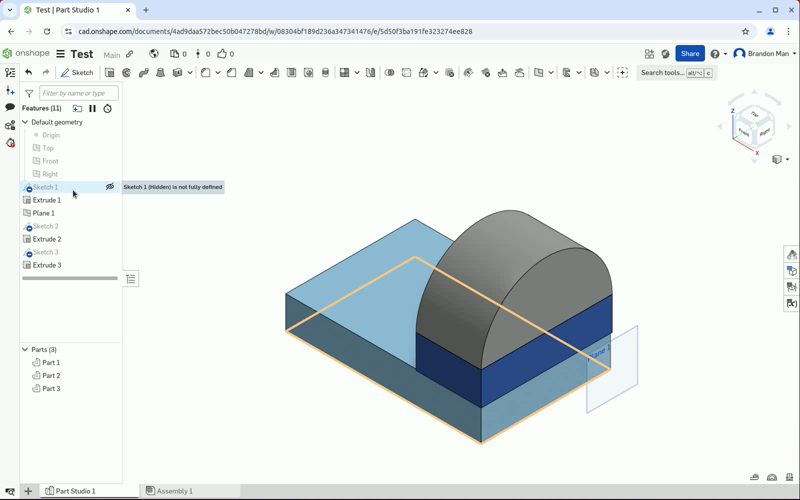
click(73, 189)